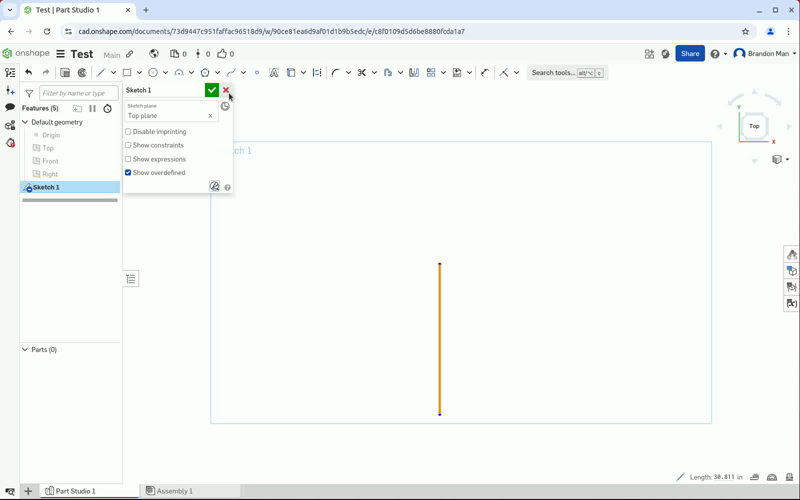
key(shift+h)
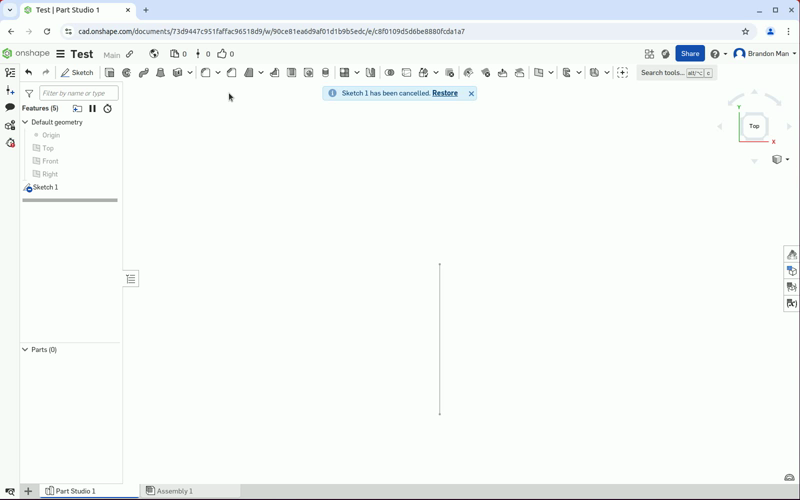
mouse_move(73, 352)
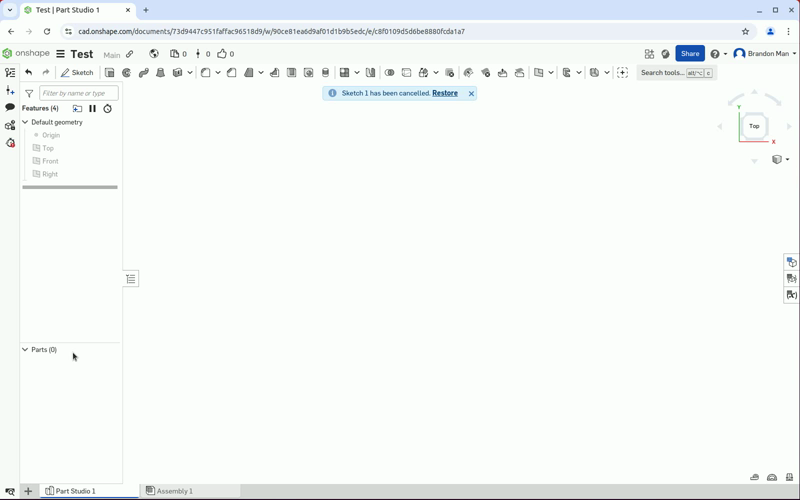
key(y)
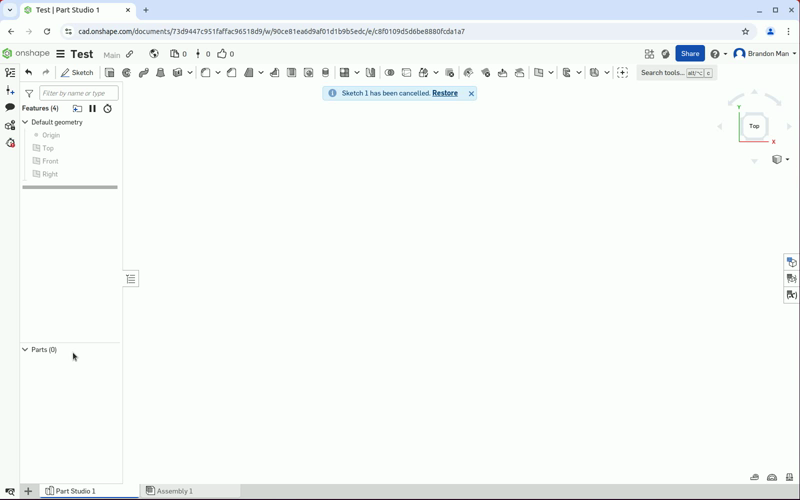
key(shift+p)
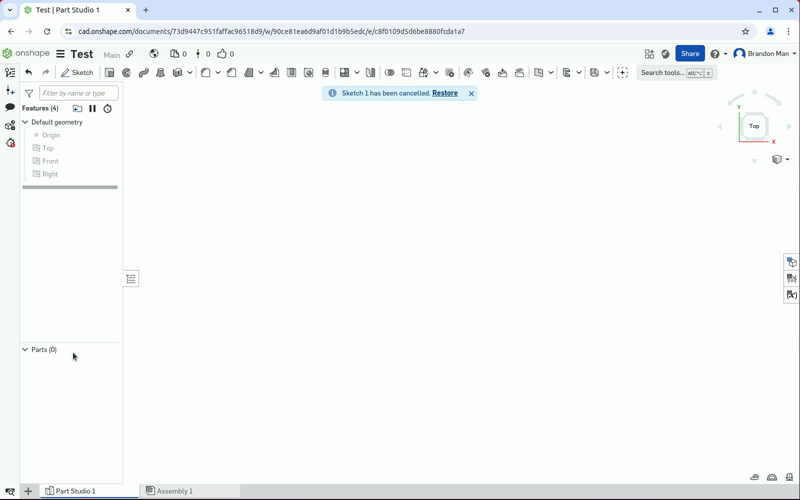
key(space)
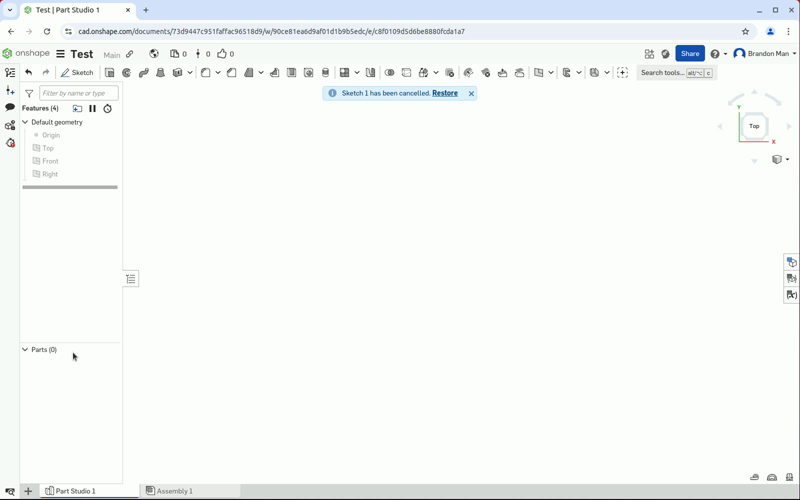
key_down(shift)
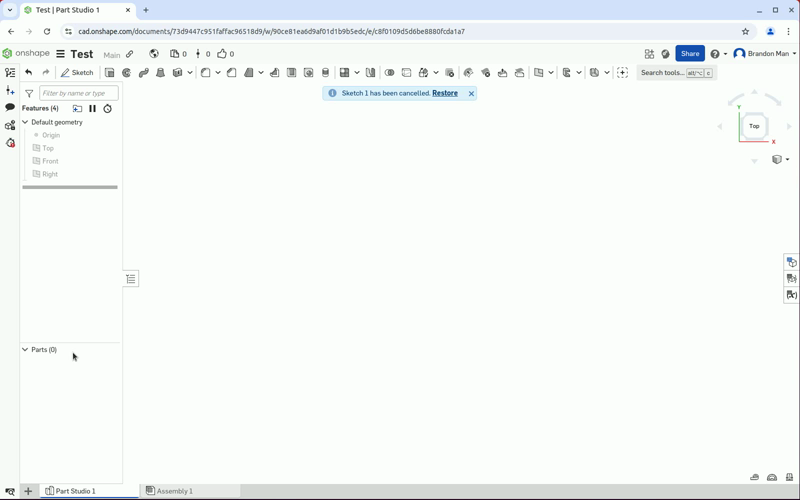
key(up)
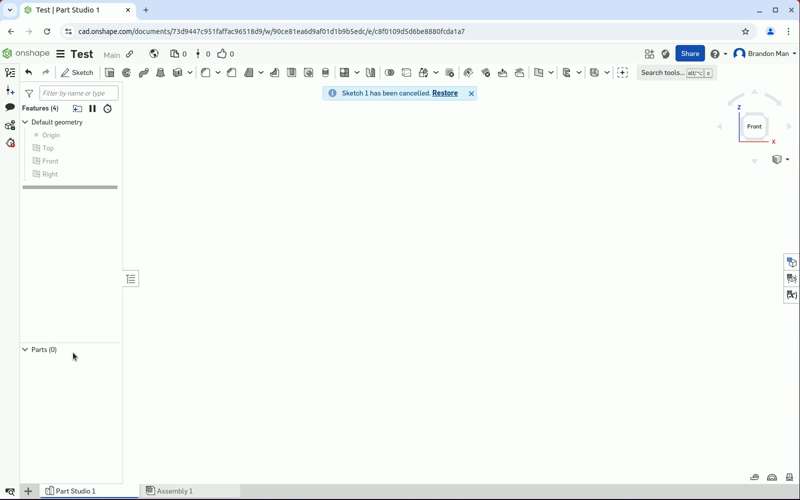
key_up(shift)
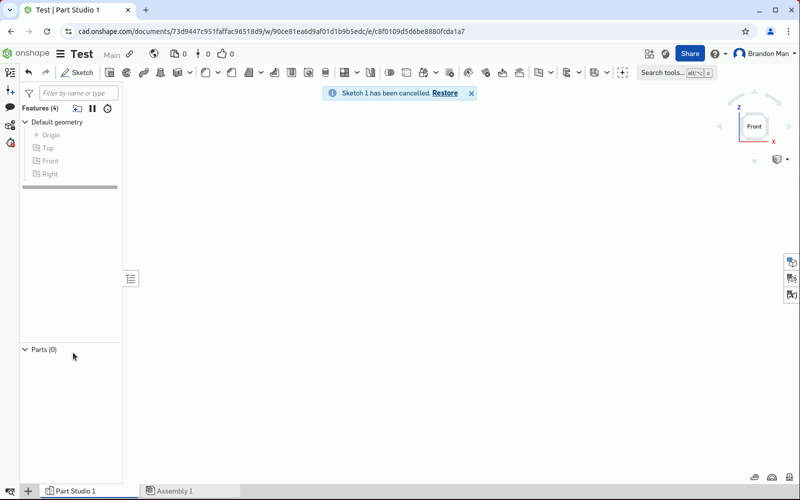
mouse_move(73, 352)
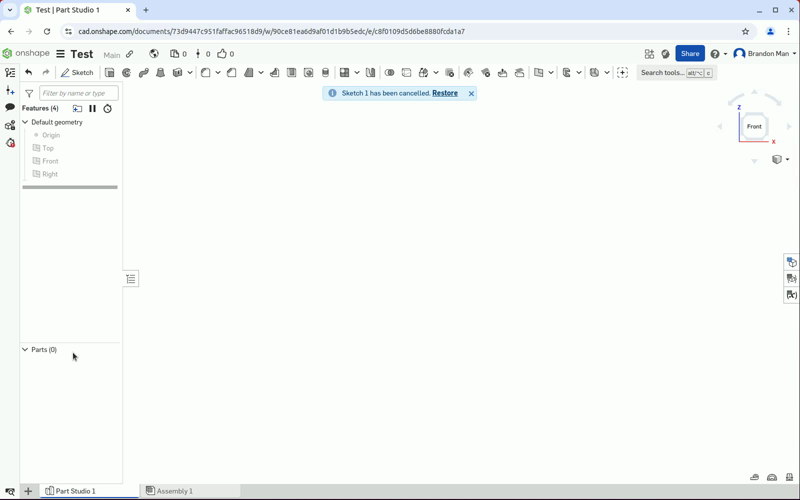
key(shift+y)
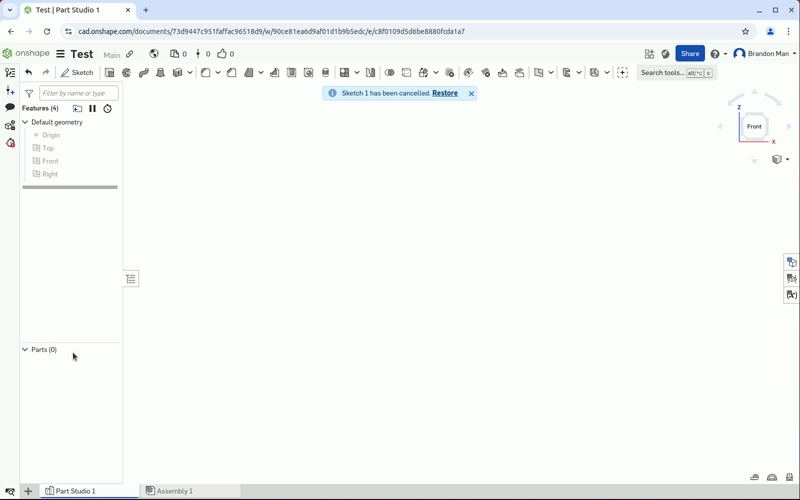
key(shift+s)
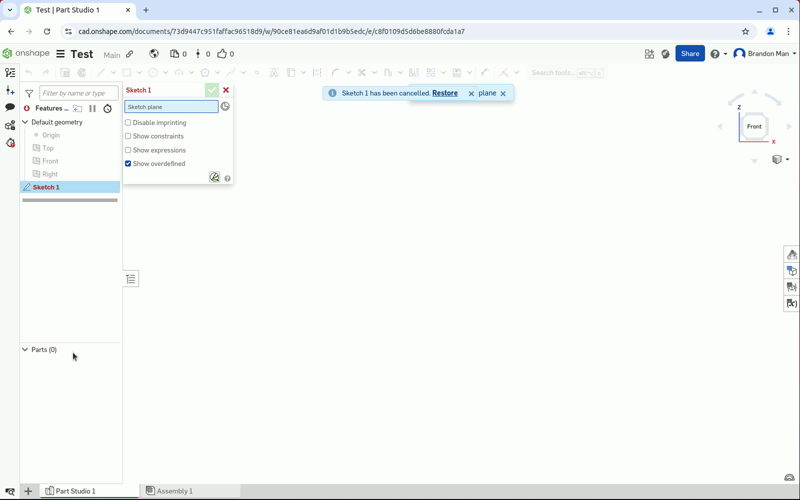
mouse_move(73, 163)
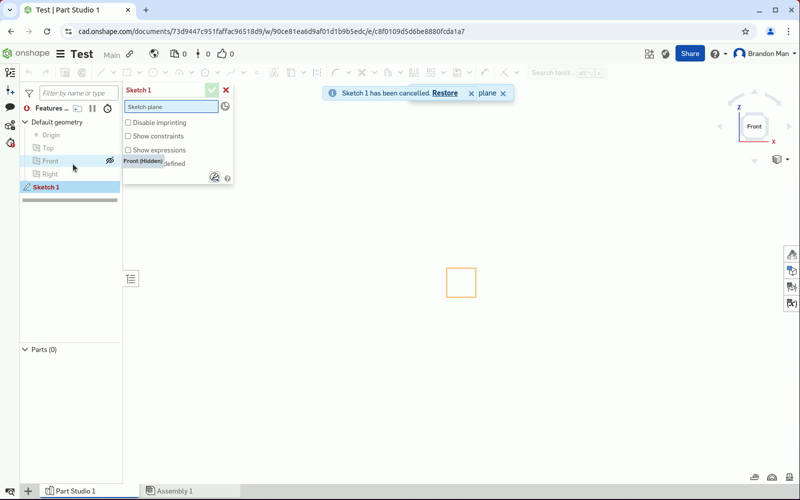
click(73, 163)
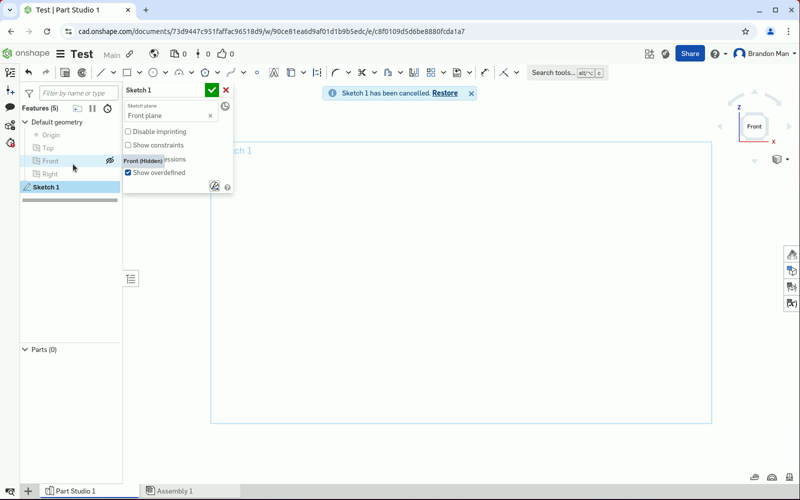
mouse_move(73, 352)
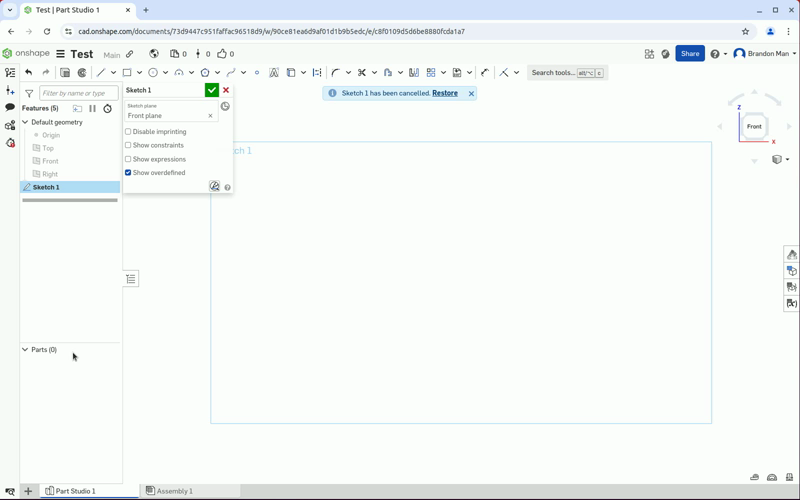
key(y)
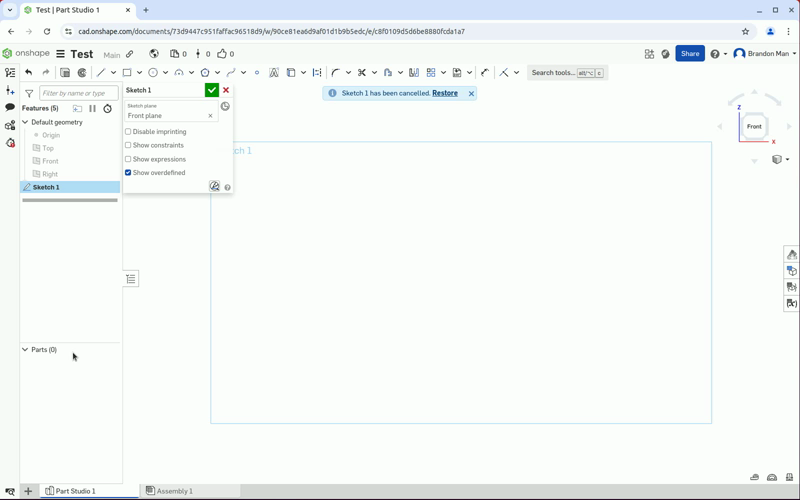
key(c)
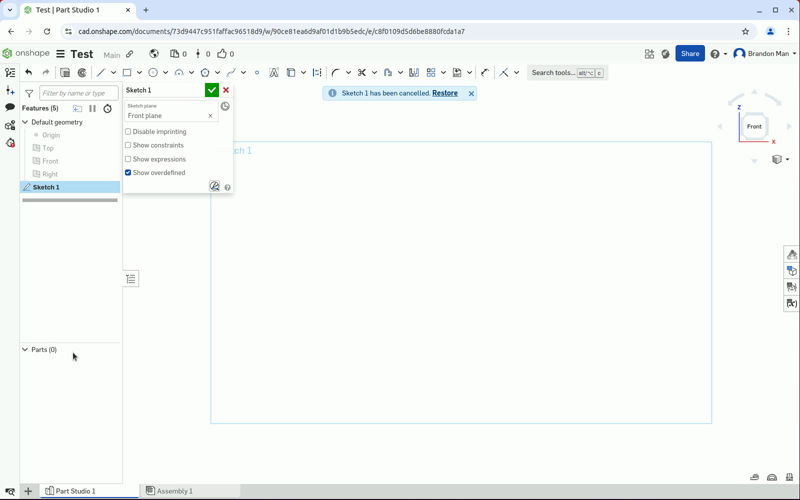
key_down(shift)
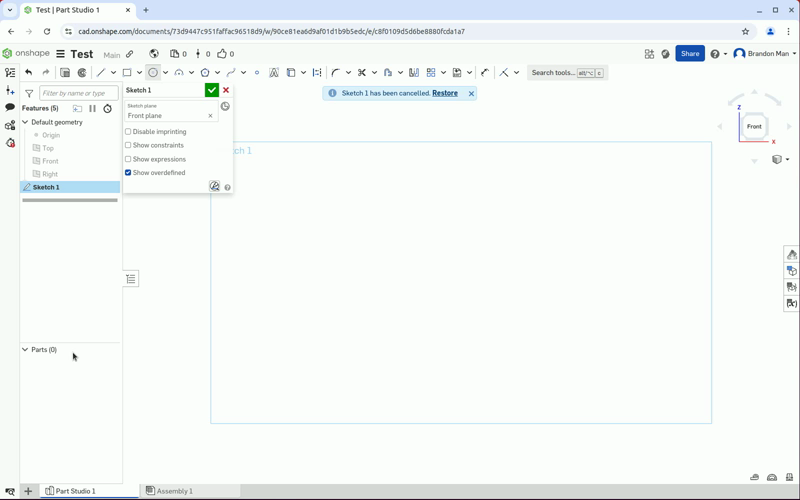
mouse_move(461, 282)
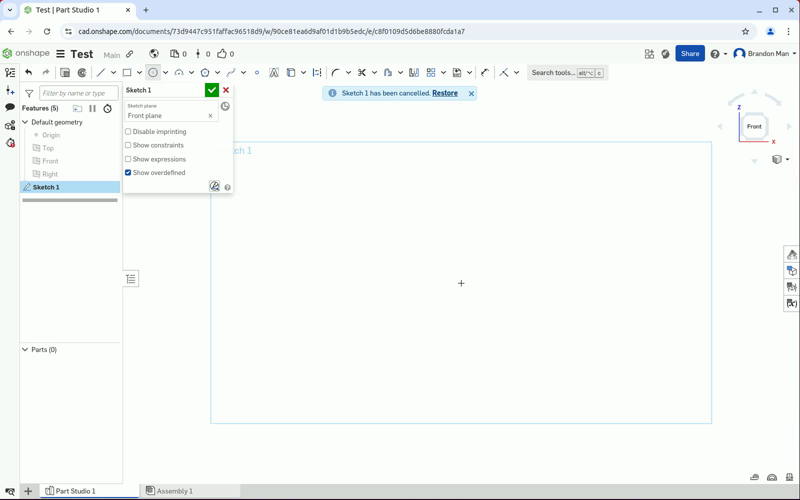
click(461, 282)
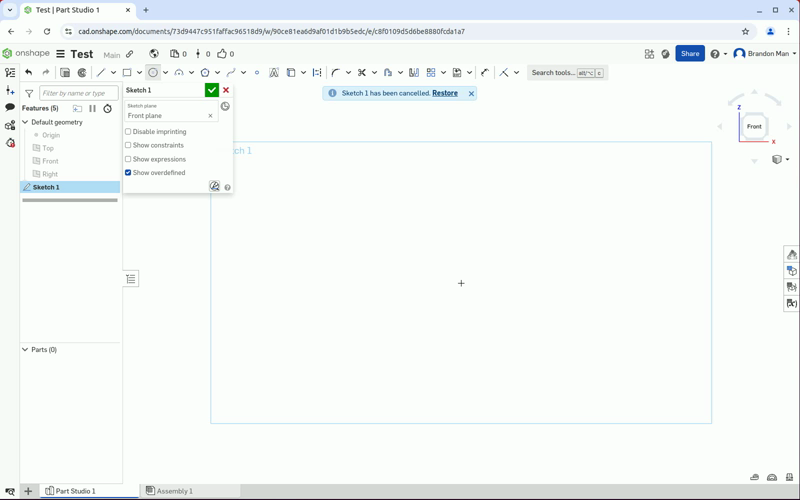
key_up(shift)
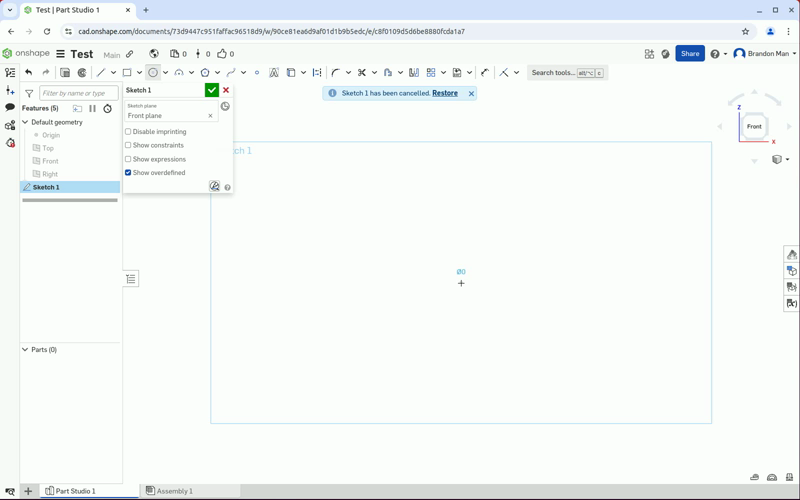
mouse_move(503, 282)
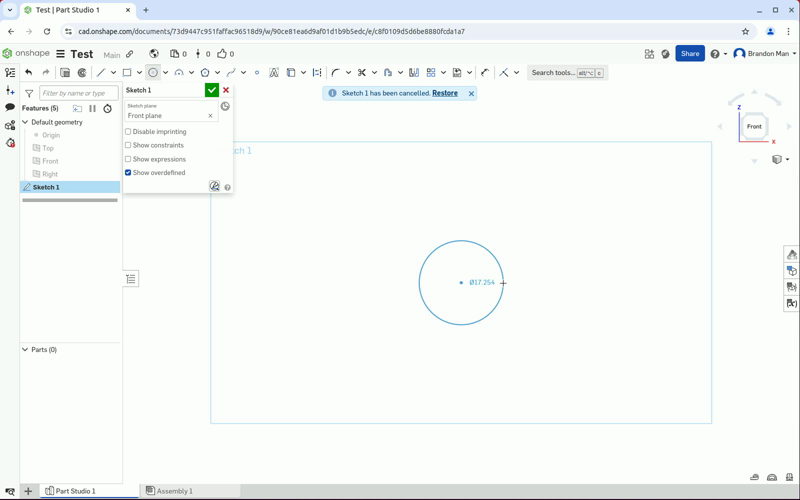
click(503, 282)
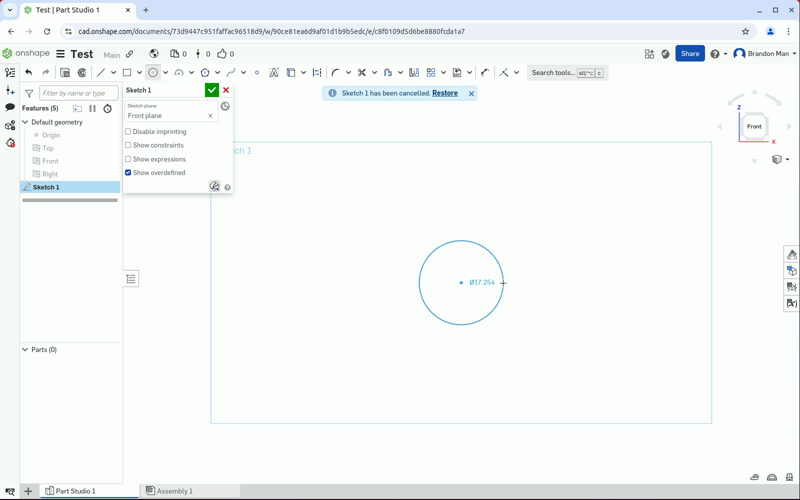
key(esc)
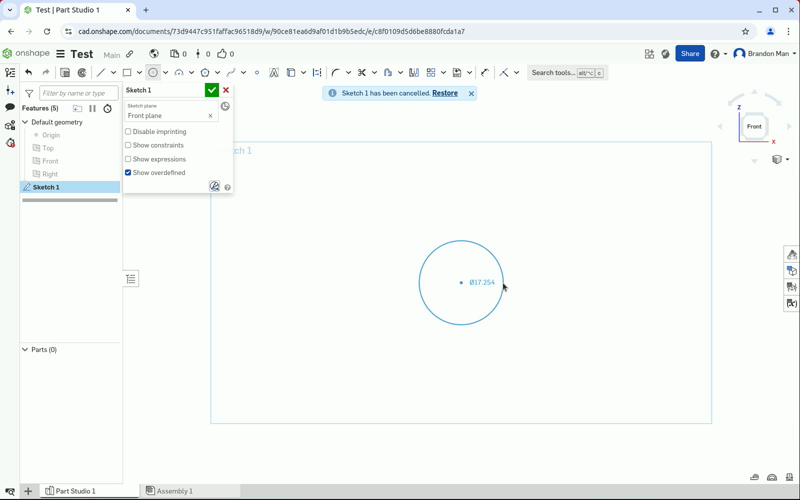
mouse_move(476, 257)
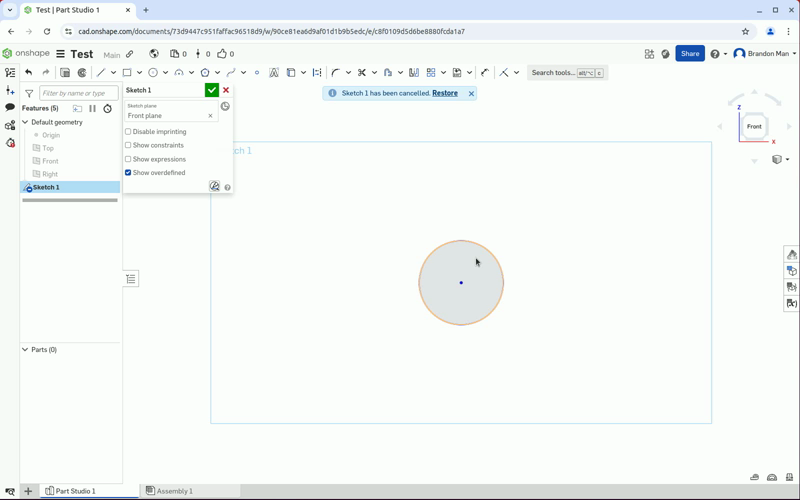
click(476, 257)
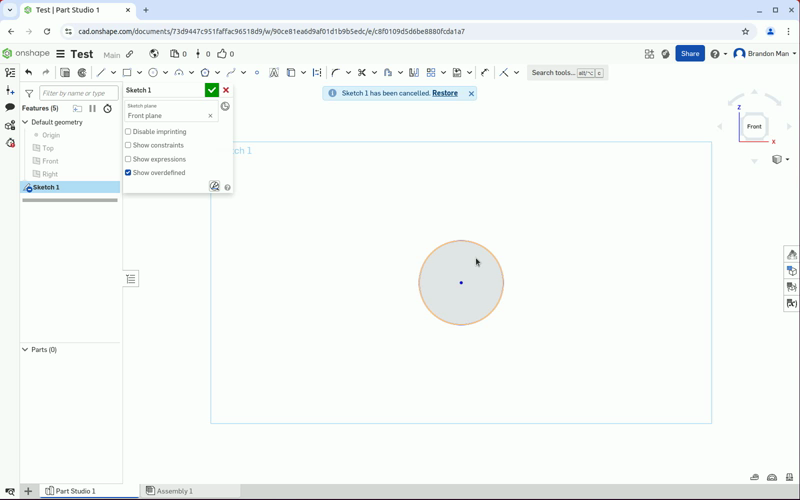
mouse_move(73, 352)
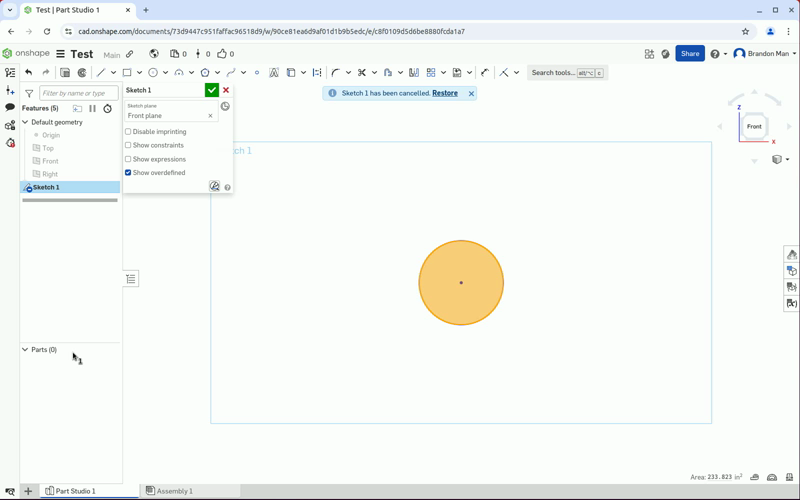
key(shift+y)
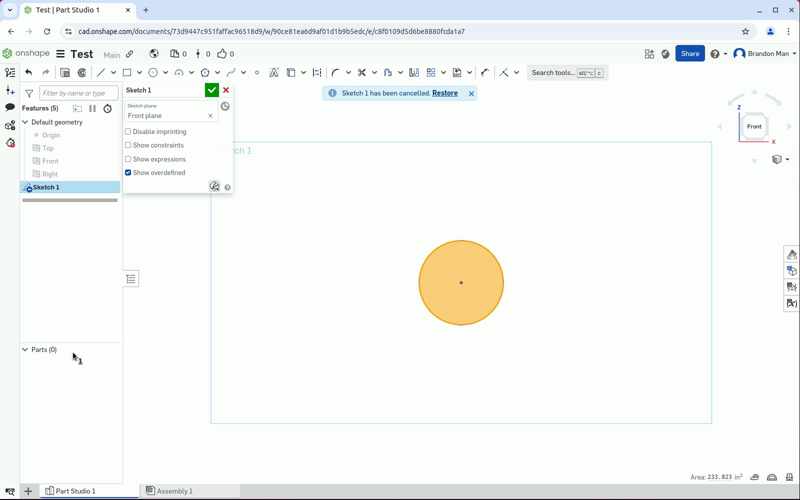
key(shift+e)
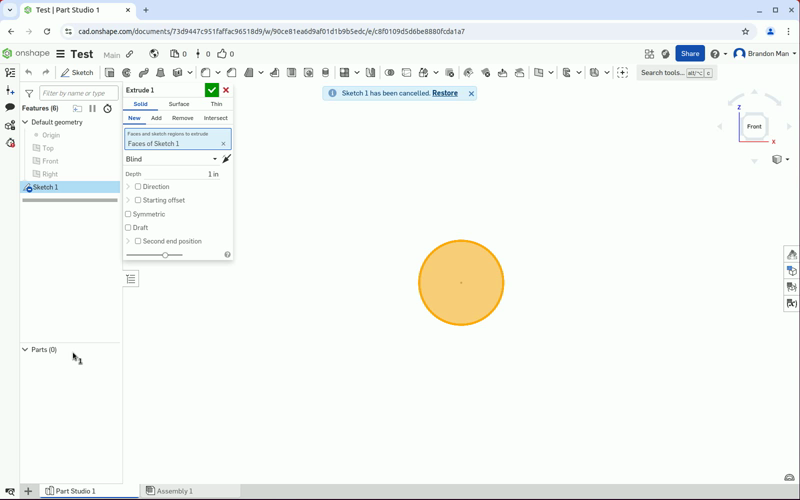
mouse_move(143, 106)
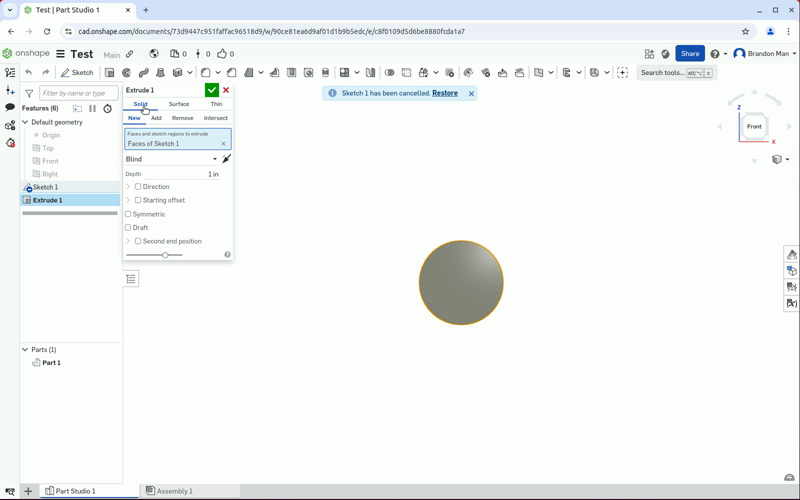
click(143, 106)
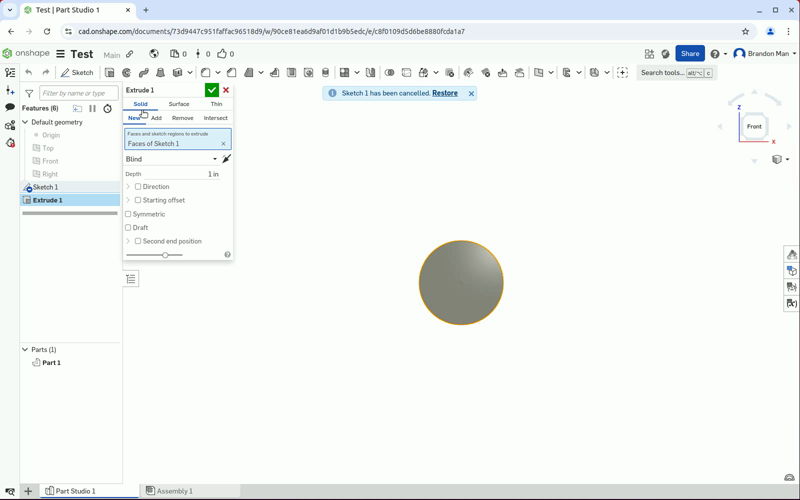
mouse_move(137, 120)
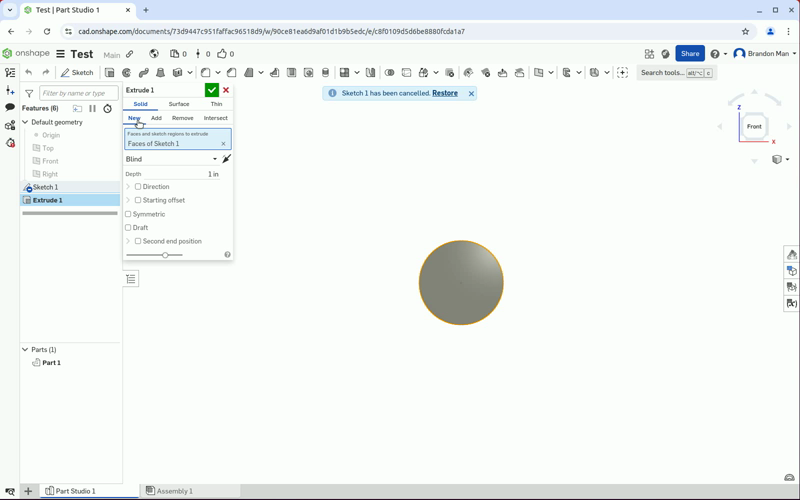
click(137, 120)
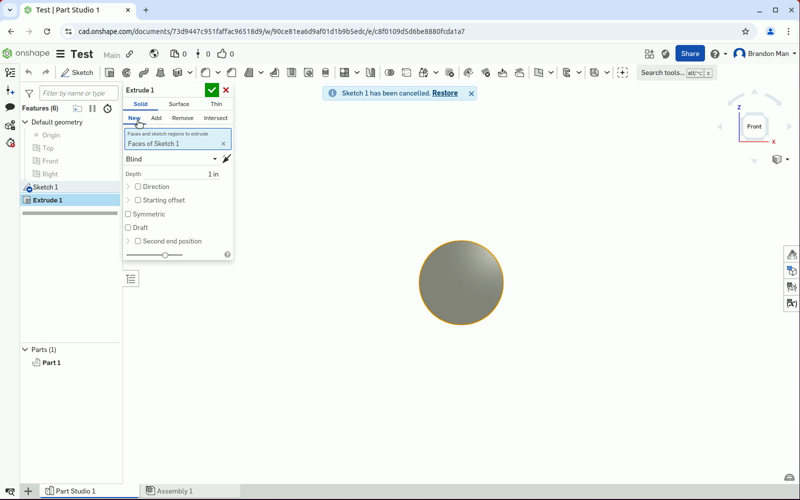
key(tab, 4)
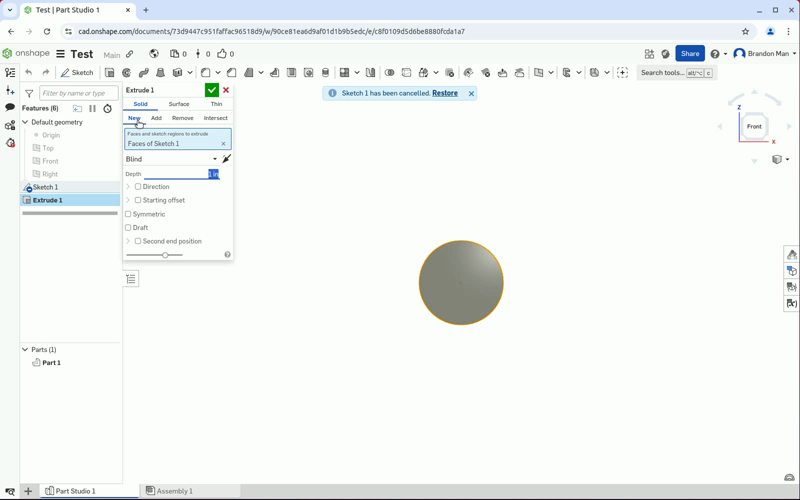
text(4.092)
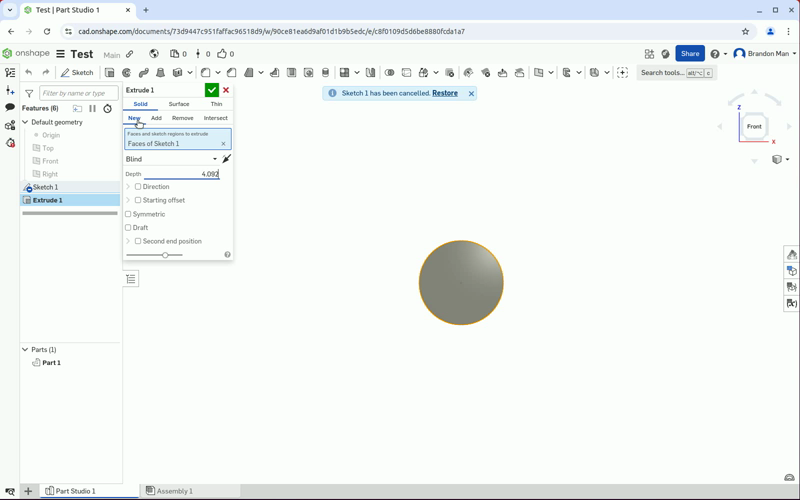
key(enter)
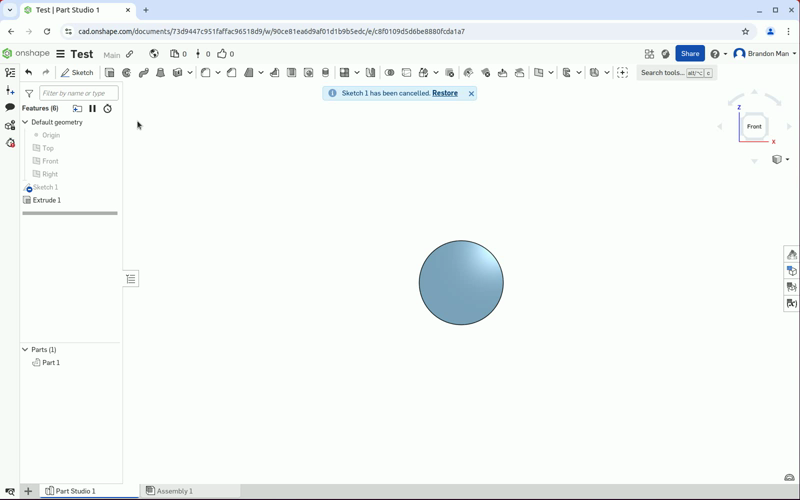
key(shift+h)
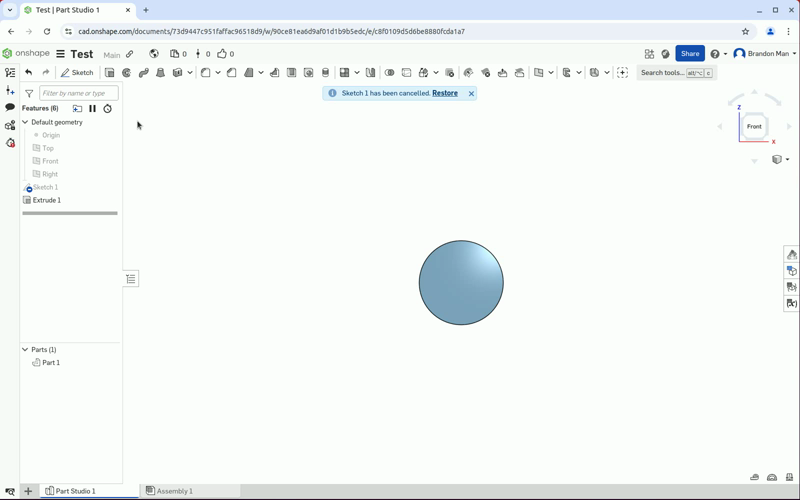
key(shift+h)
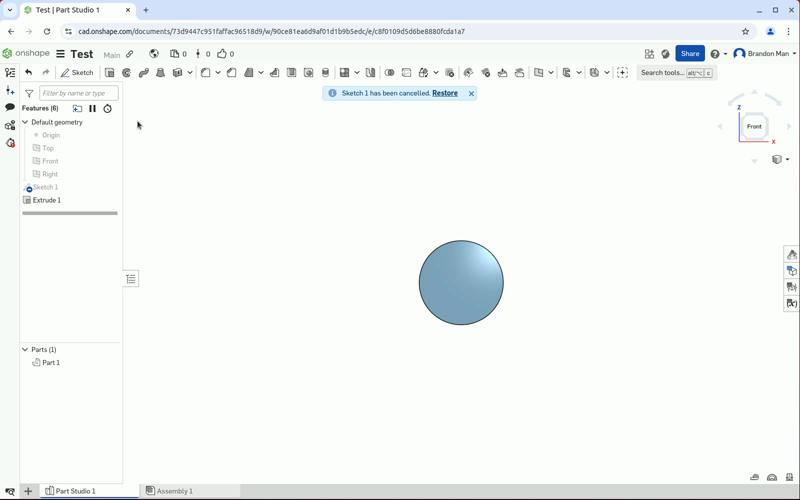
mouse_move(73, 189)
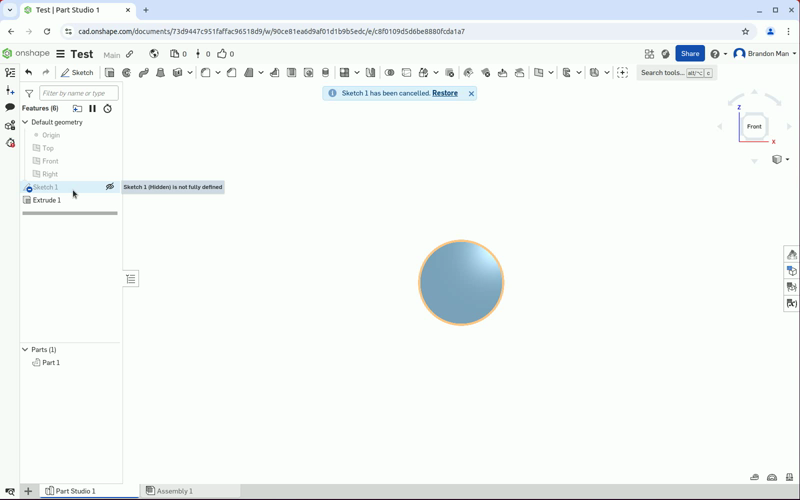
click(73, 189)
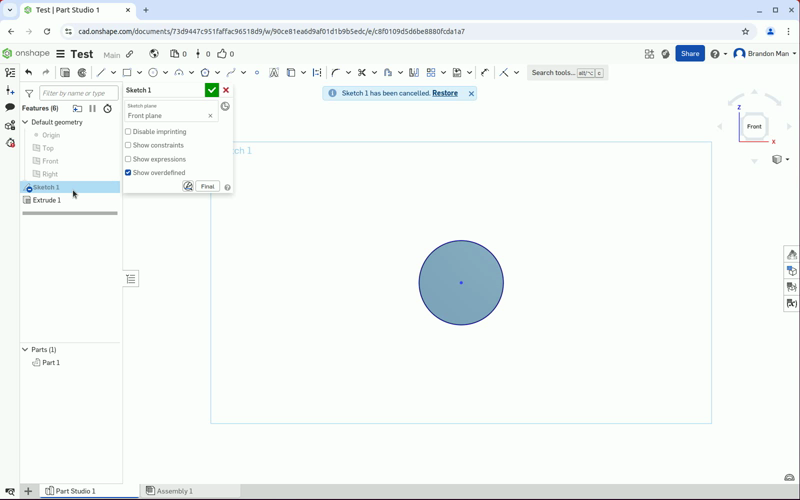
mouse_move(229, 92)
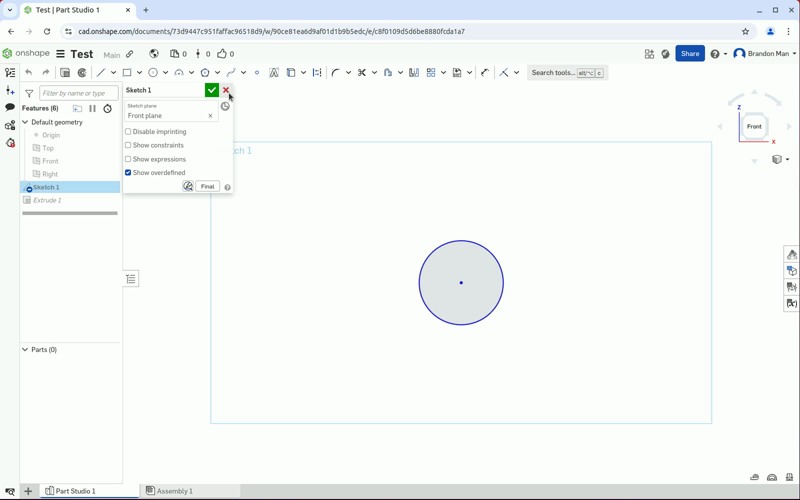
click(229, 92)
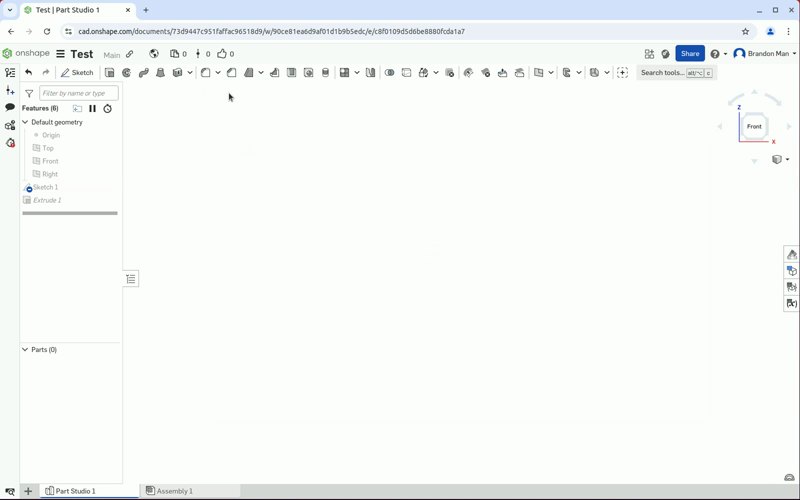
mouse_move(73, 352)
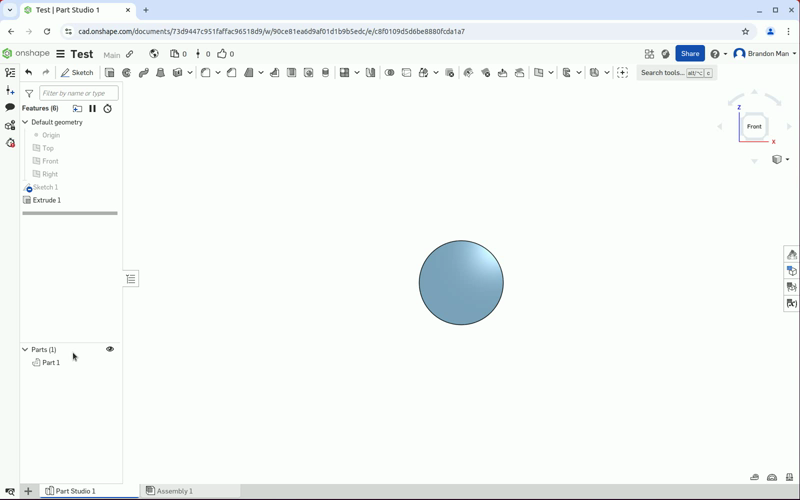
key(y)
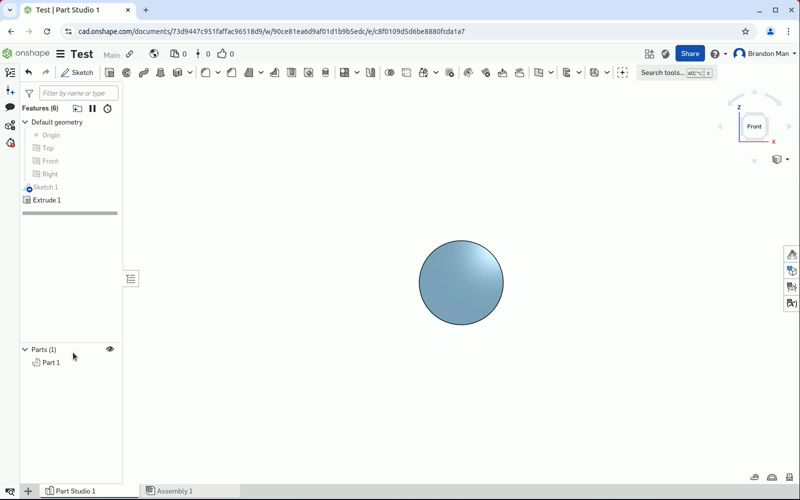
key(shift+p)
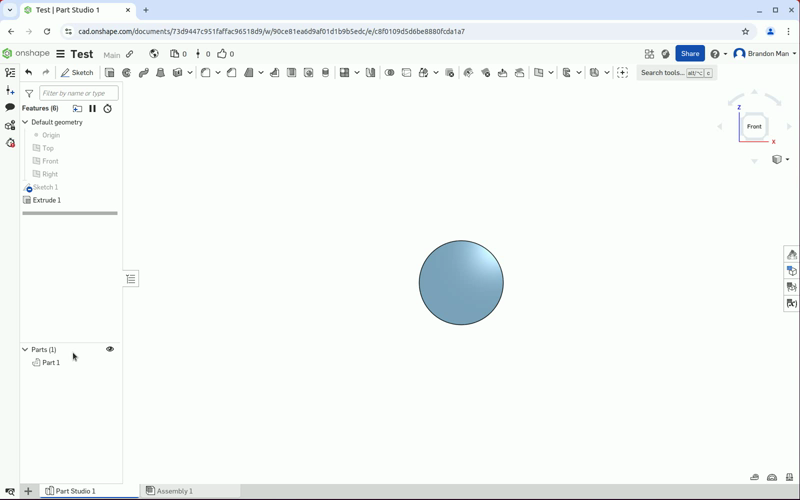
key(space)
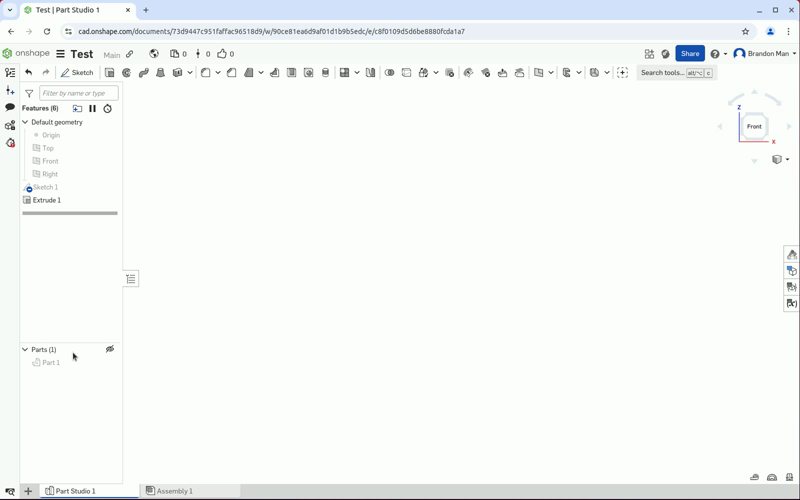
key_down(shift)
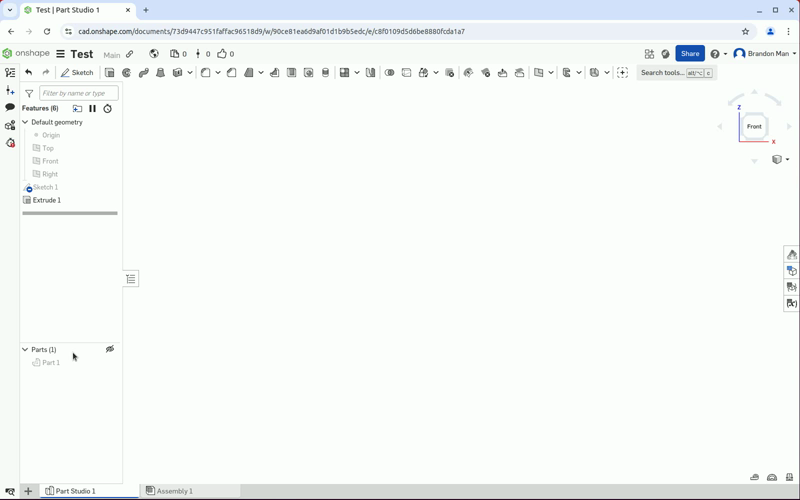
key(left)
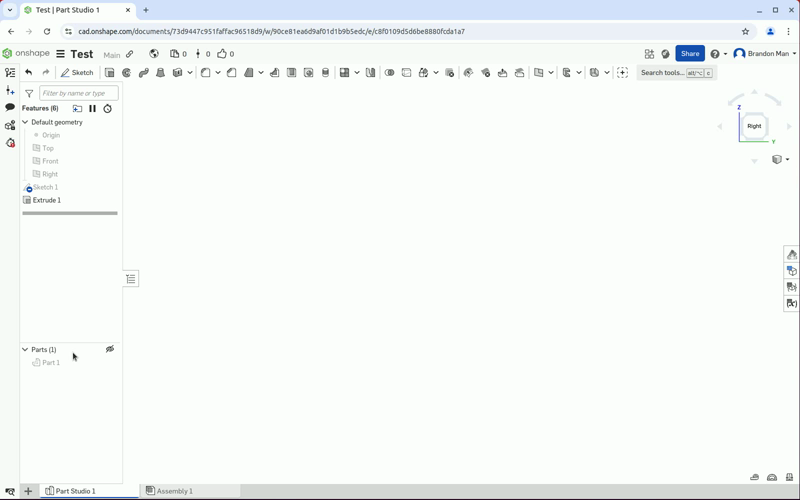
key_up(shift)
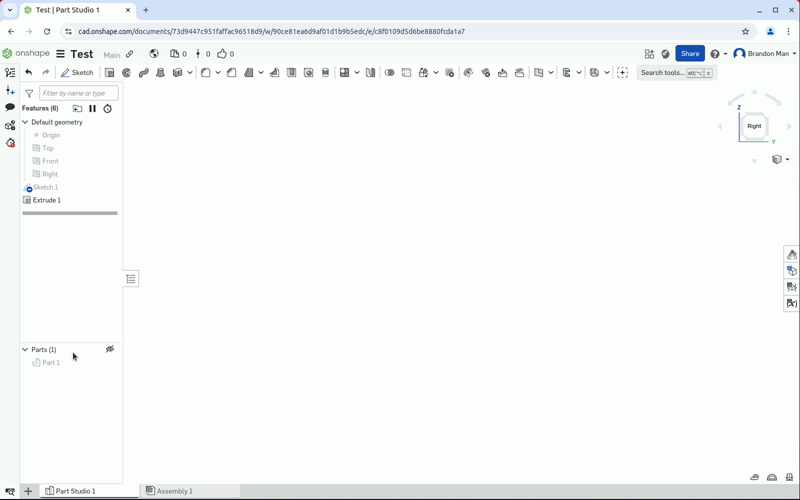
mouse_move(73, 352)
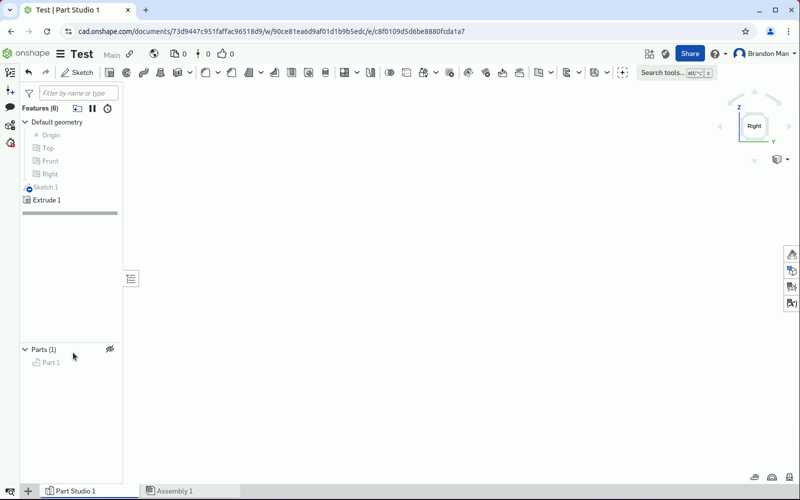
key(shift+y)
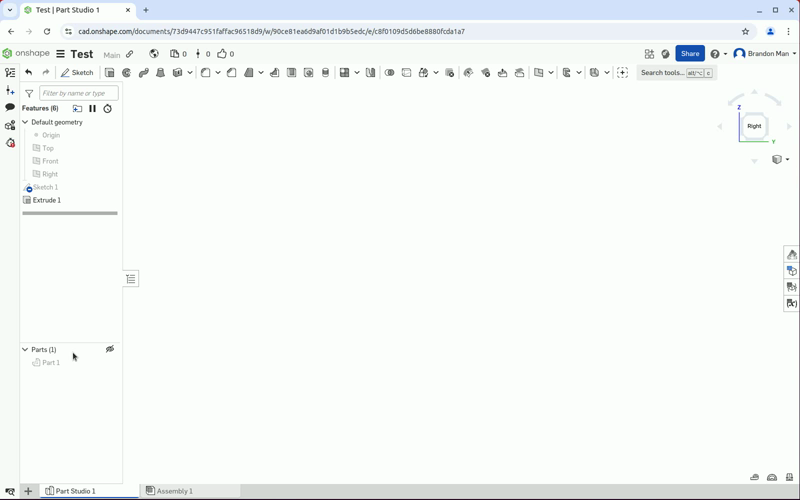
key(shift+s)
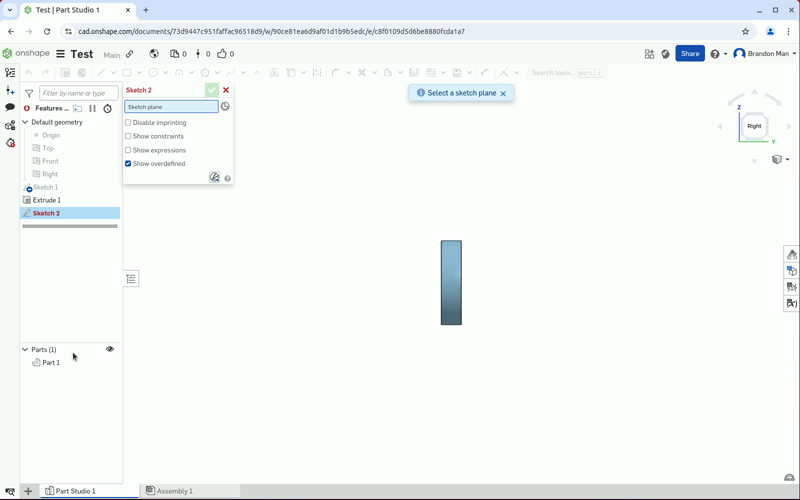
mouse_move(73, 176)
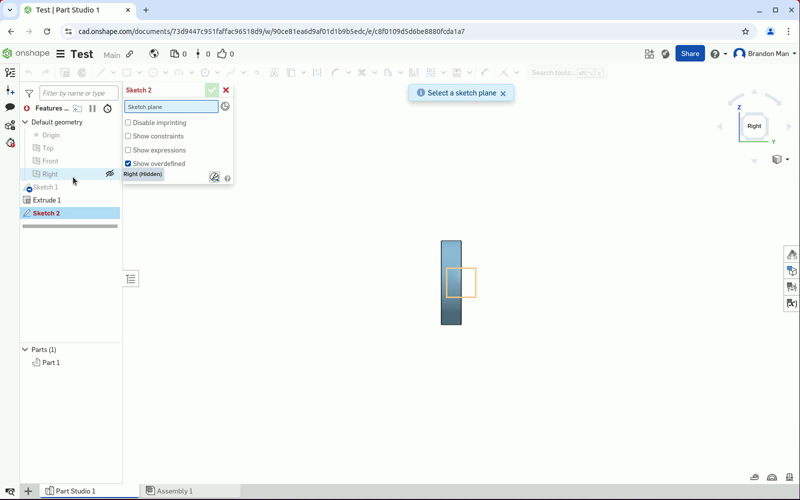
click(73, 176)
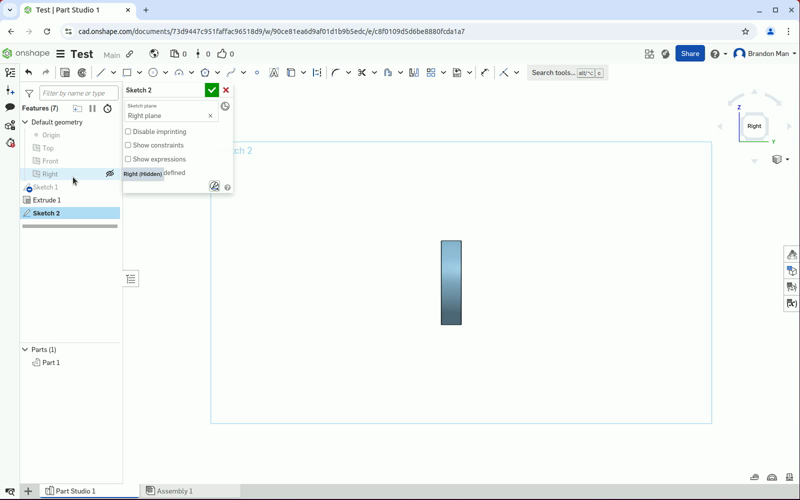
mouse_move(73, 352)
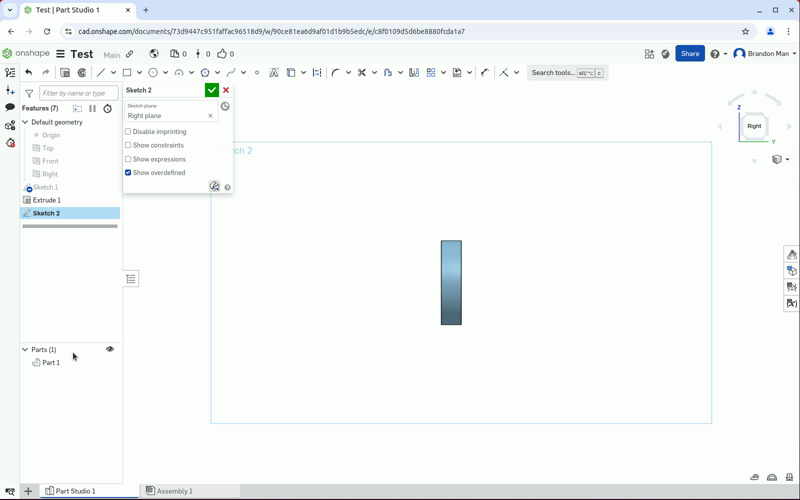
key(y)
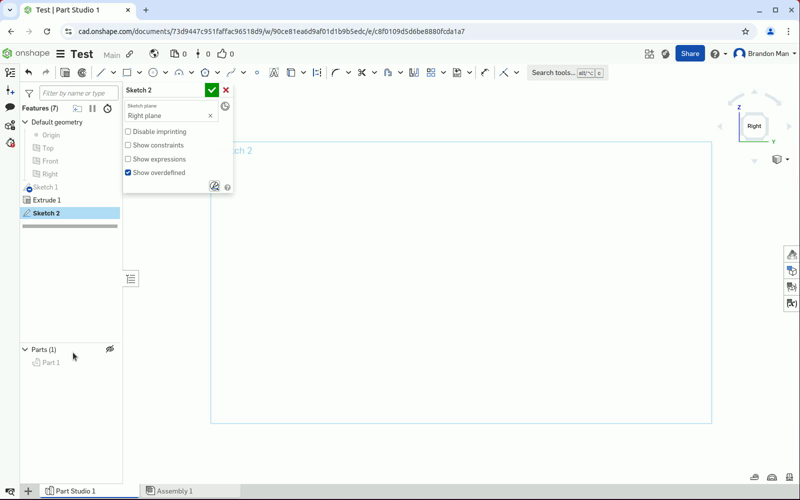
key(c)
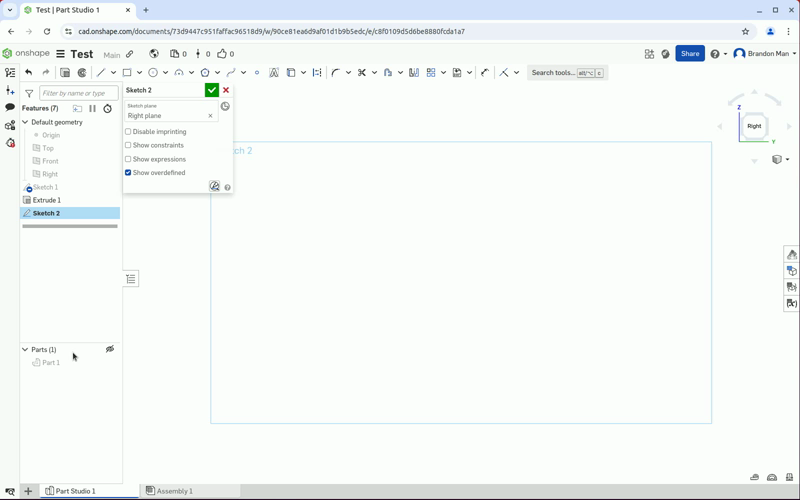
key_down(shift)
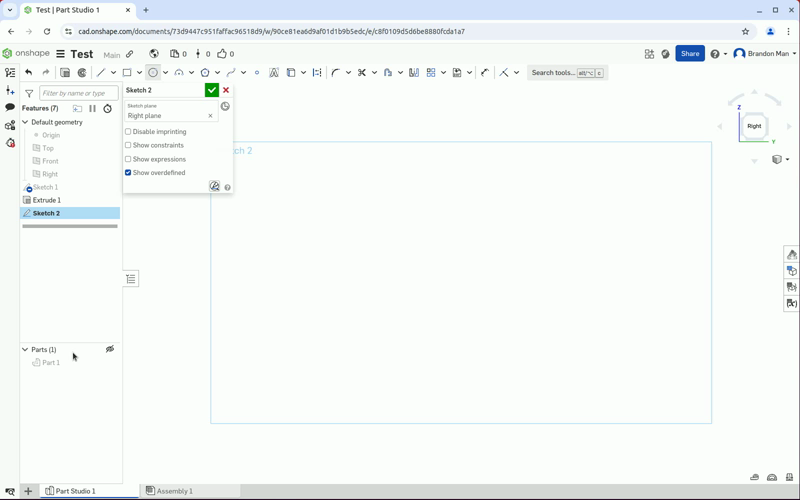
mouse_move(451, 282)
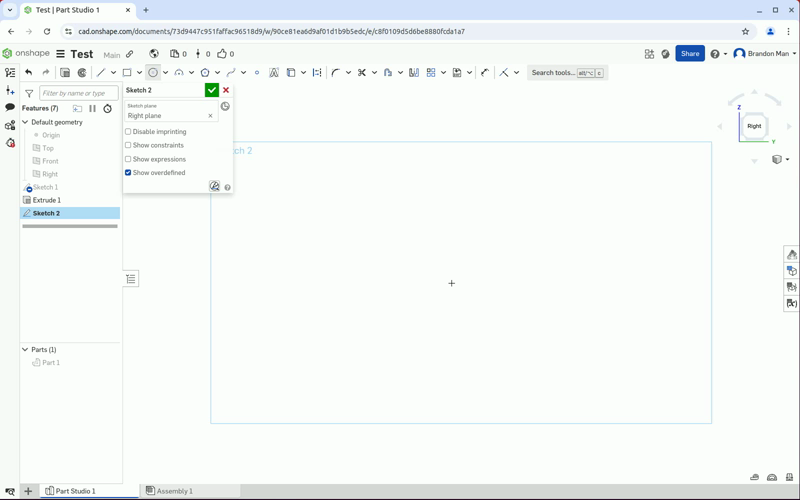
click(451, 282)
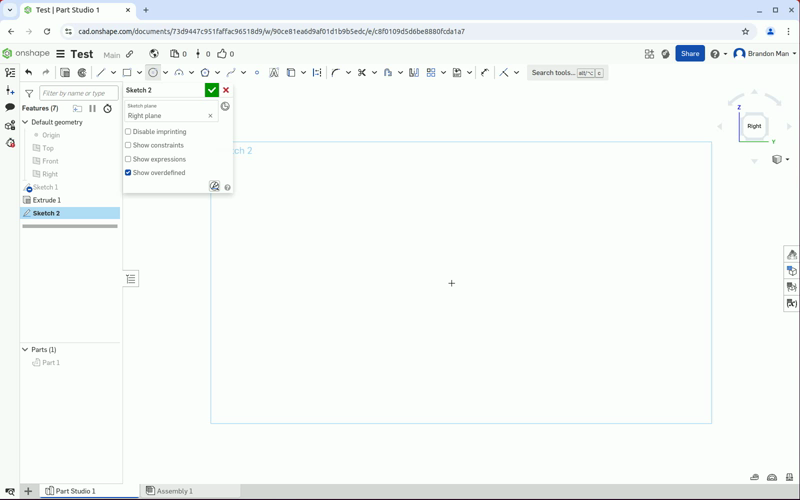
key_up(shift)
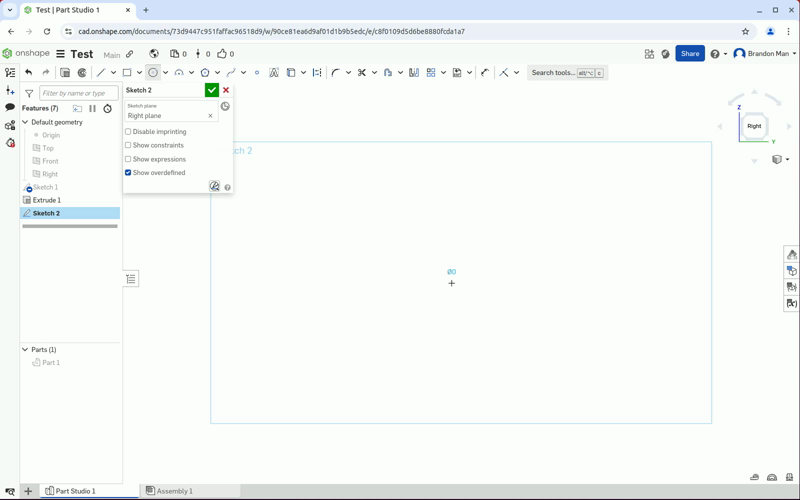
mouse_move(456, 282)
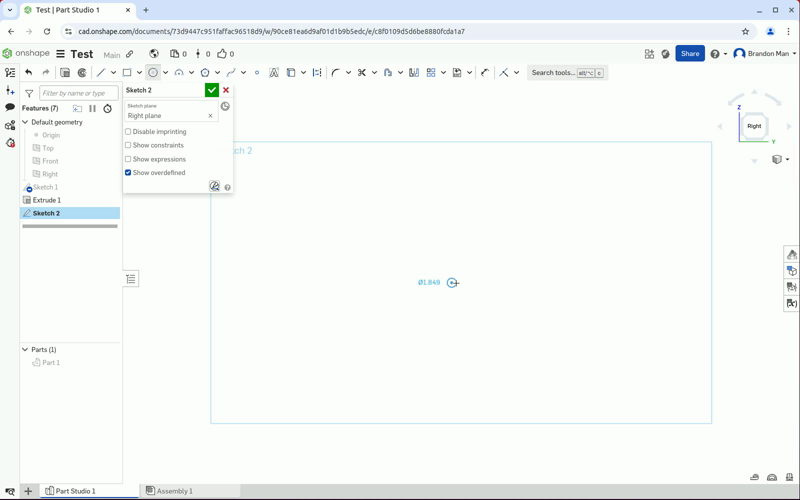
click(456, 282)
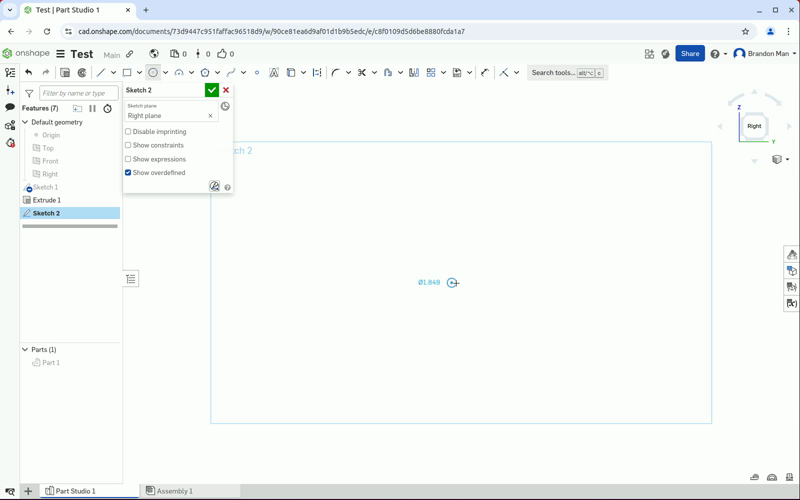
key(esc)
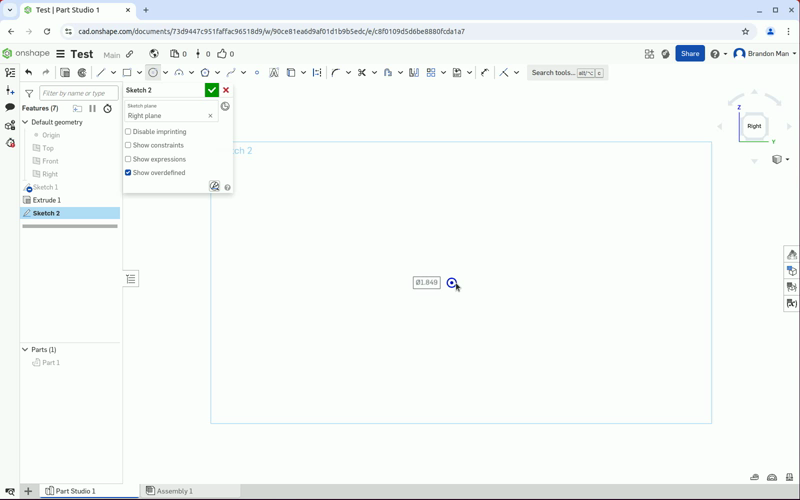
mouse_move(448, 282)
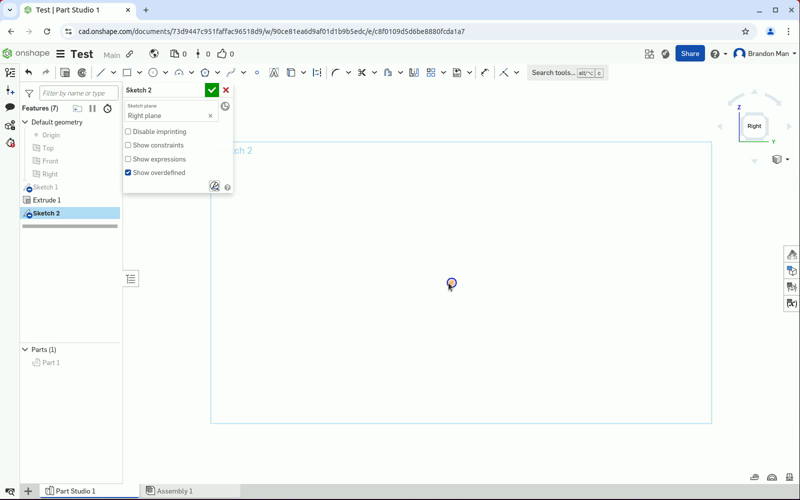
scroll(6)
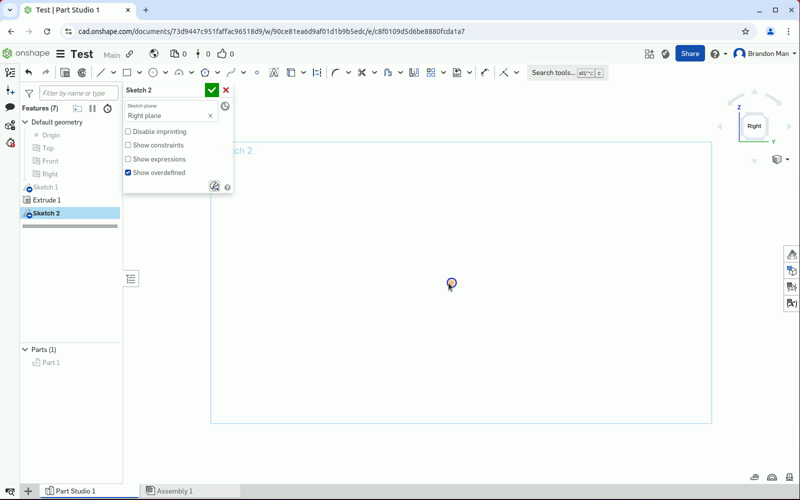
scroll(6)
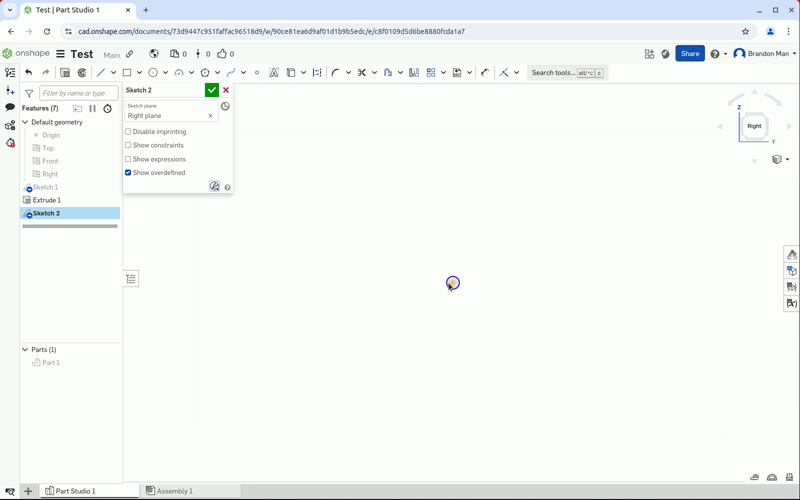
scroll(6)
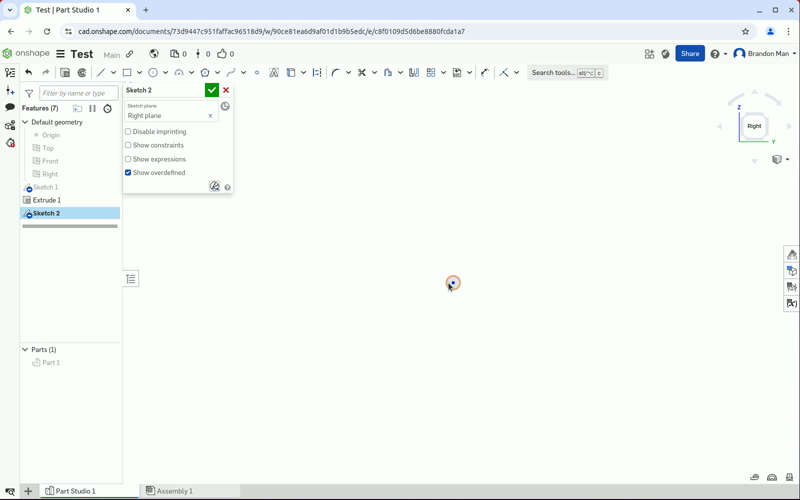
scroll(6)
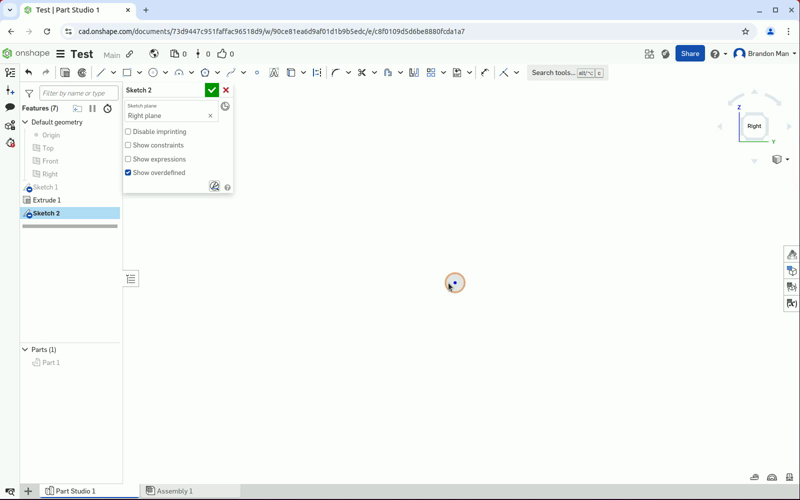
scroll(6)
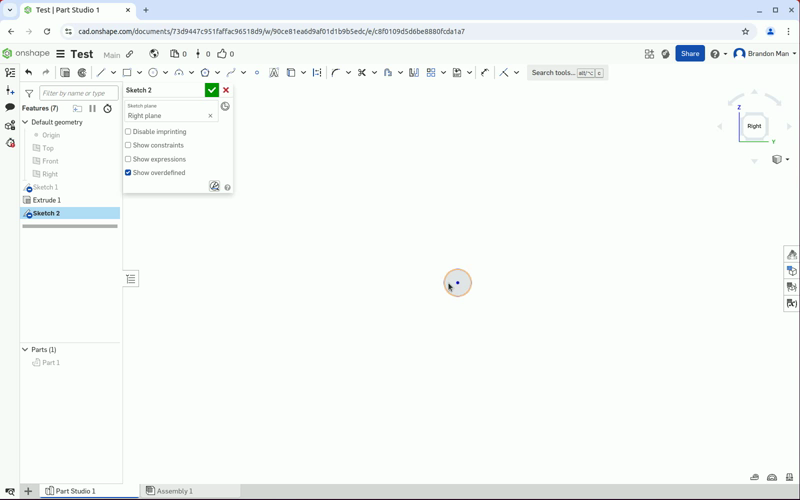
scroll(6)
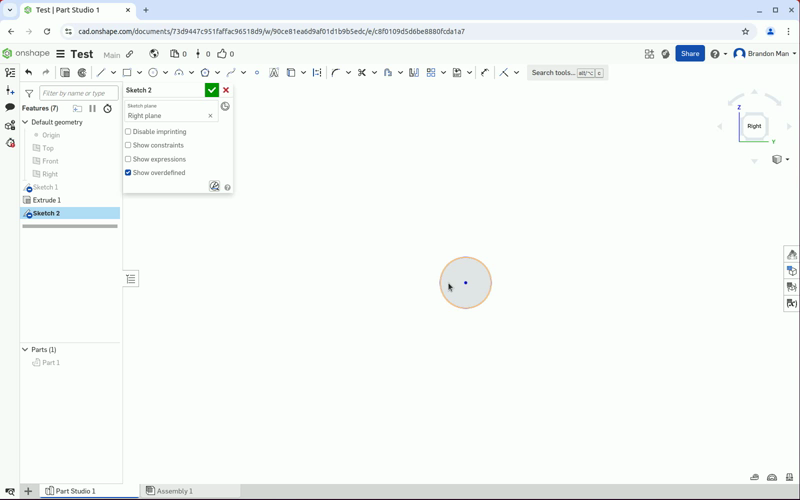
scroll(6)
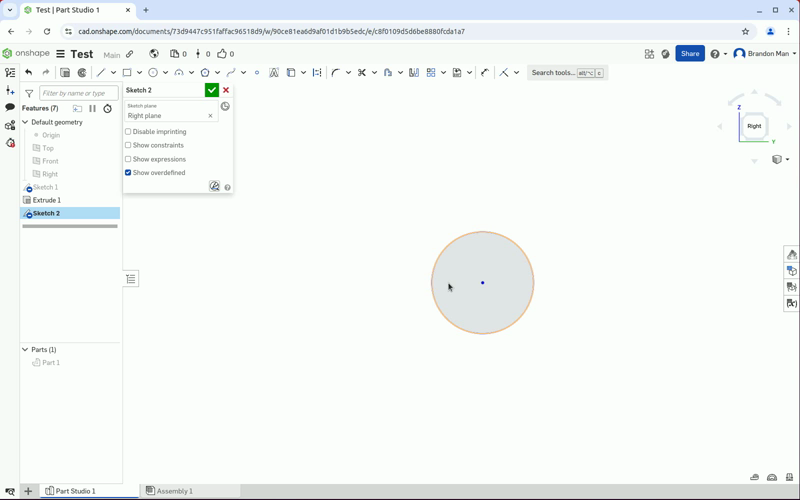
click(448, 282)
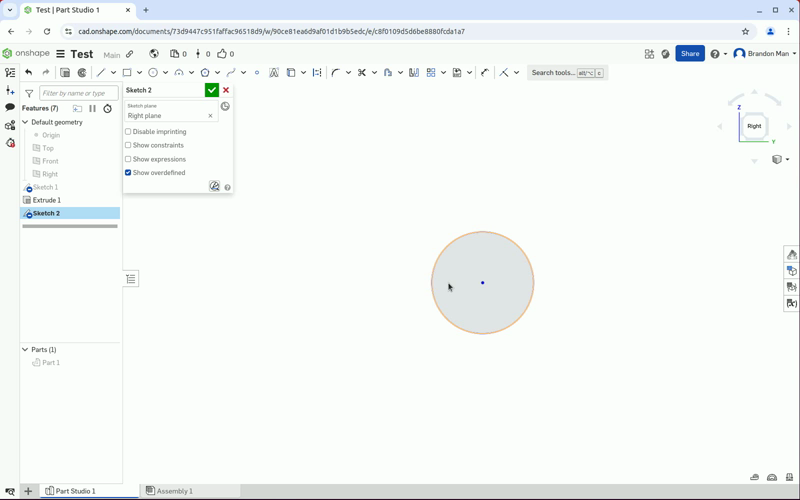
scroll(-6)
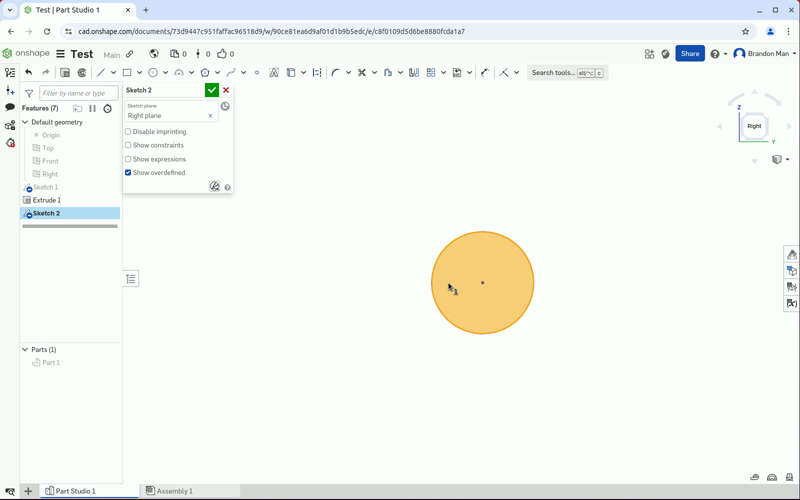
scroll(-6)
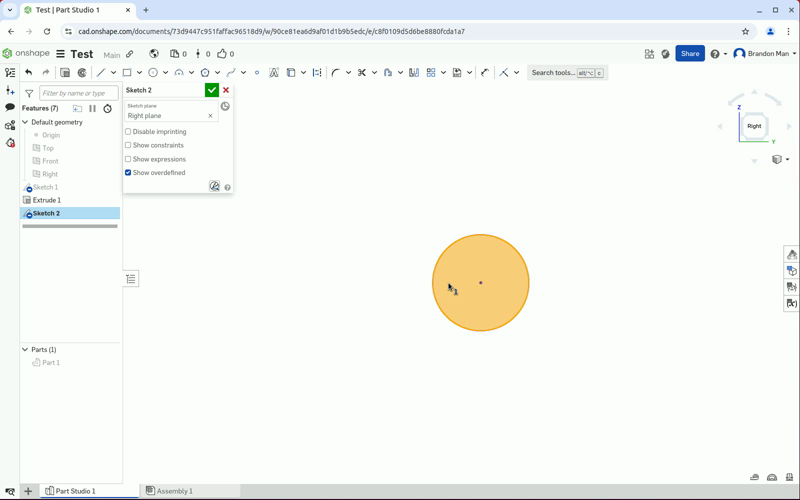
scroll(-6)
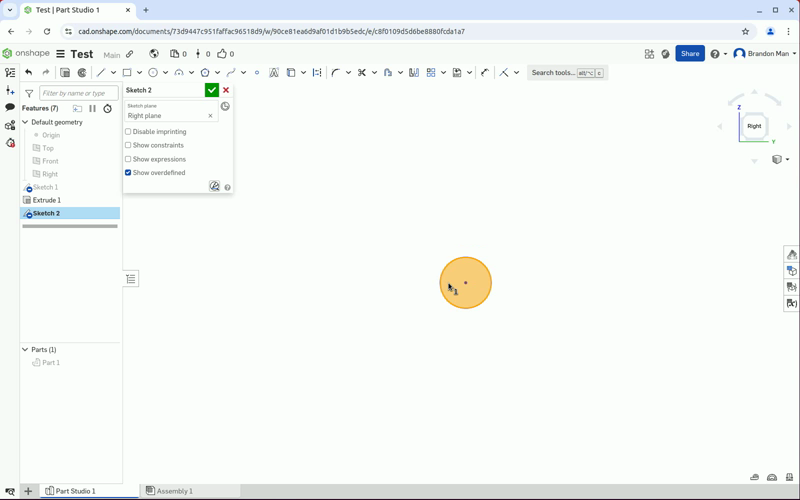
scroll(-6)
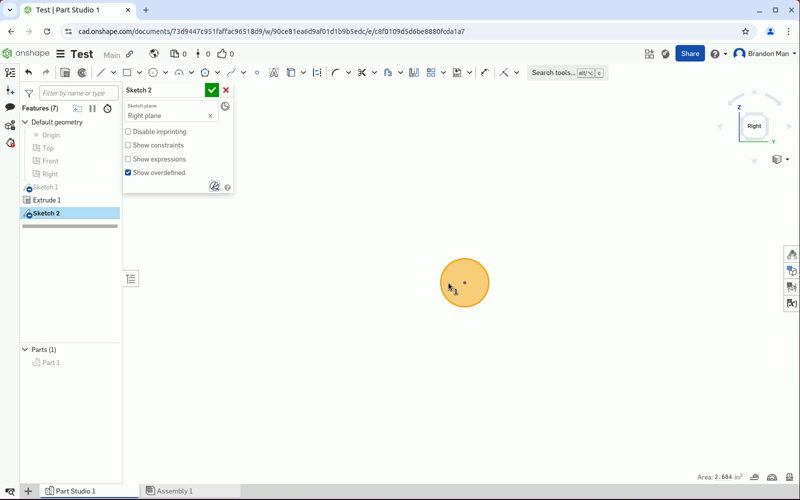
scroll(-6)
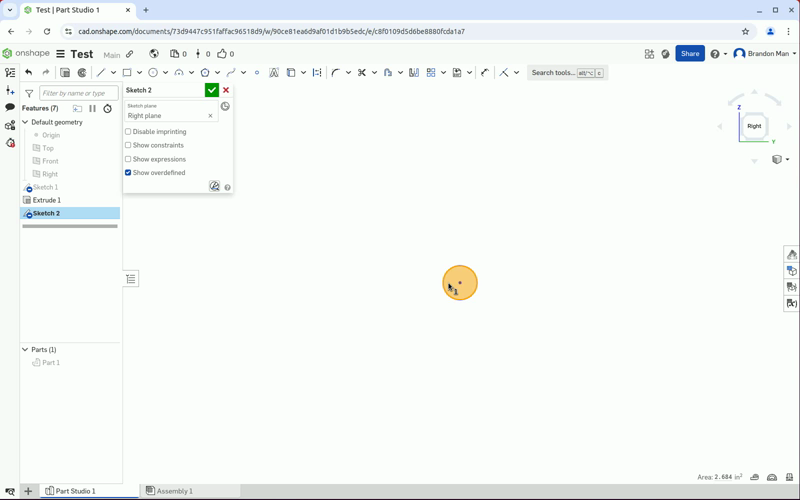
scroll(-6)
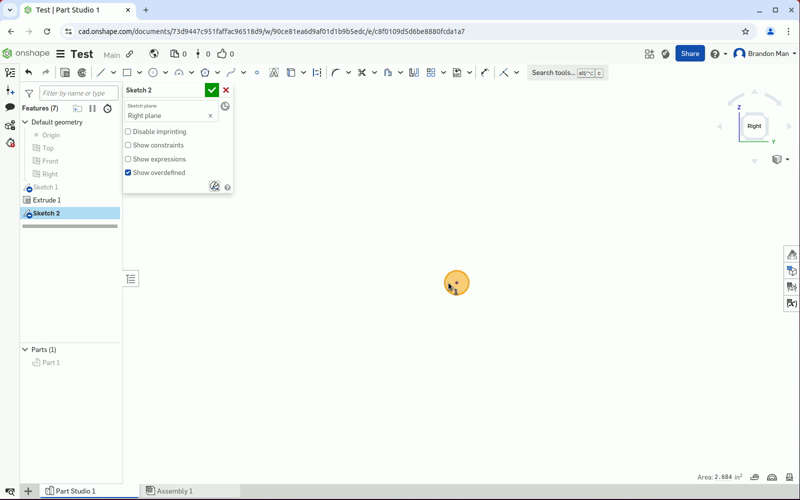
scroll(-6)
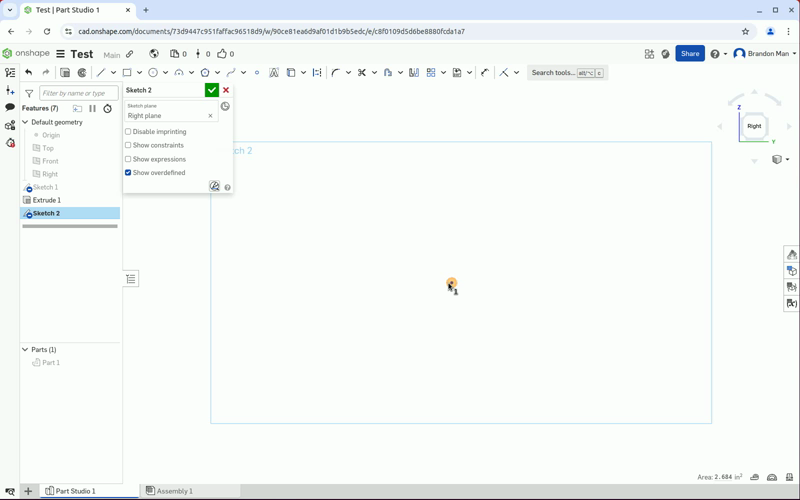
mouse_move(73, 352)
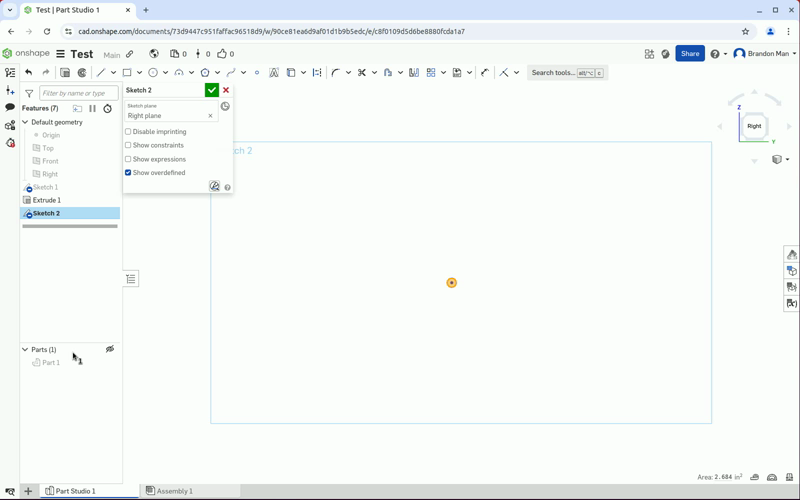
key(shift+y)
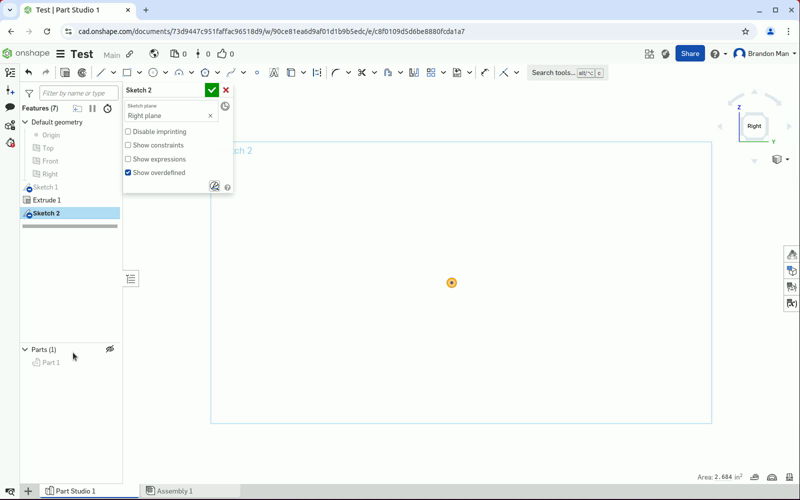
key(shift+e)
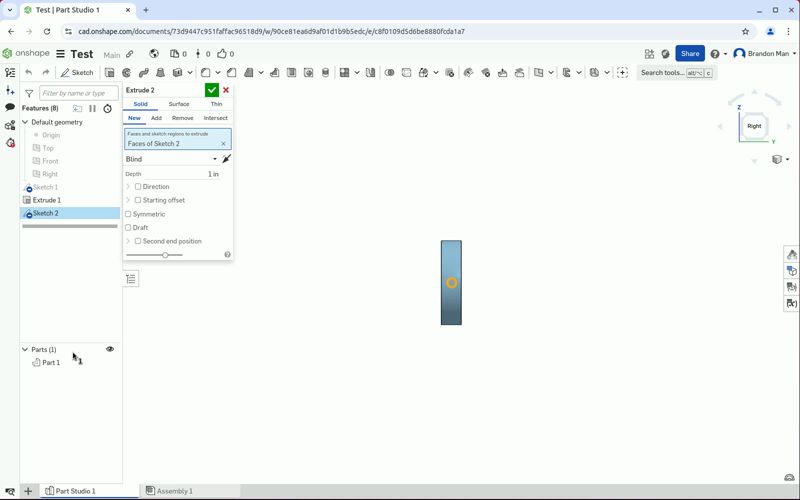
mouse_move(143, 106)
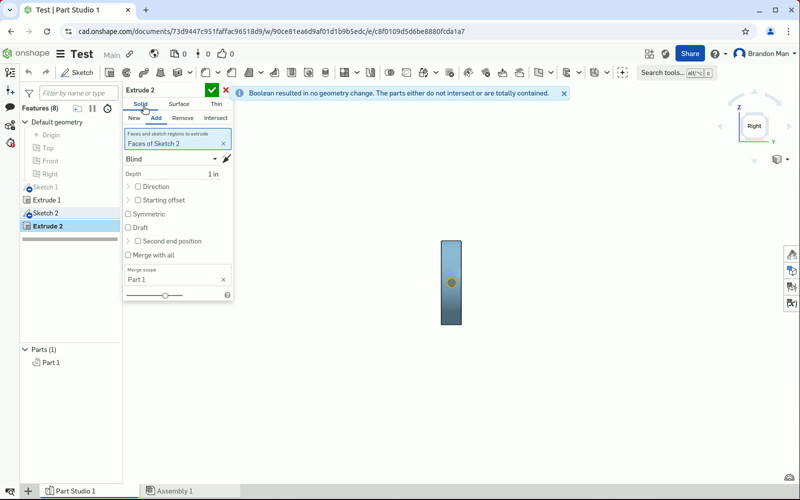
click(143, 106)
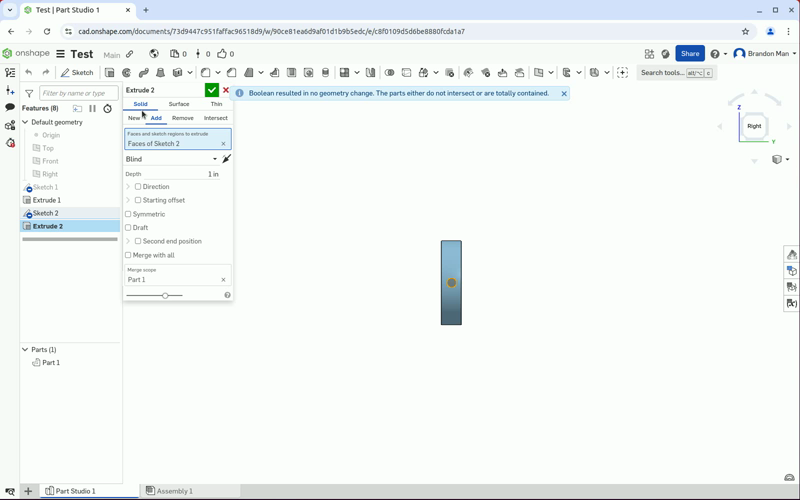
mouse_move(137, 120)
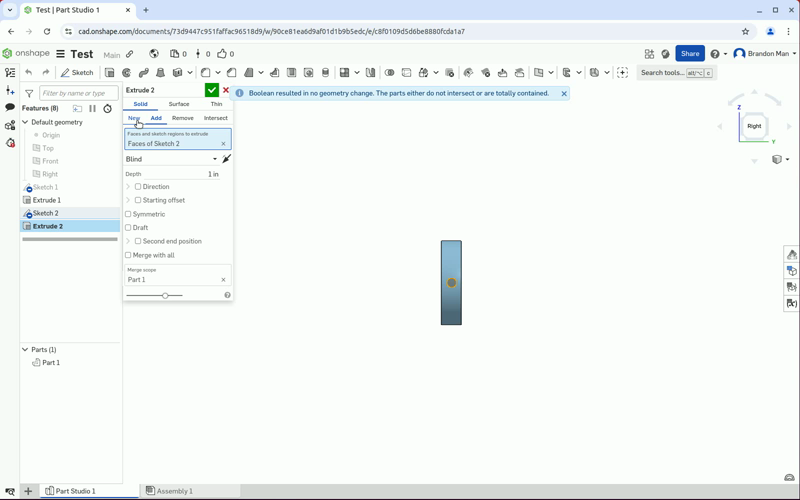
click(137, 120)
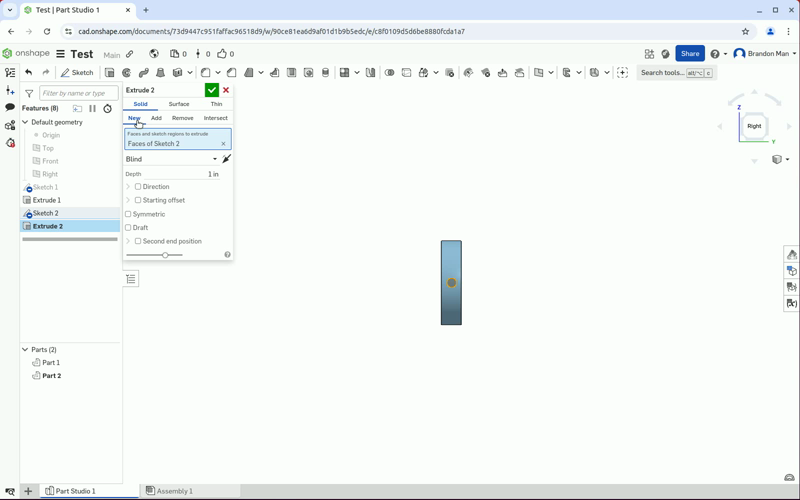
key(tab, 4)
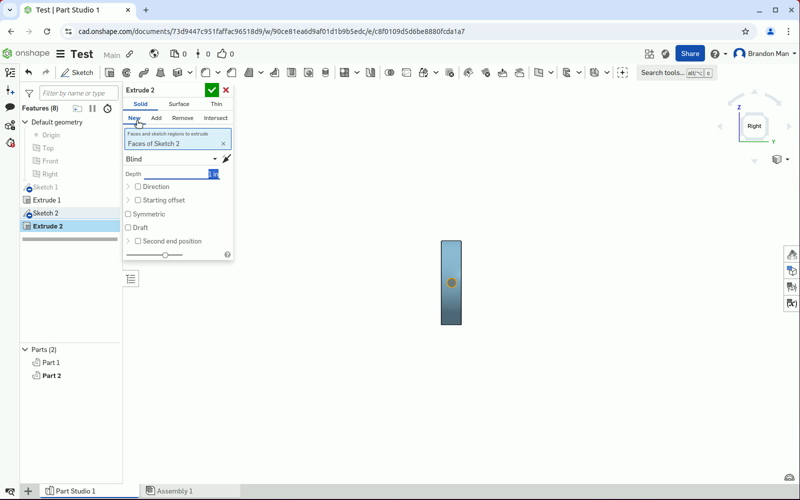
text(23.108)
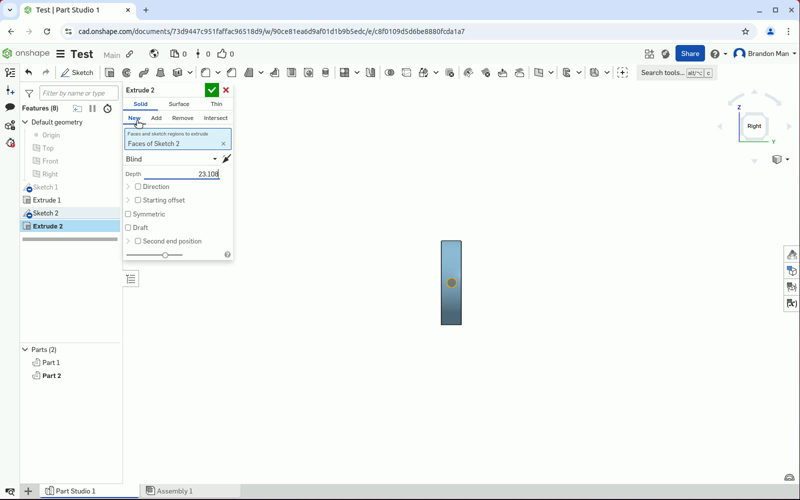
key(tab, 3)
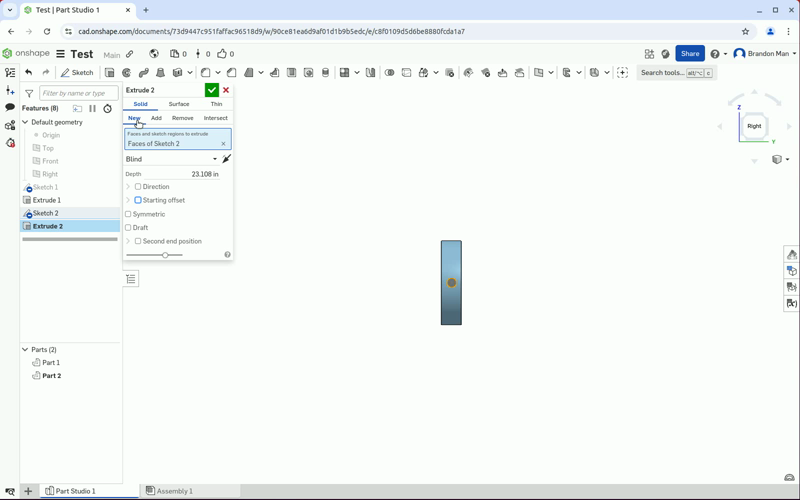
key(tab, 2)
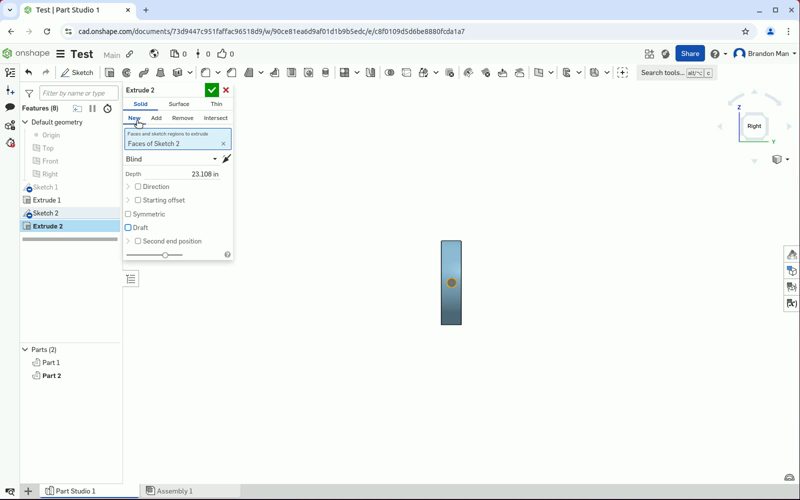
key(space)
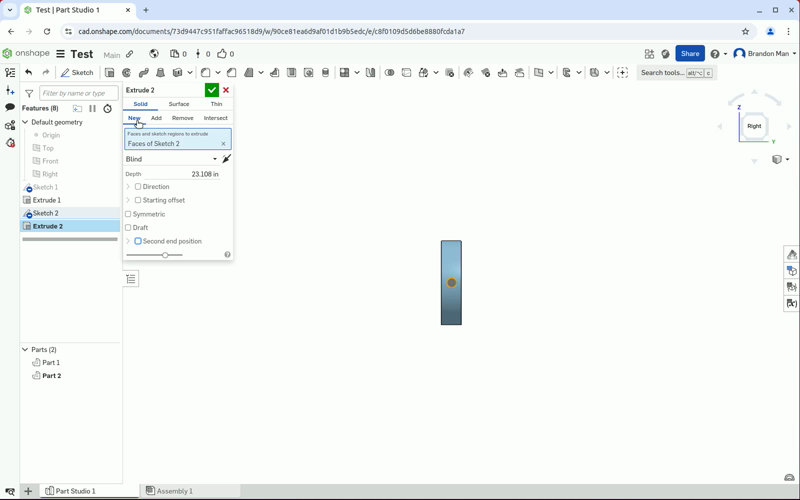
key(tab, 3)
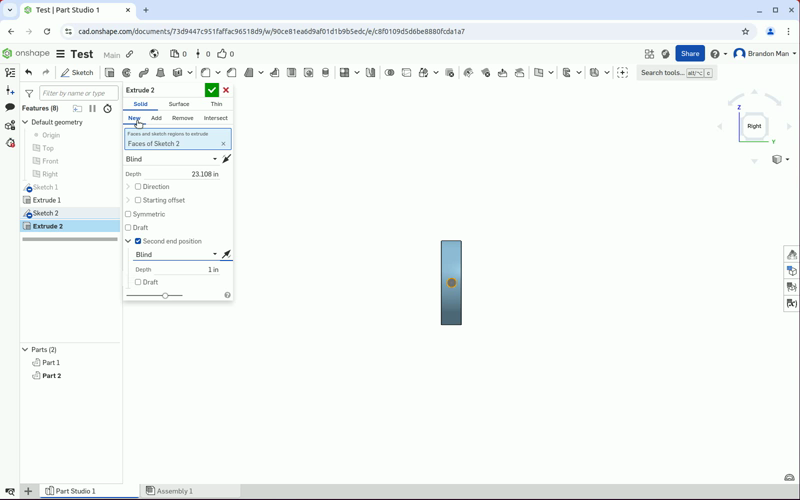
text(23.108)
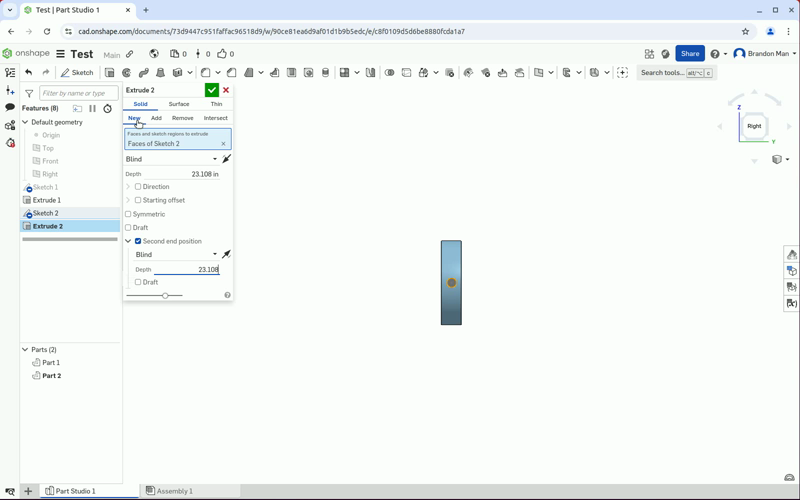
key(enter)
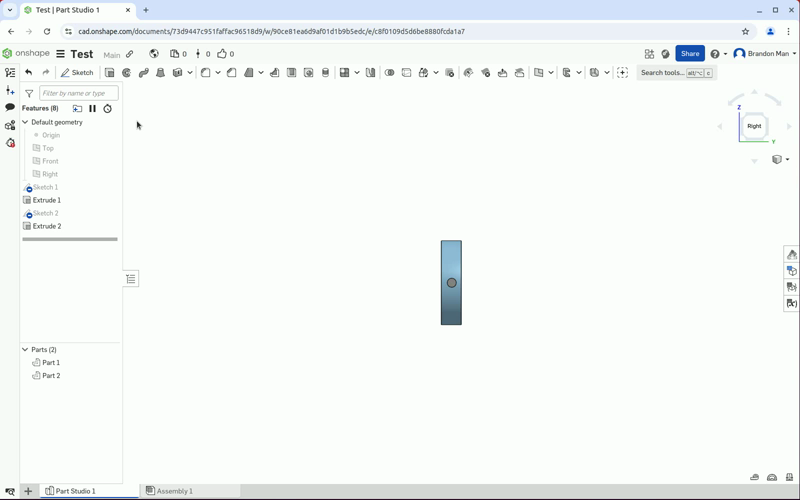
key(shift+h)
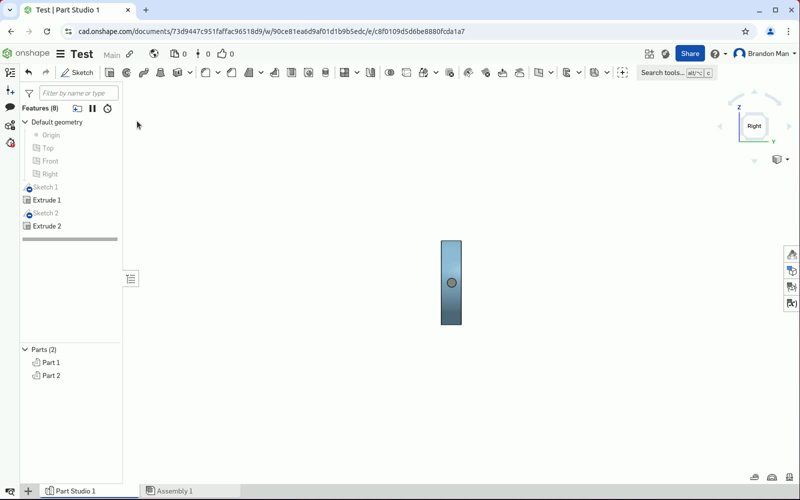
key(shift+h)
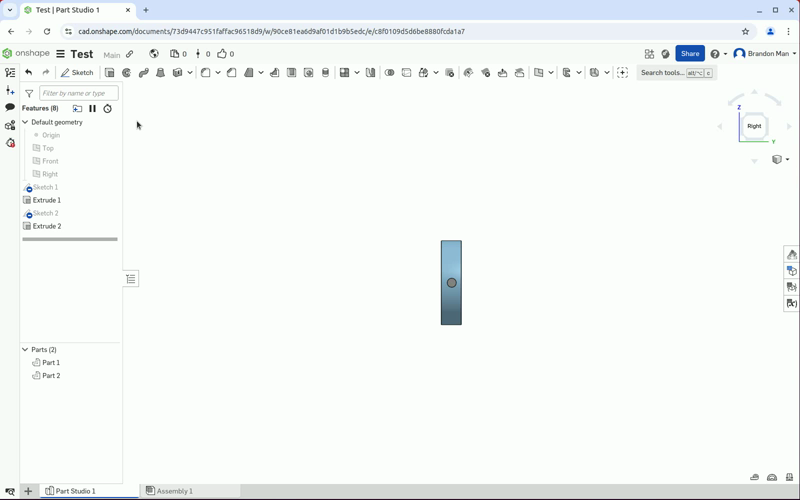
mouse_move(73, 189)
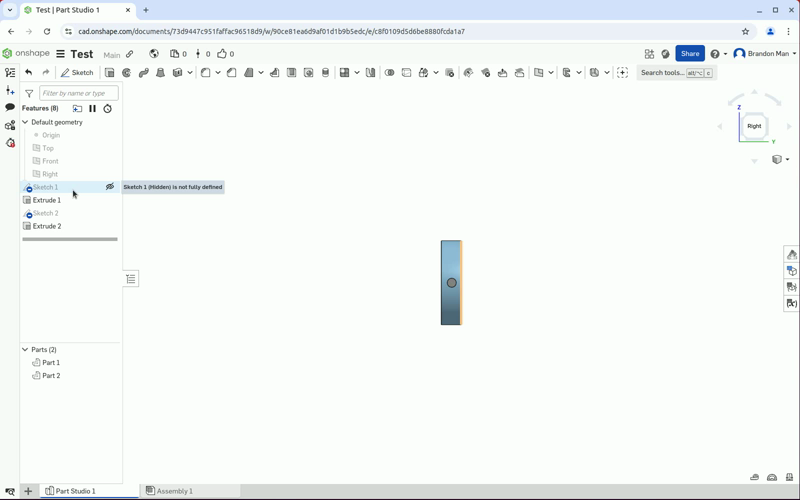
click(73, 189)
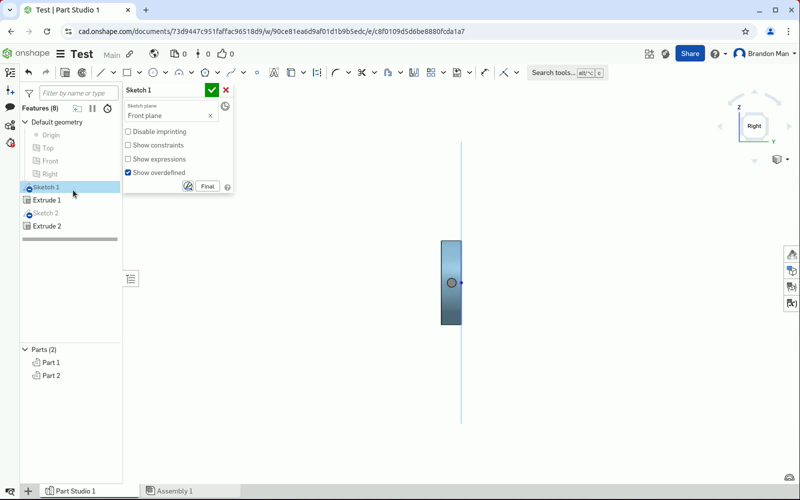
mouse_move(229, 92)
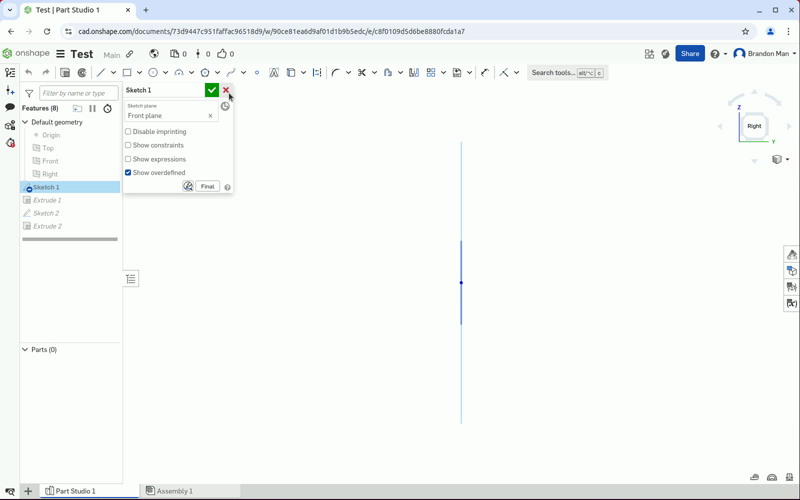
click(229, 92)
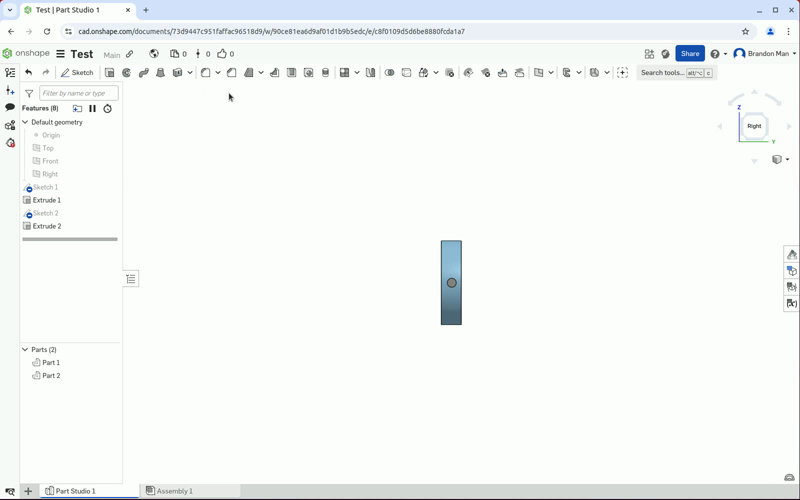
mouse_move(73, 352)
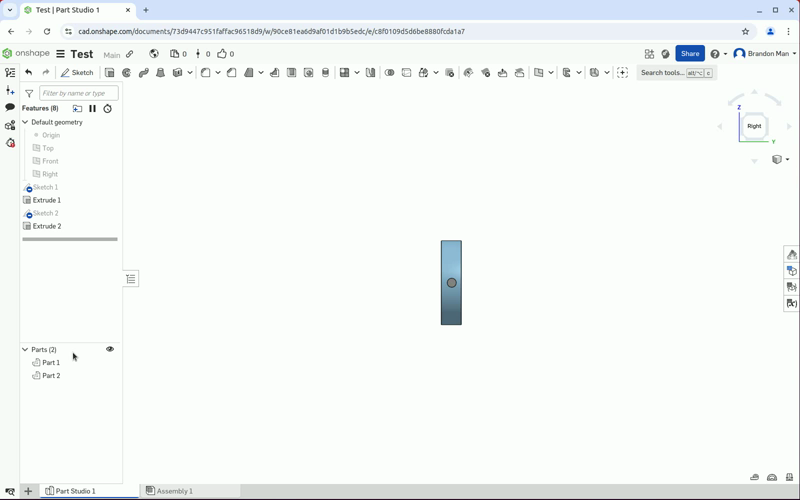
key(y)
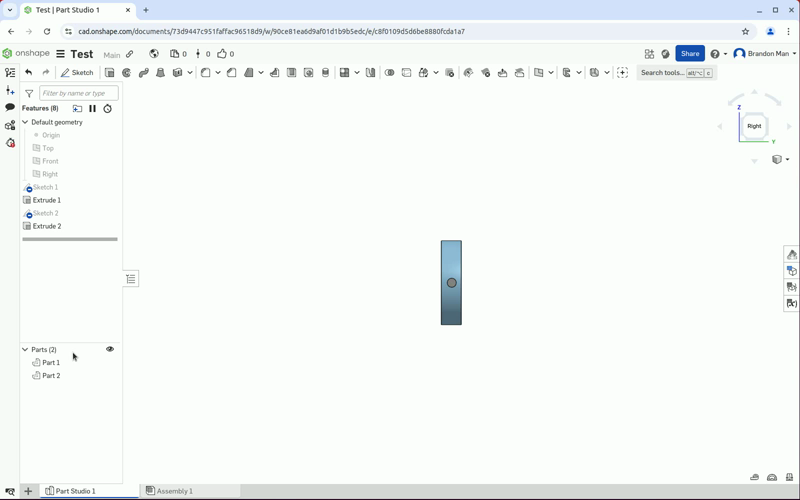
key(shift+p)
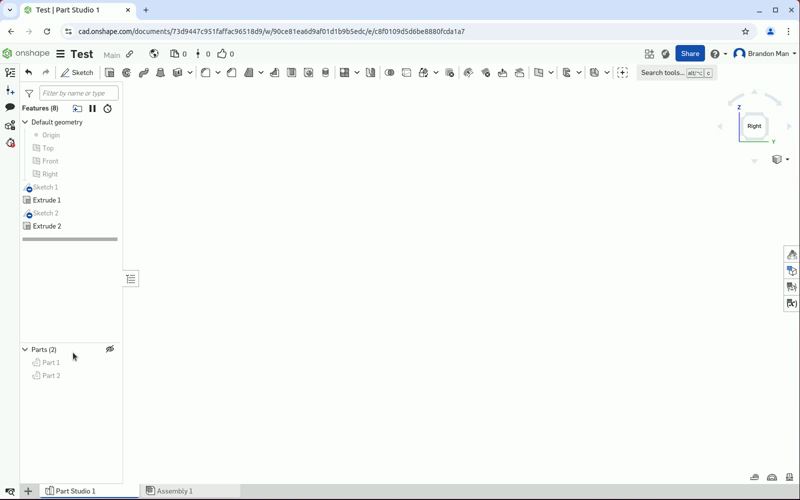
key(space)
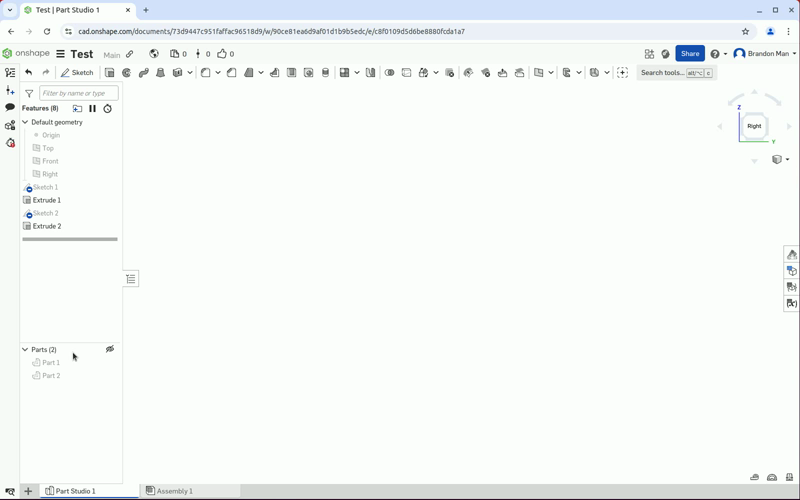
key_down(shift)
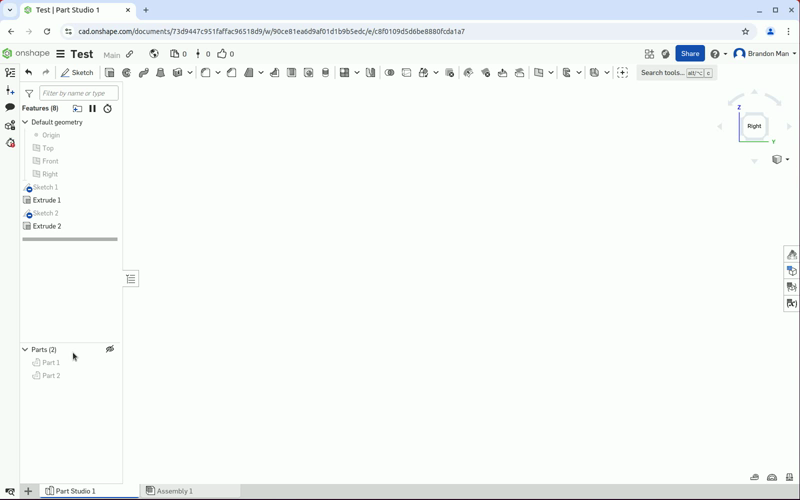
key(right)
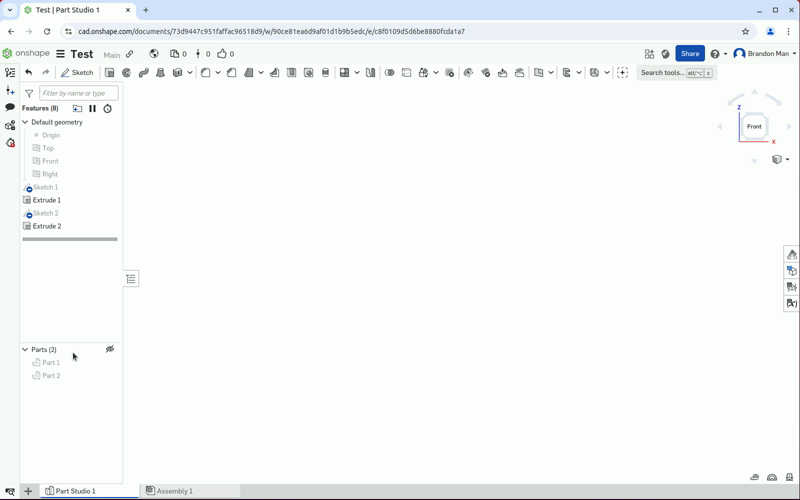
key_up(shift)
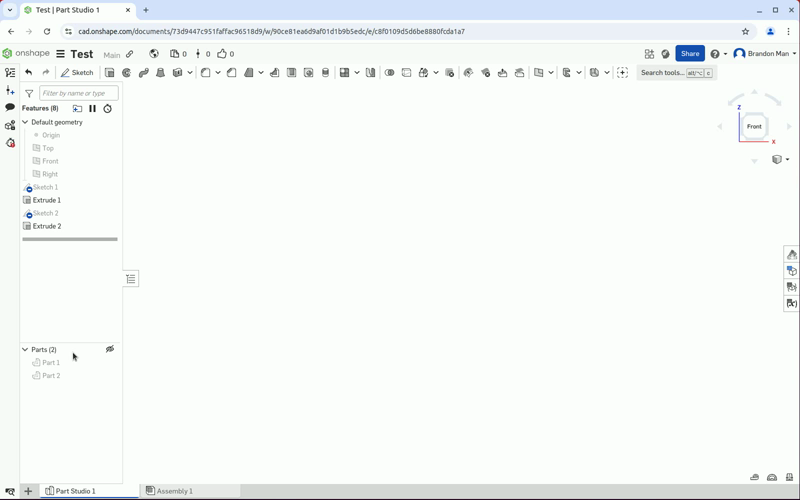
key(space)
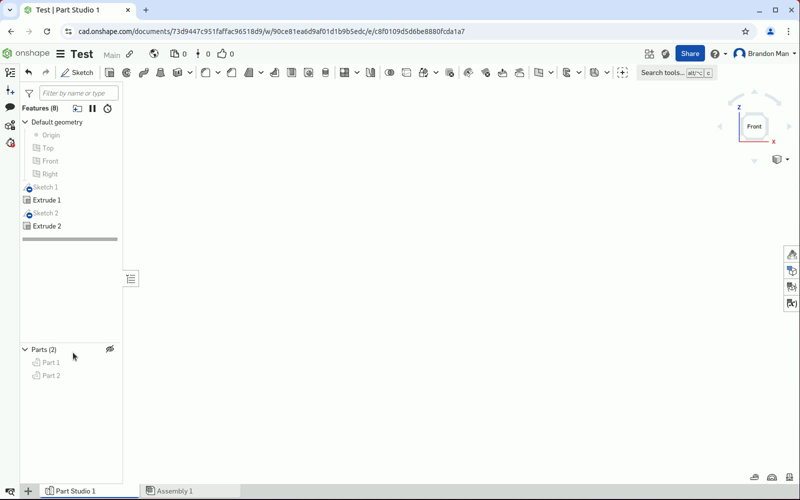
key_down(shift)
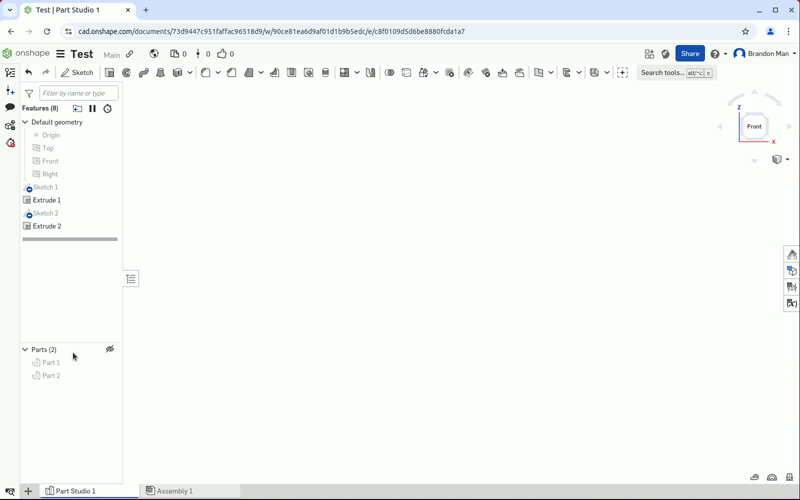
key(down)
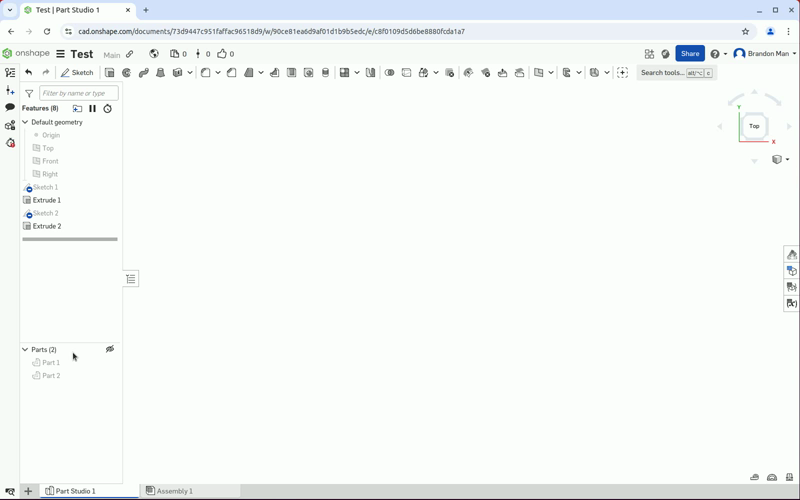
key_up(shift)
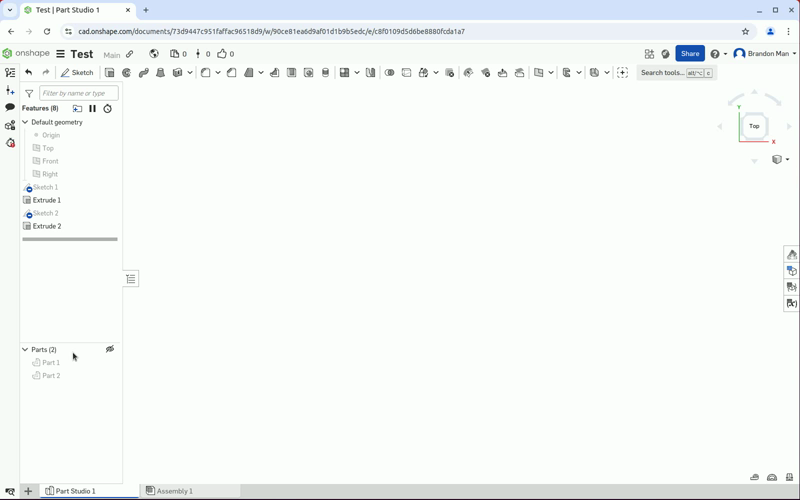
mouse_move(73, 352)
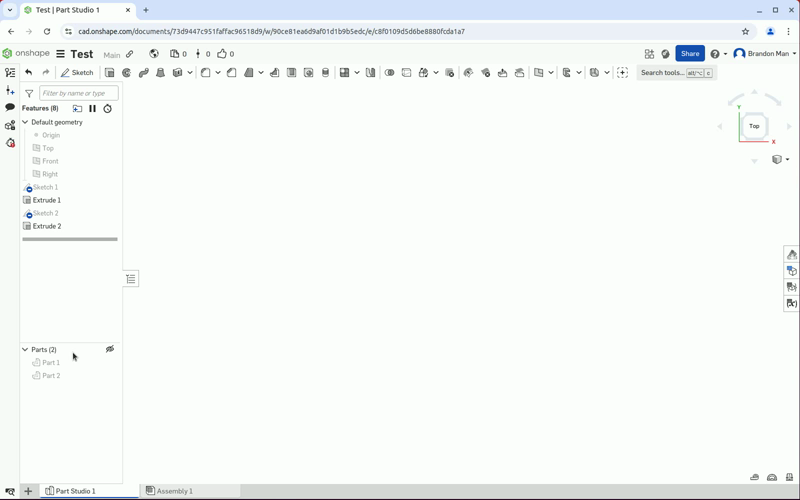
key(shift+y)
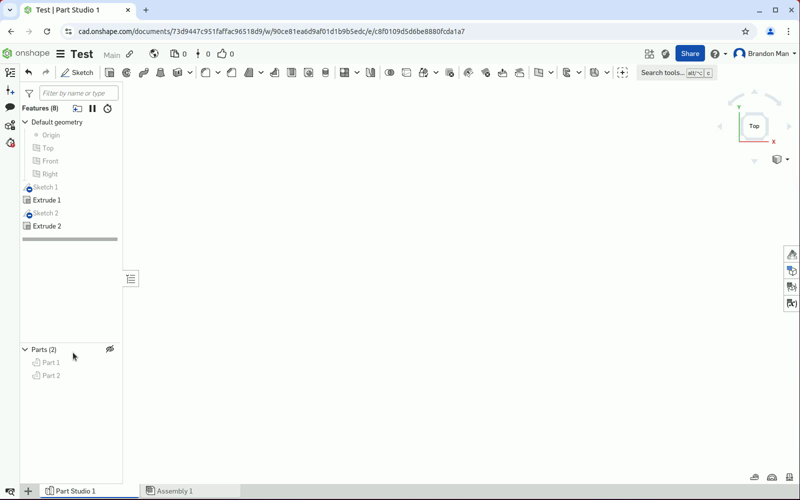
key(shift+s)
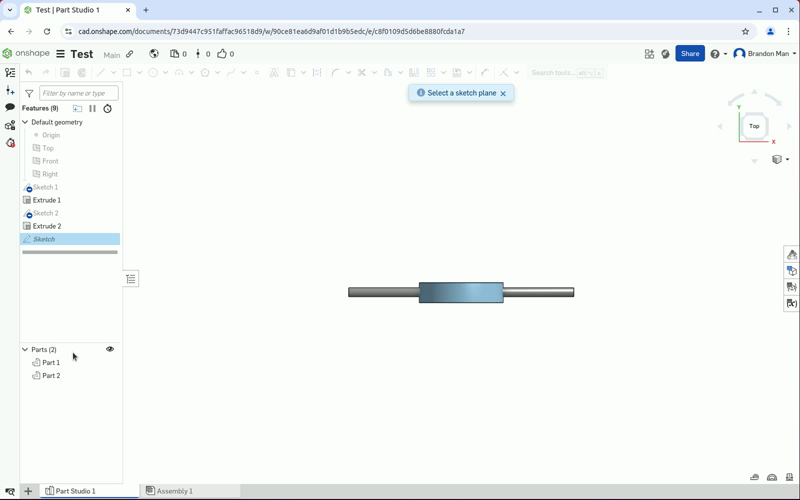
mouse_move(73, 150)
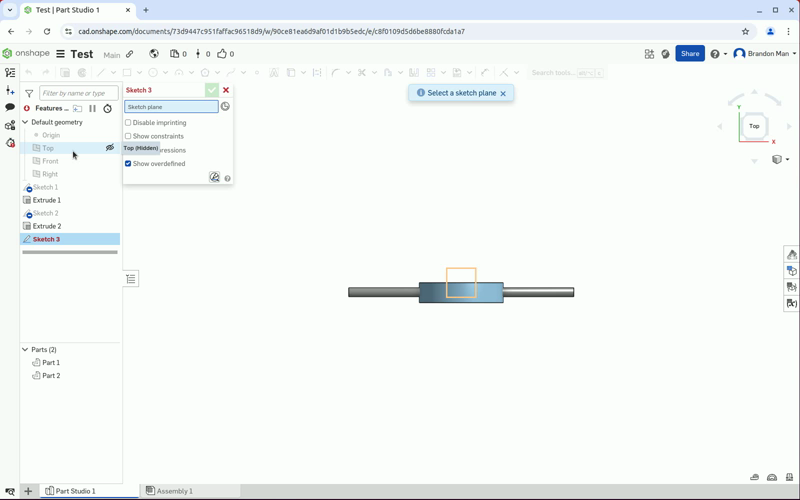
click(73, 150)
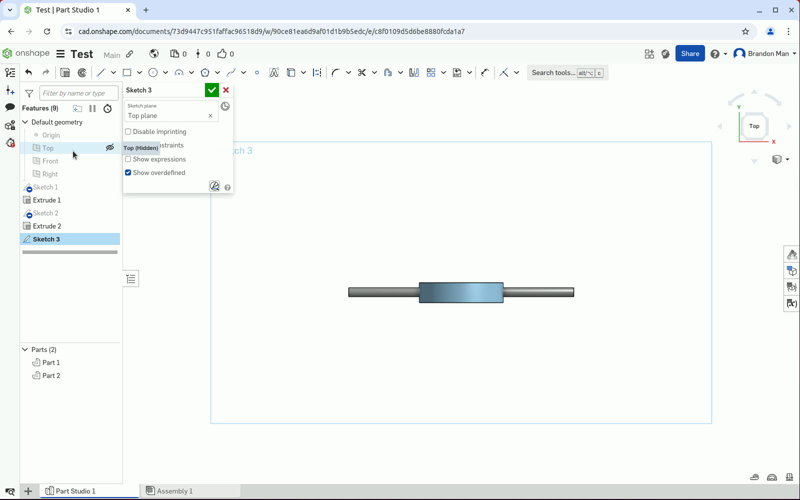
mouse_move(73, 352)
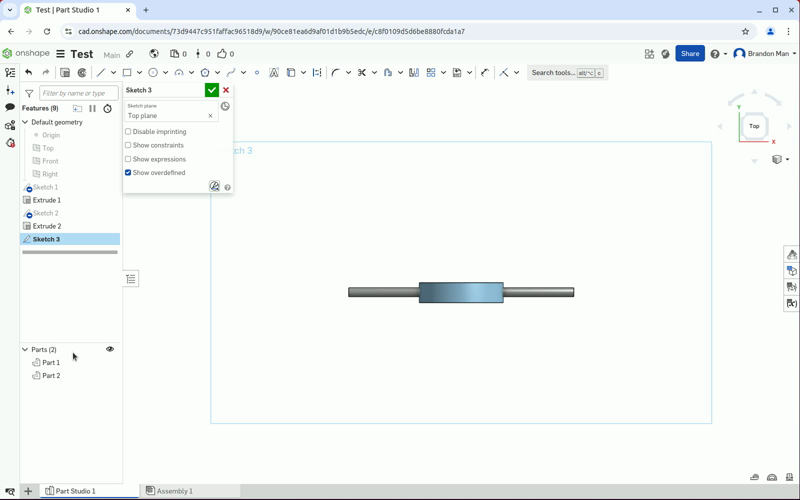
key(y)
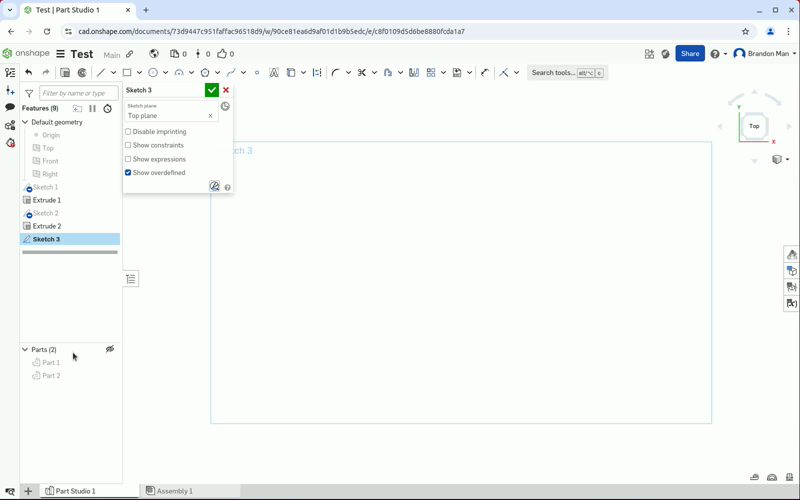
key(c)
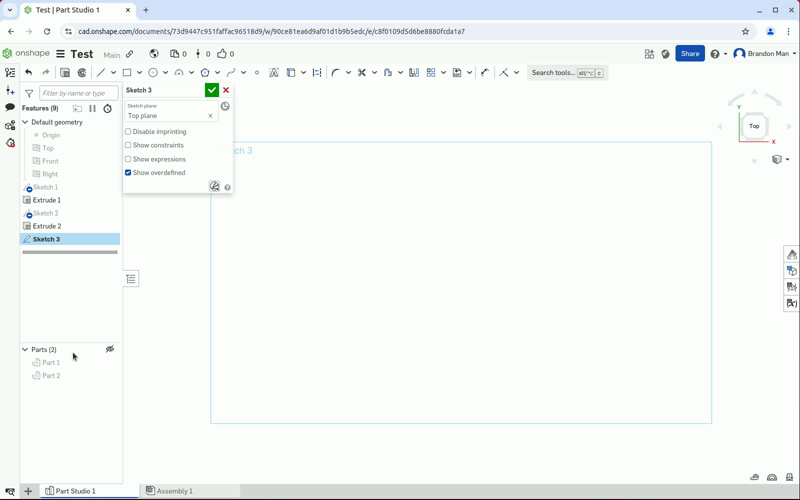
key_down(shift)
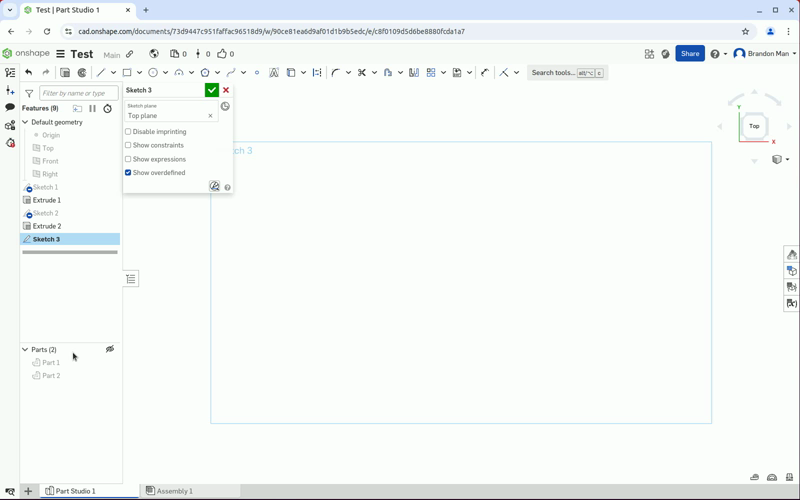
mouse_move(461, 293)
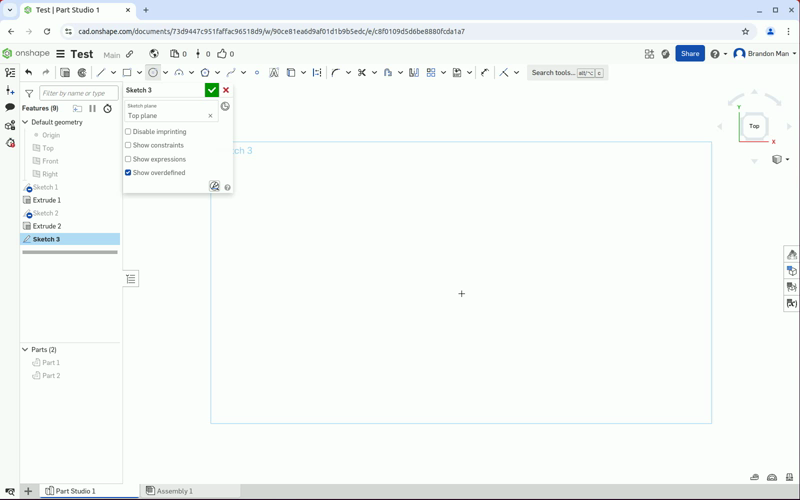
click(461, 293)
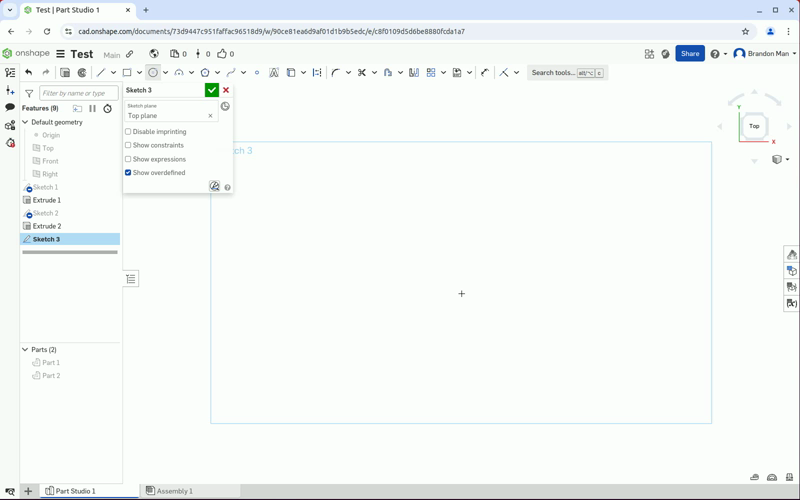
key_up(shift)
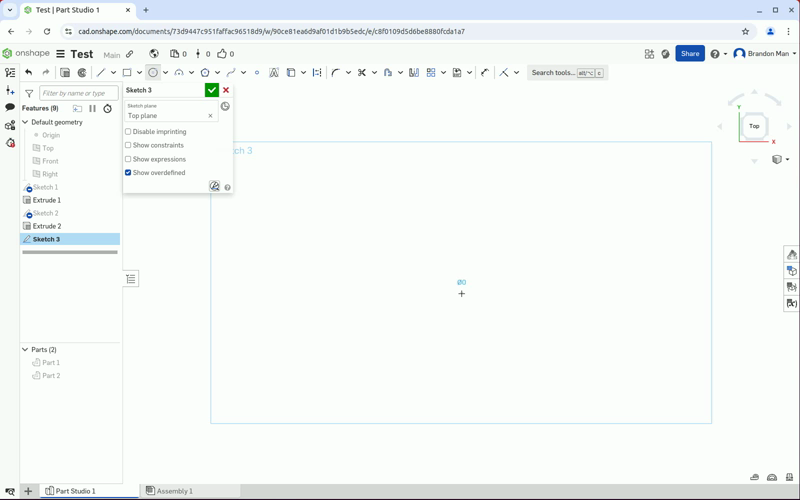
mouse_move(466, 293)
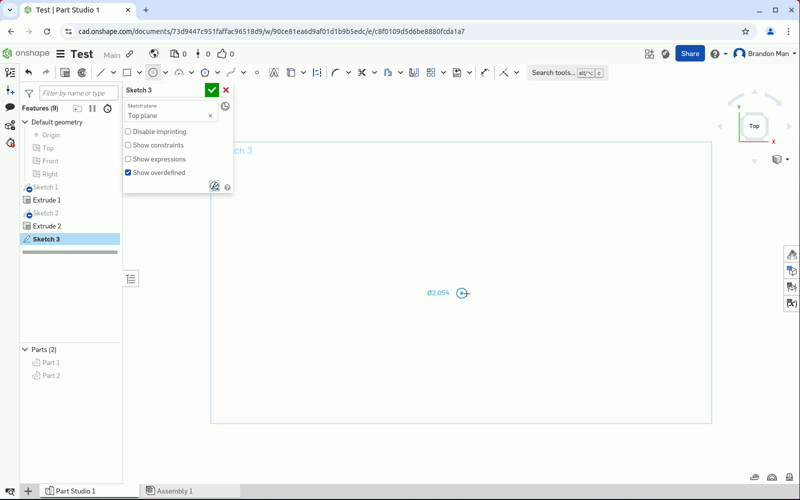
click(466, 293)
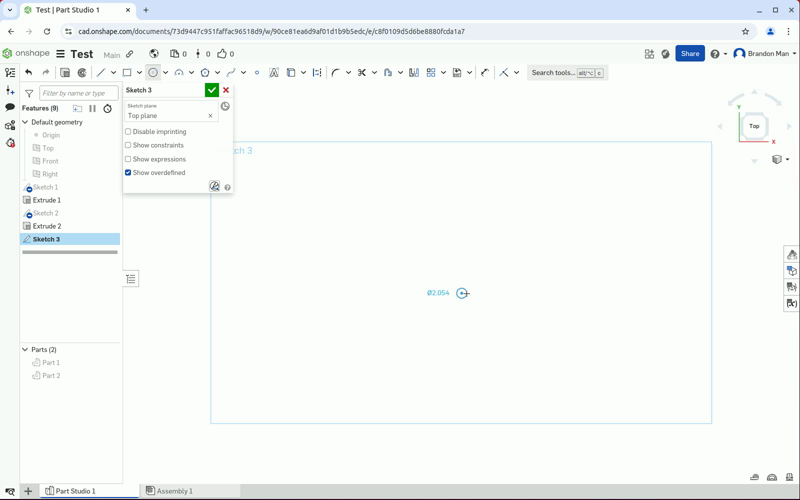
key(esc)
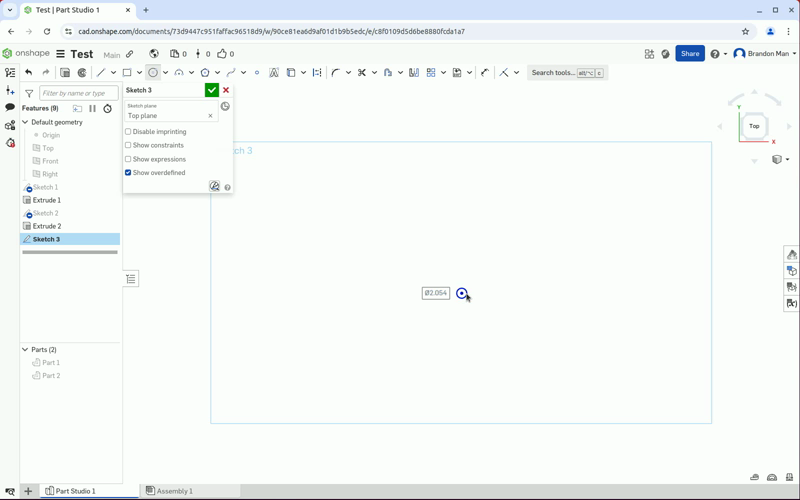
mouse_move(461, 294)
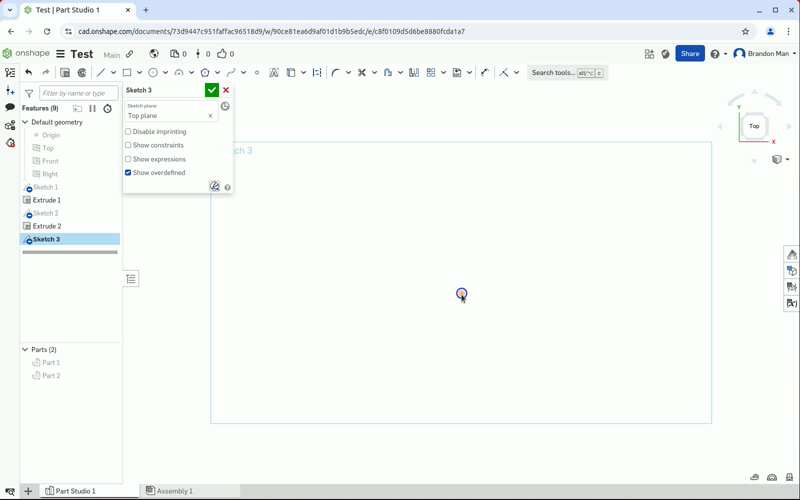
scroll(6)
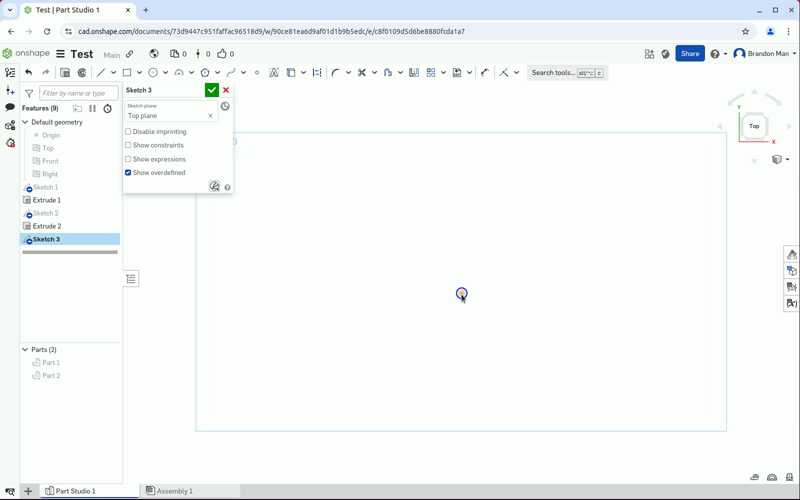
scroll(6)
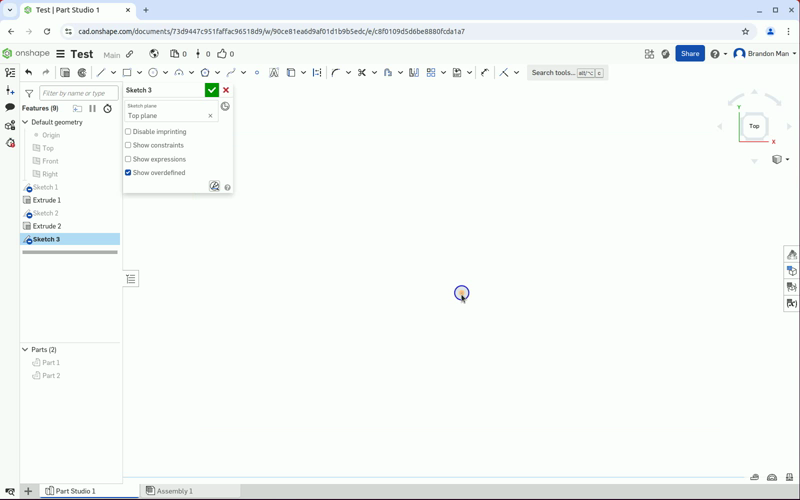
scroll(6)
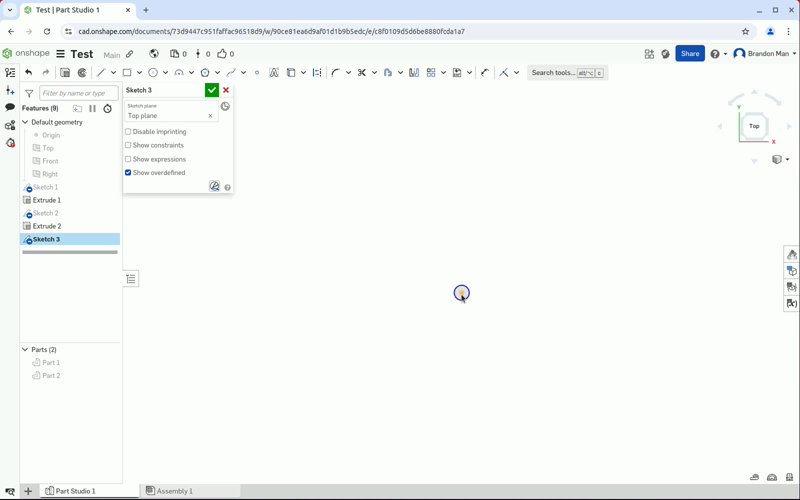
scroll(6)
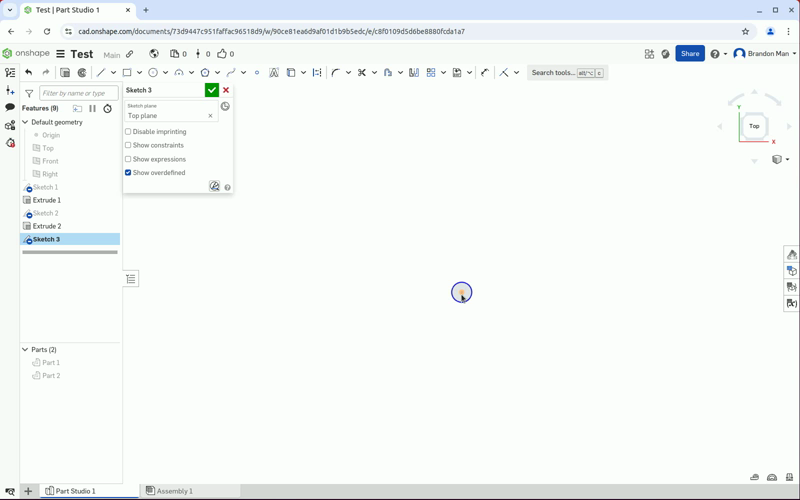
scroll(6)
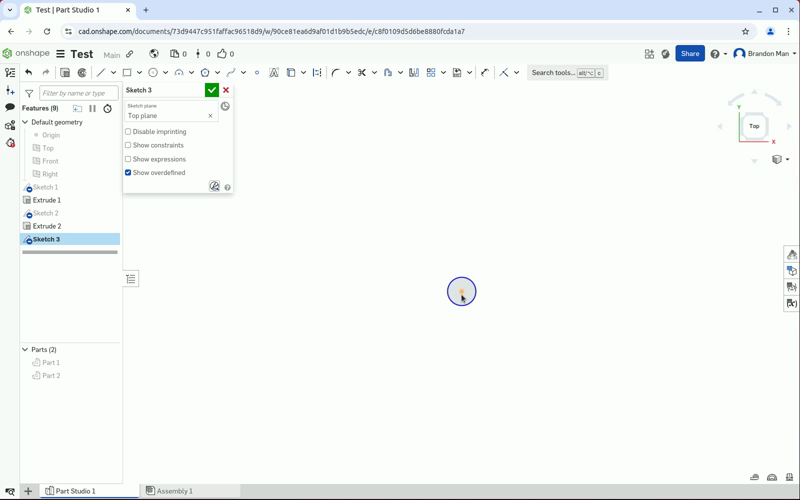
scroll(6)
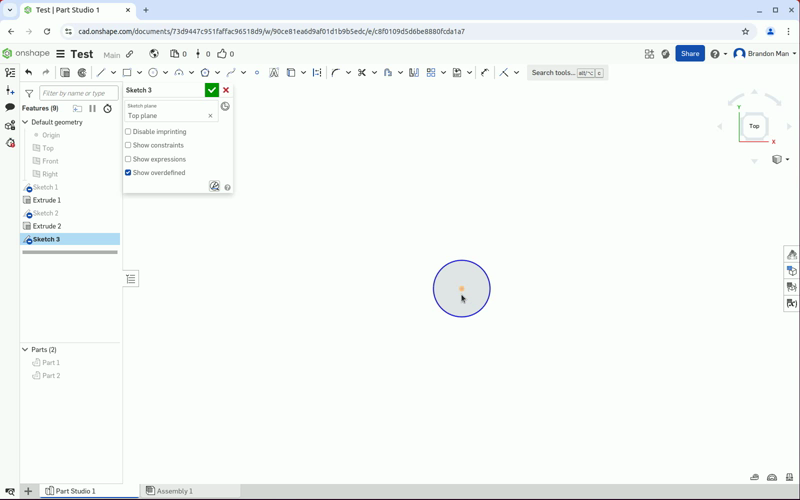
scroll(6)
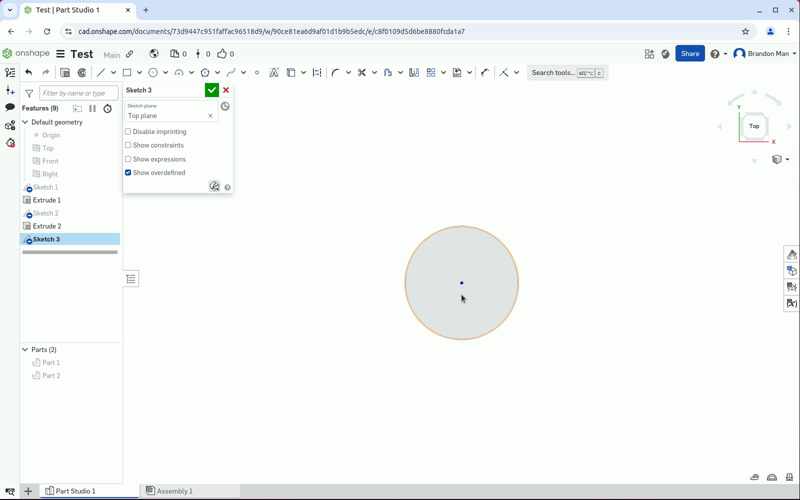
click(461, 294)
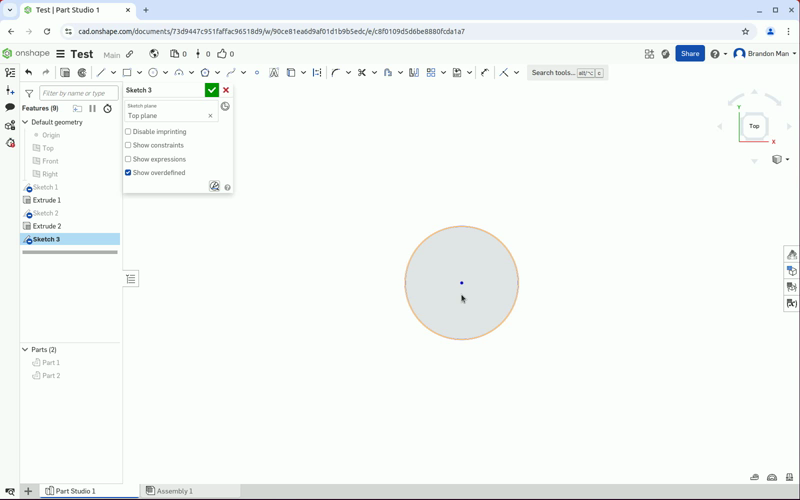
scroll(-6)
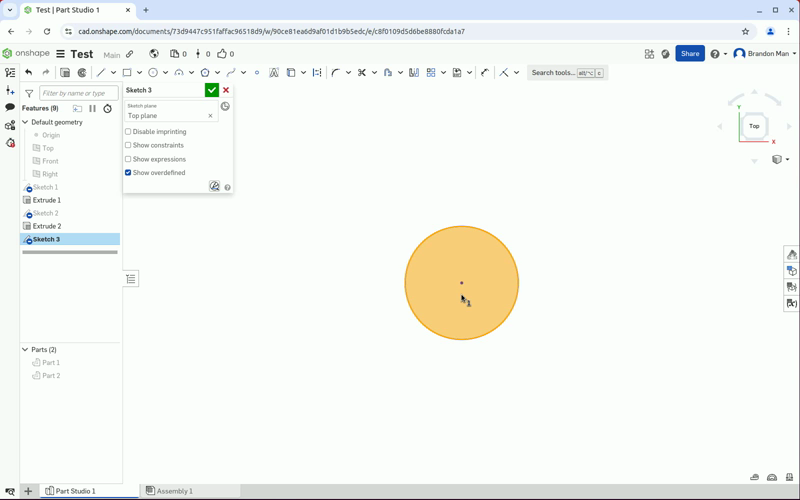
scroll(-6)
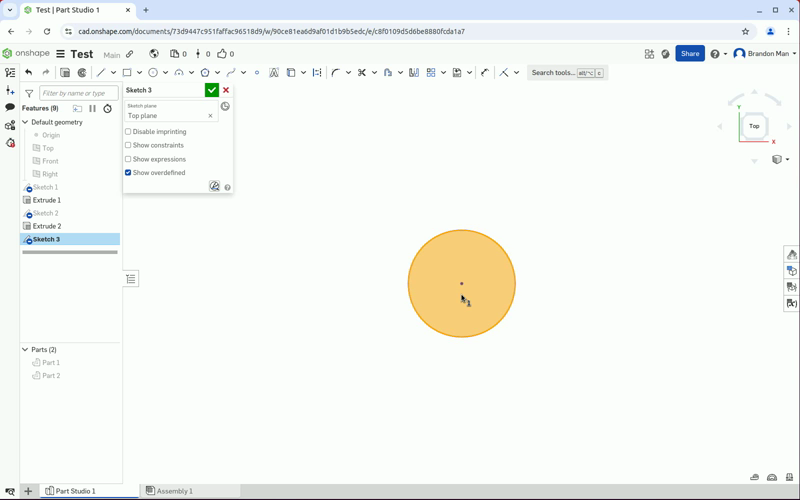
scroll(-6)
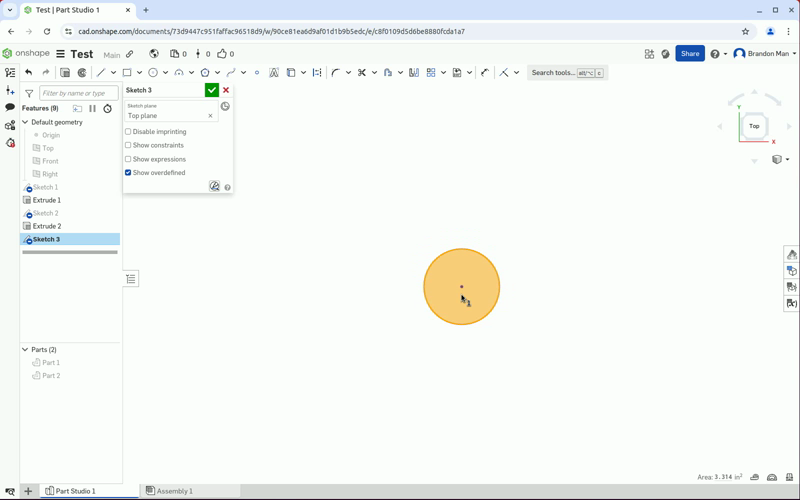
scroll(-6)
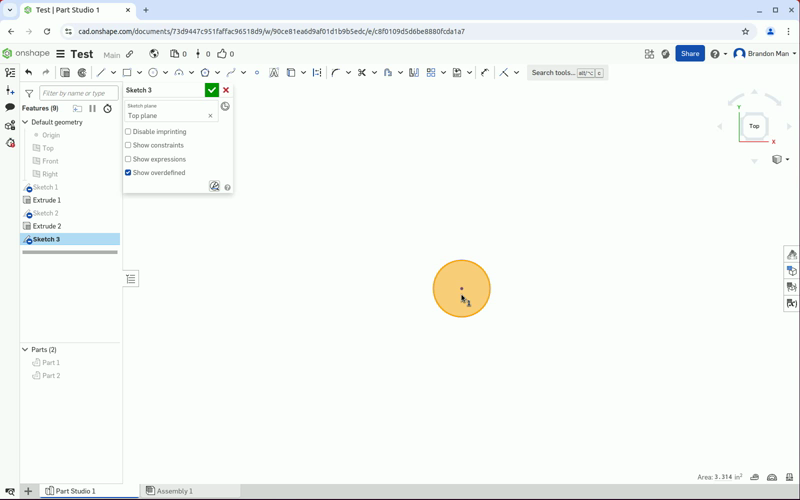
scroll(-6)
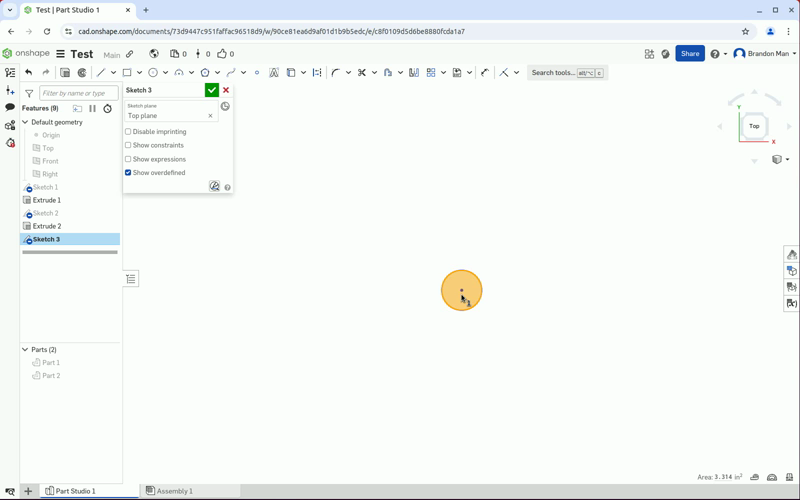
scroll(-6)
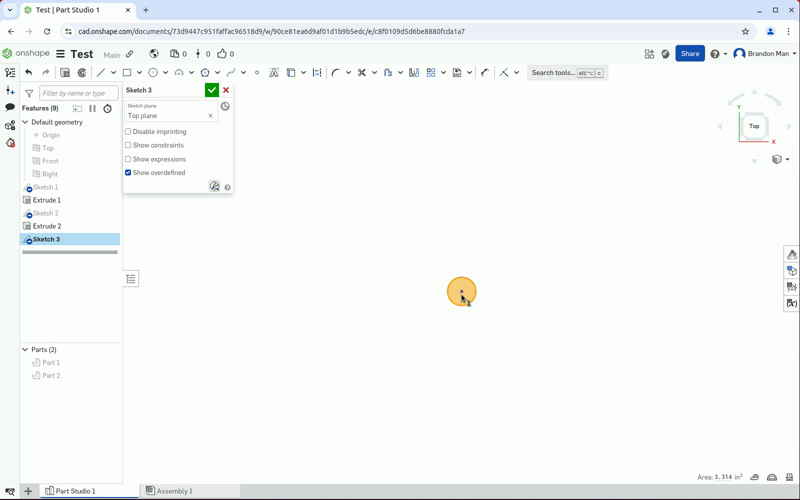
scroll(-6)
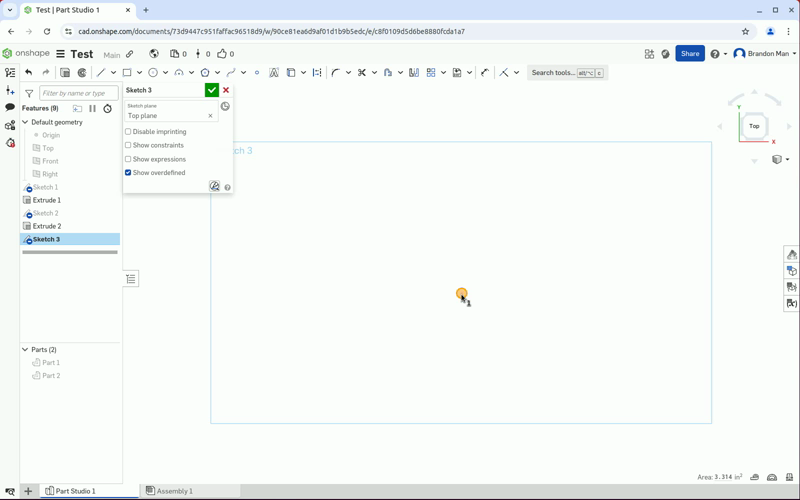
mouse_move(73, 352)
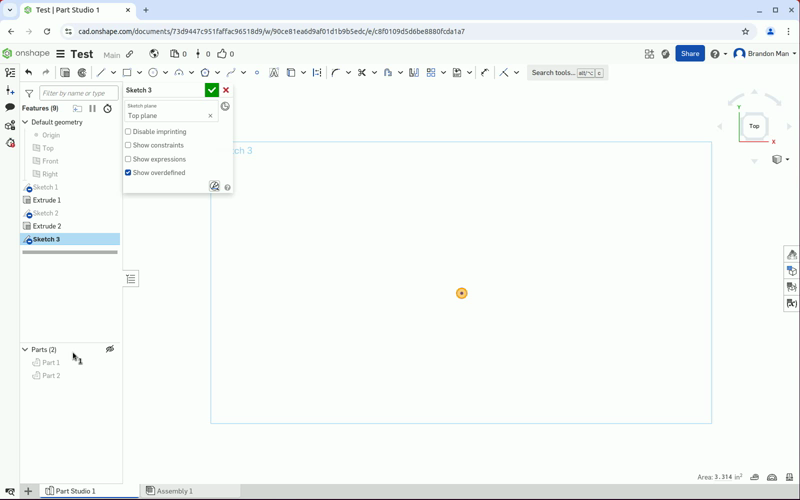
key(shift+y)
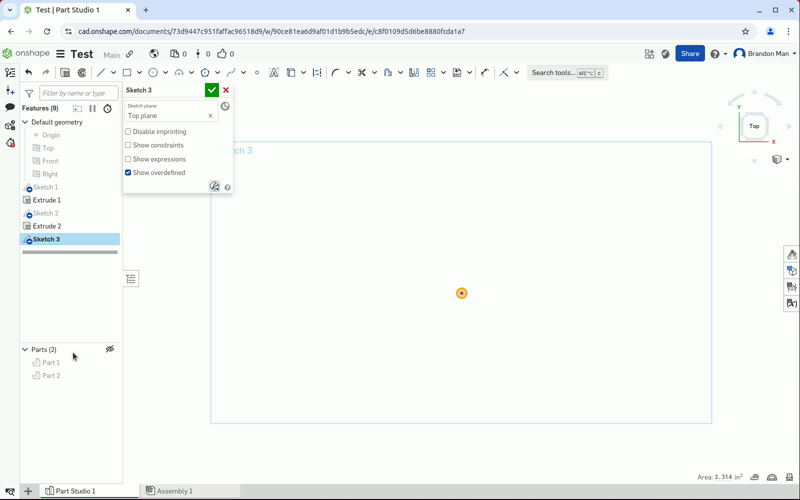
key(shift+e)
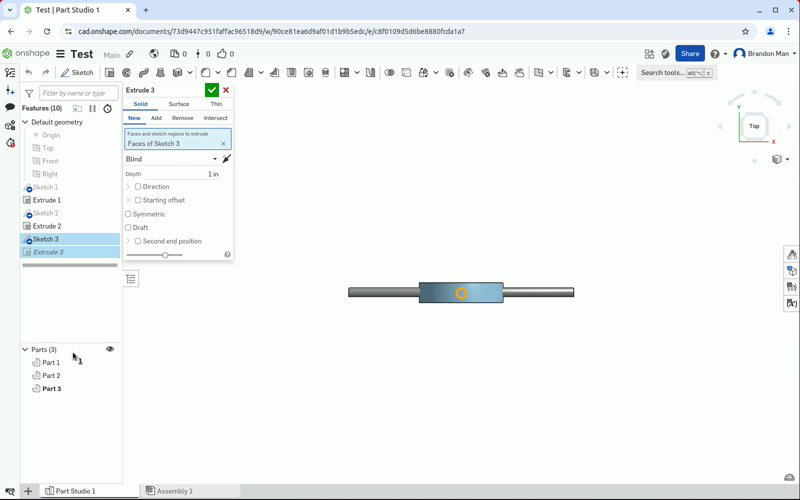
mouse_move(143, 106)
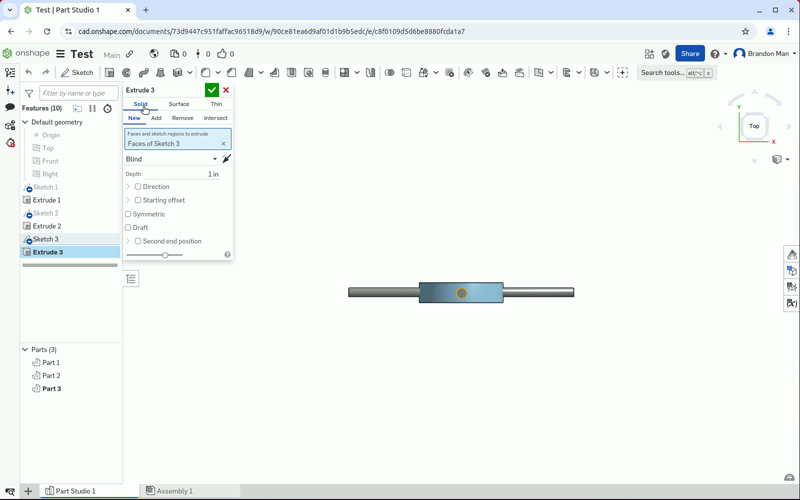
click(143, 106)
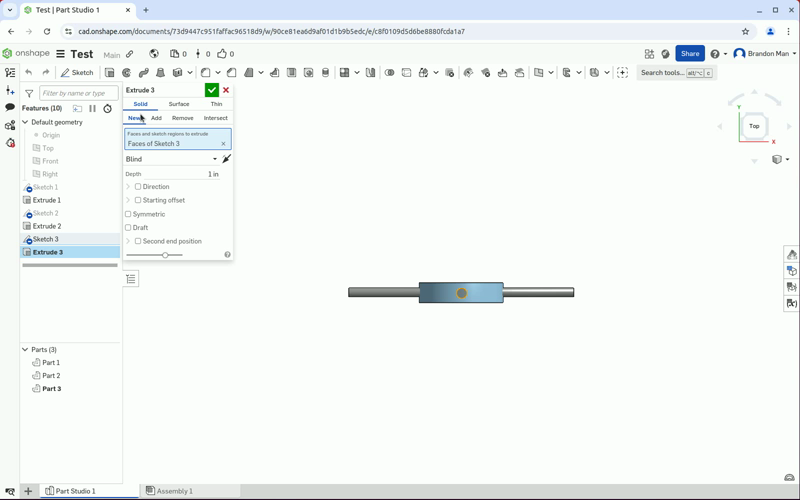
mouse_move(137, 120)
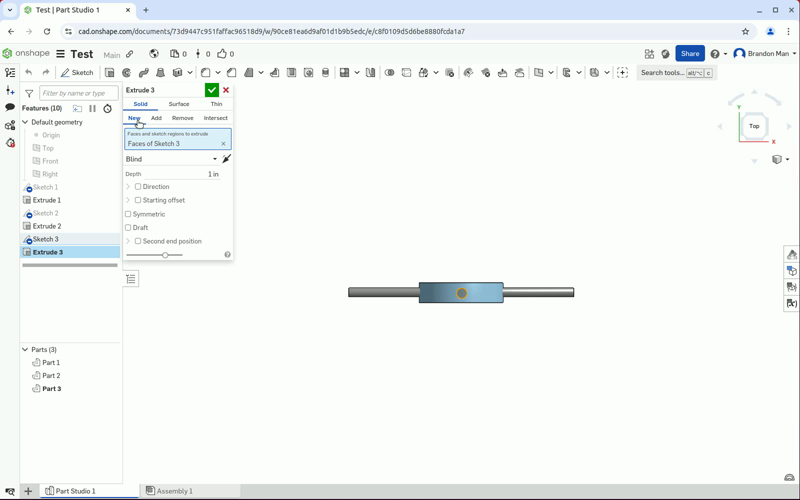
click(137, 120)
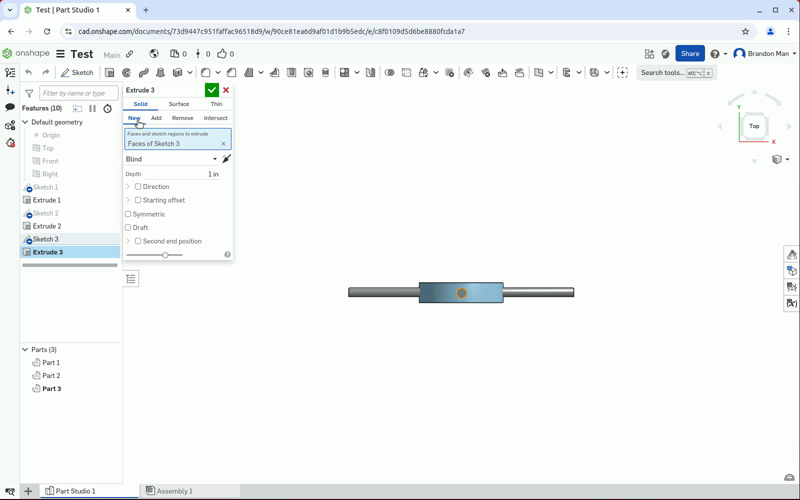
key(tab, 4)
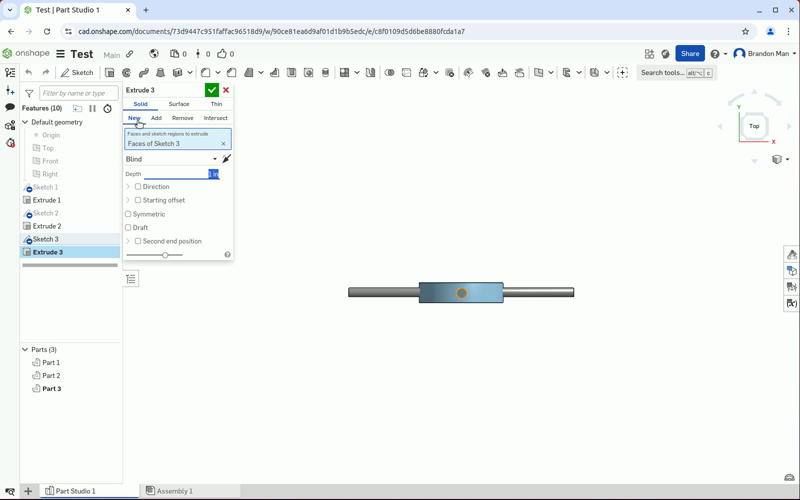
text(23.108)
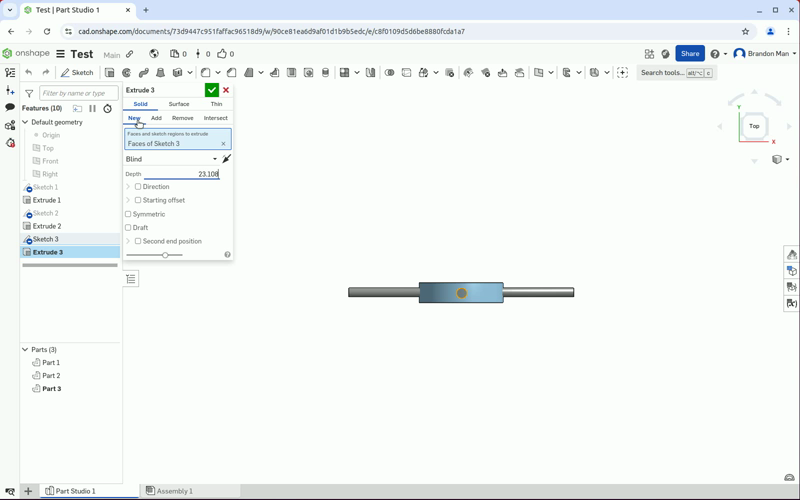
key(tab, 3)
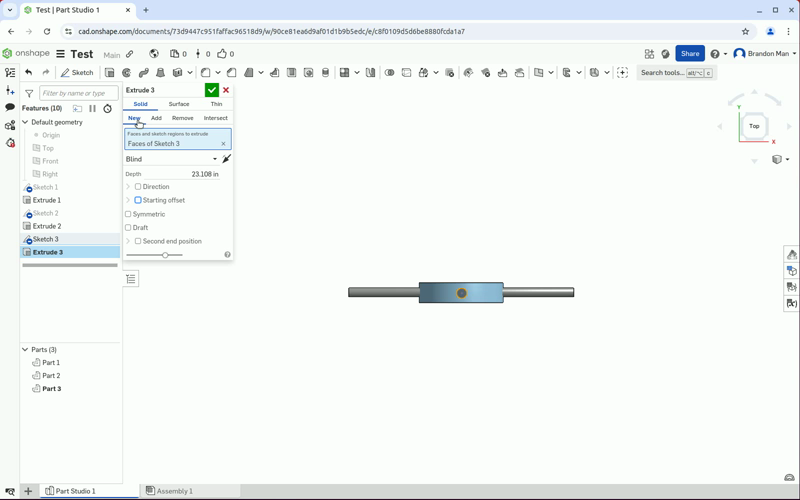
key(tab, 2)
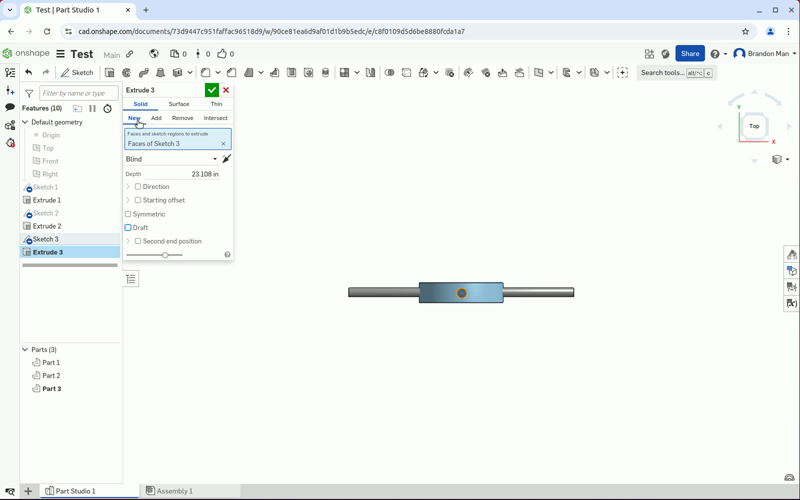
key(space)
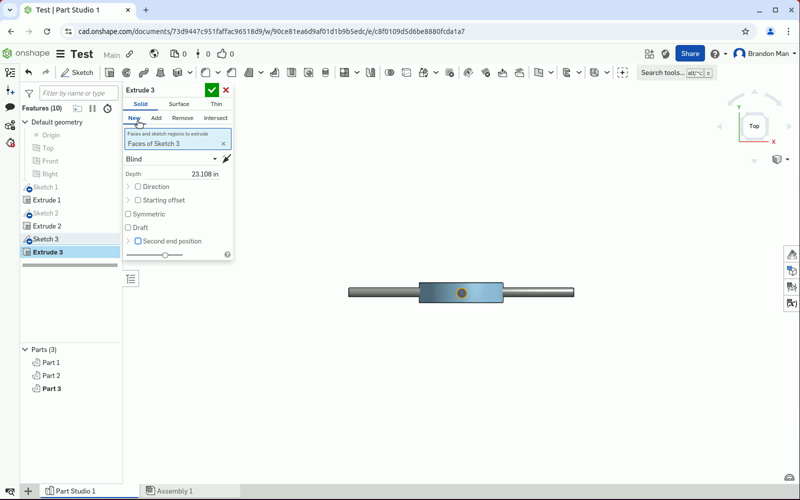
key(tab, 3)
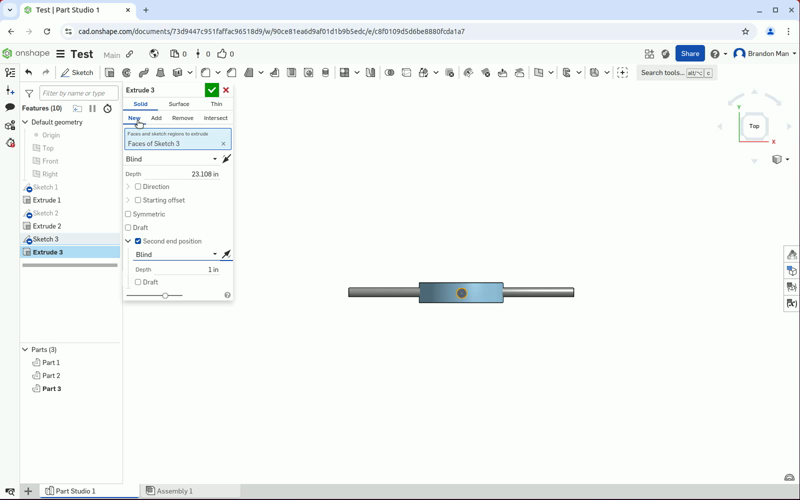
text(23.108)
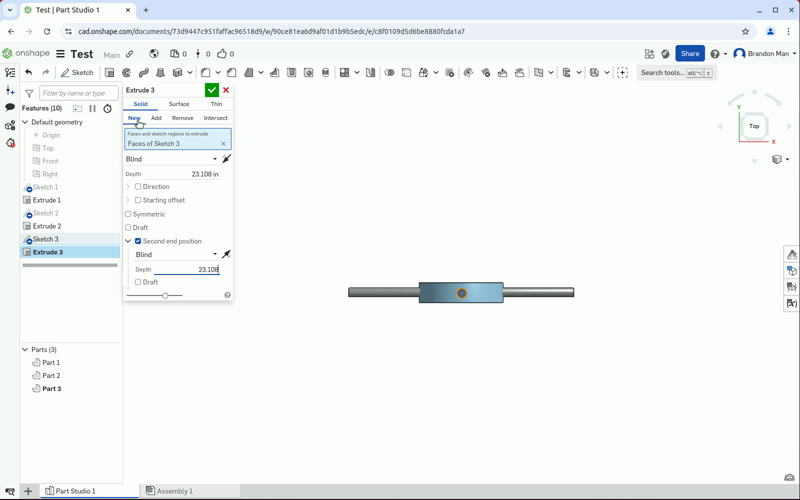
key(enter)
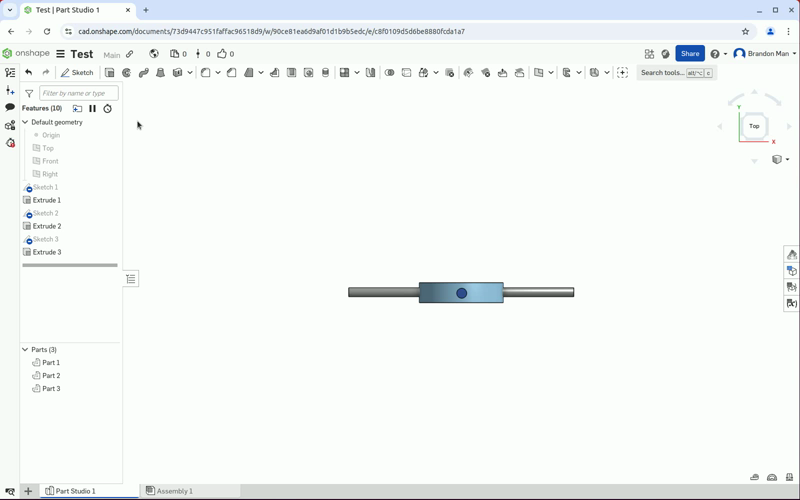
key(shift+h)
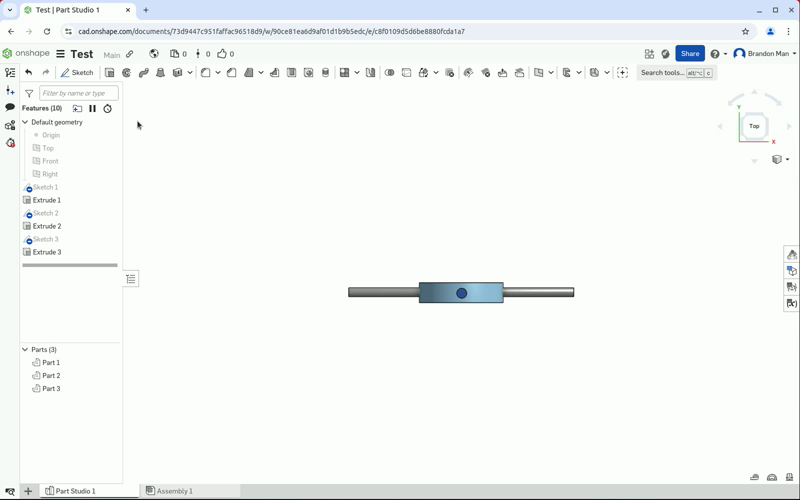
key(shift+h)
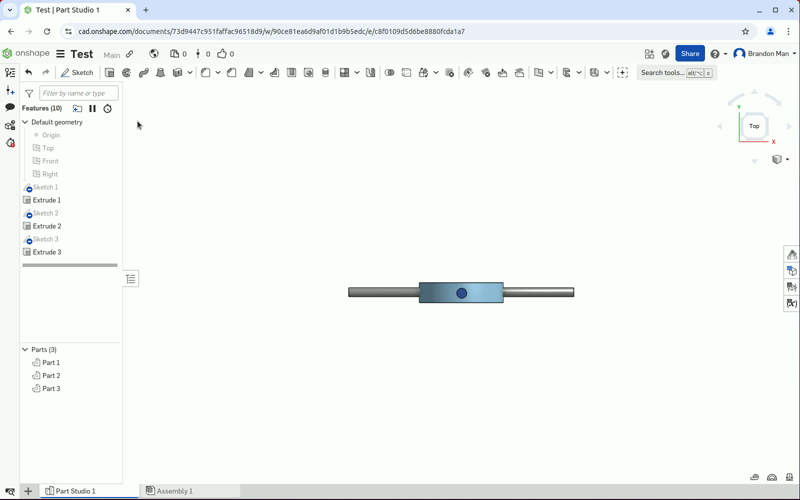
mouse_move(73, 189)
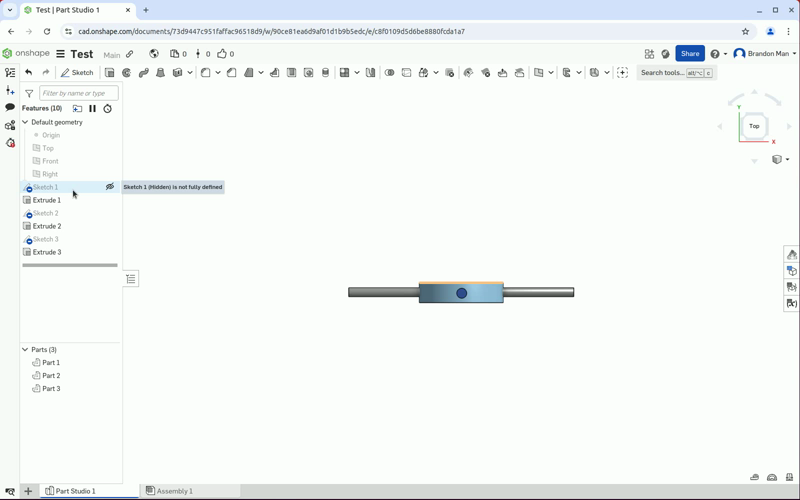
click(73, 189)
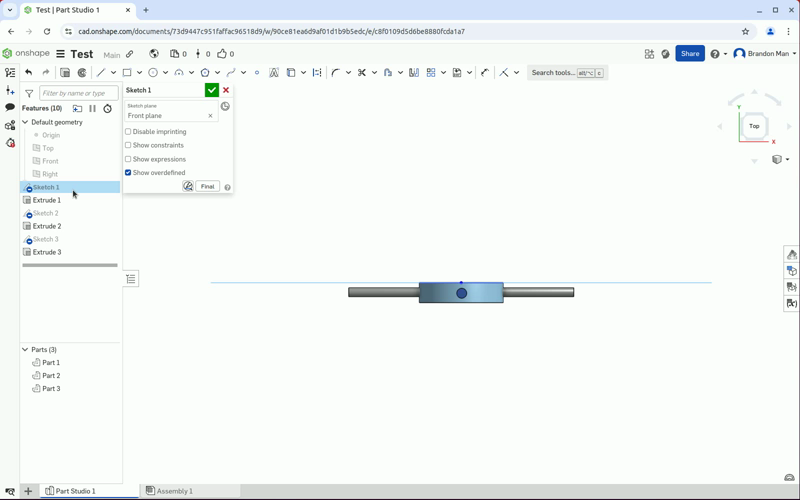
mouse_move(229, 92)
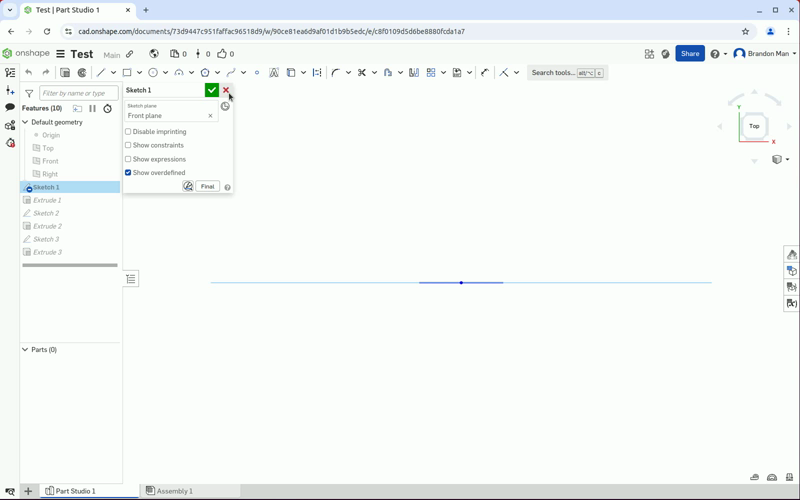
click(229, 92)
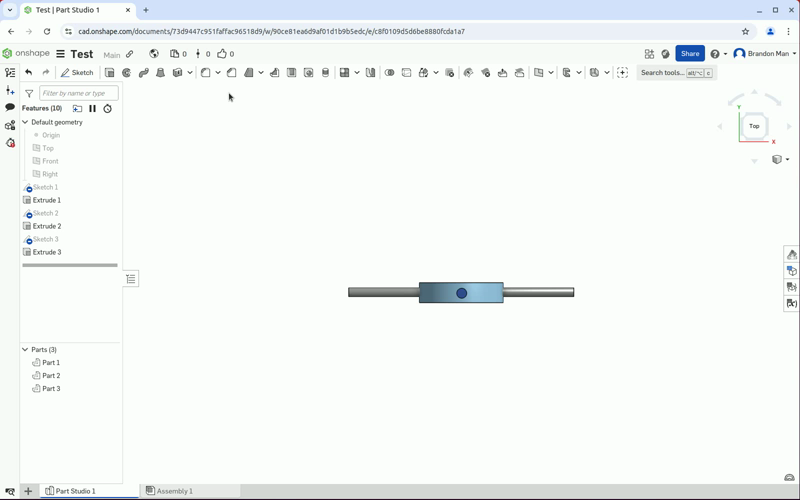
mouse_move(73, 352)
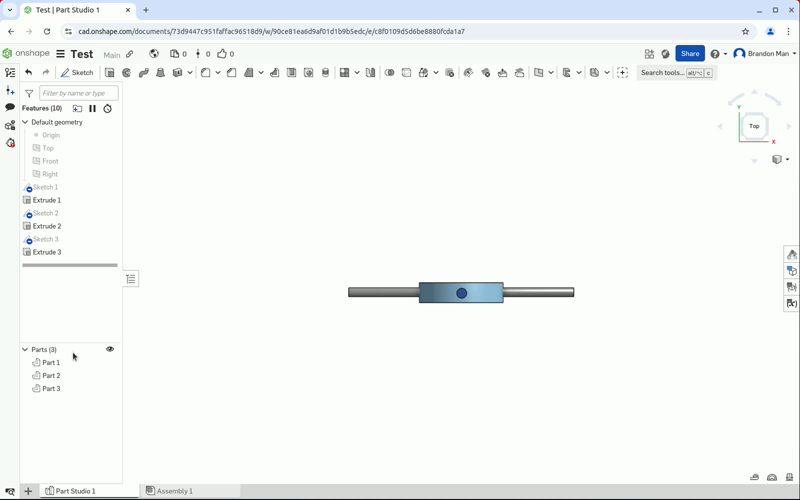
key(y)
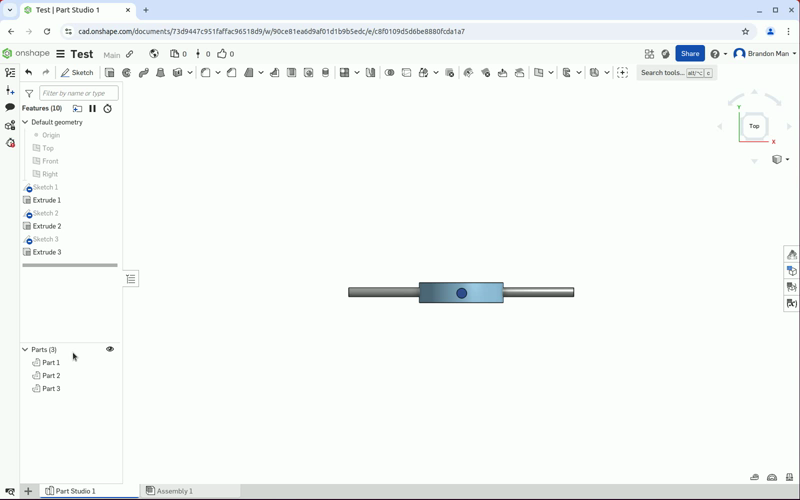
key(shift+p)
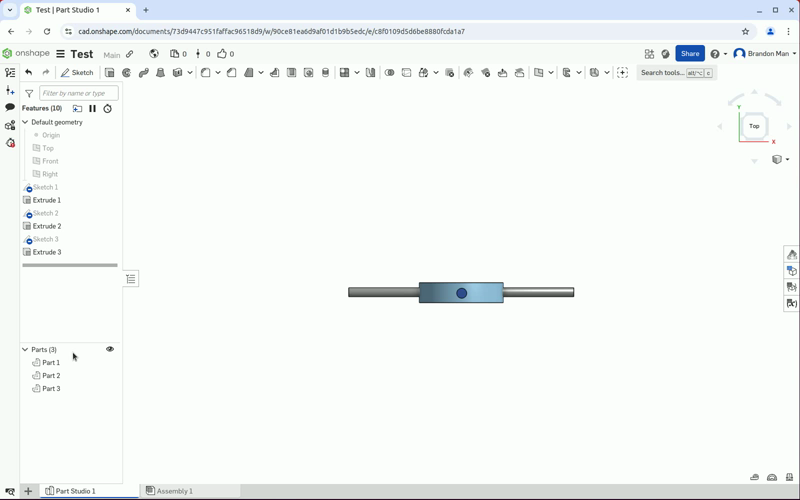
key(space)
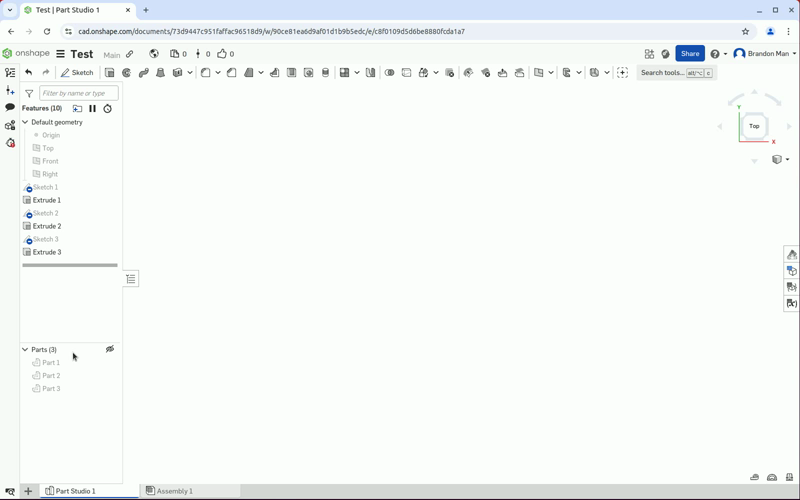
key_down(shift)
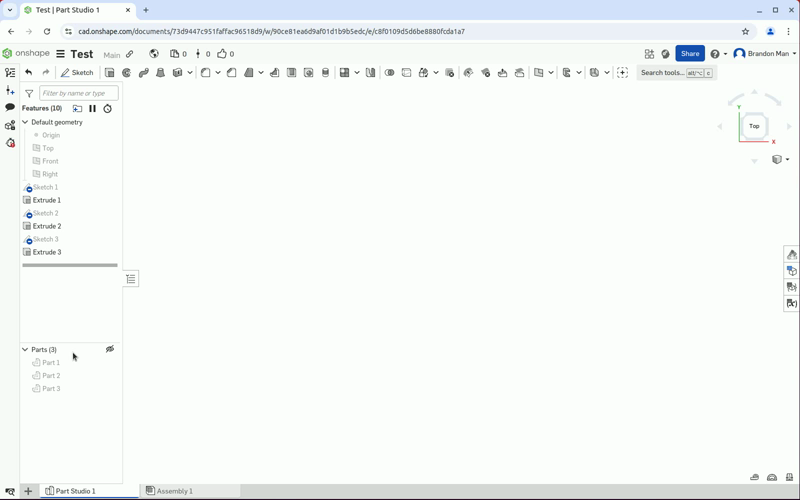
key(up)
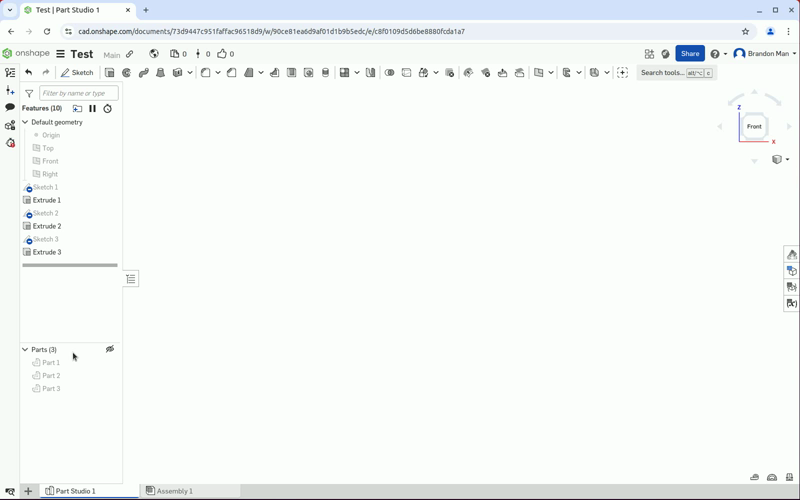
key_up(shift)
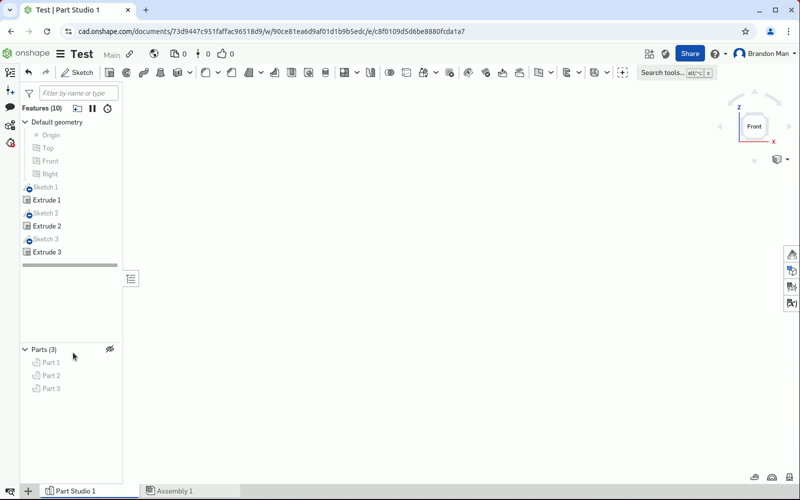
mouse_move(73, 352)
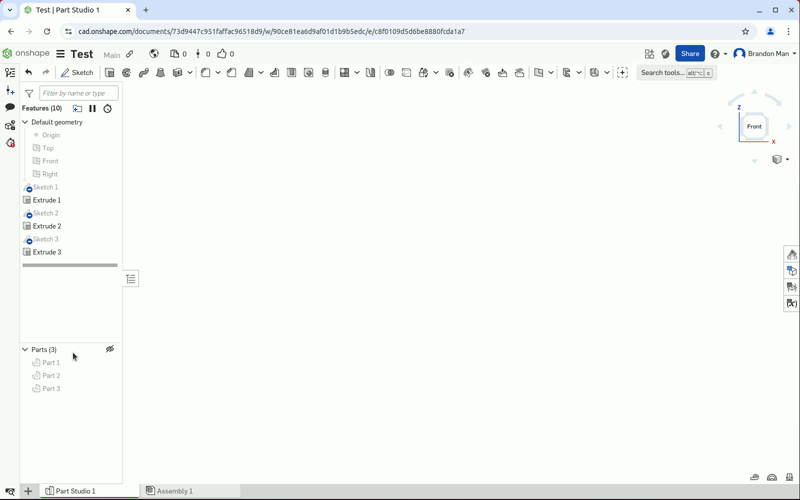
key(shift+y)
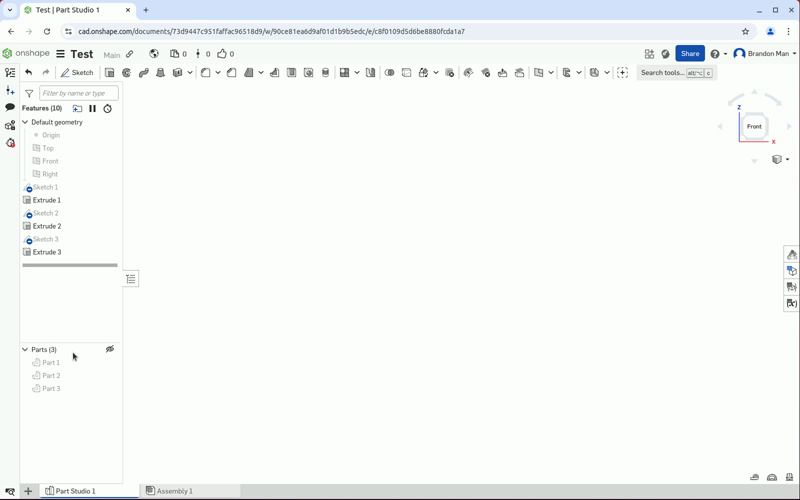
key(shift+s)
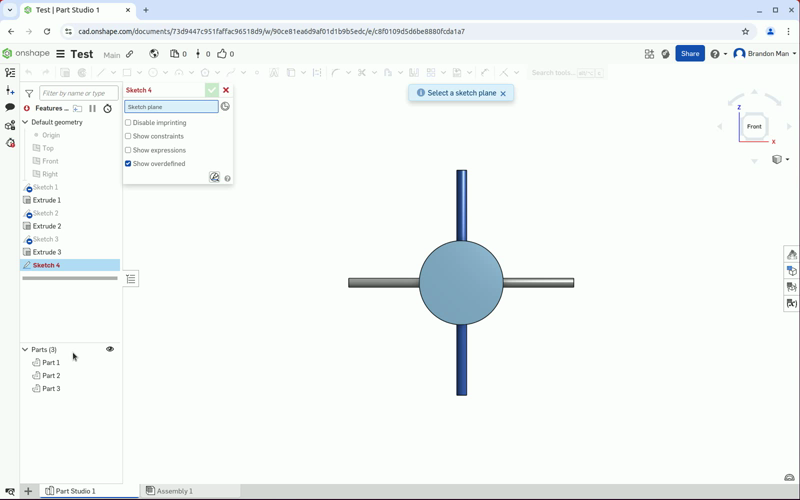
mouse_move(73, 163)
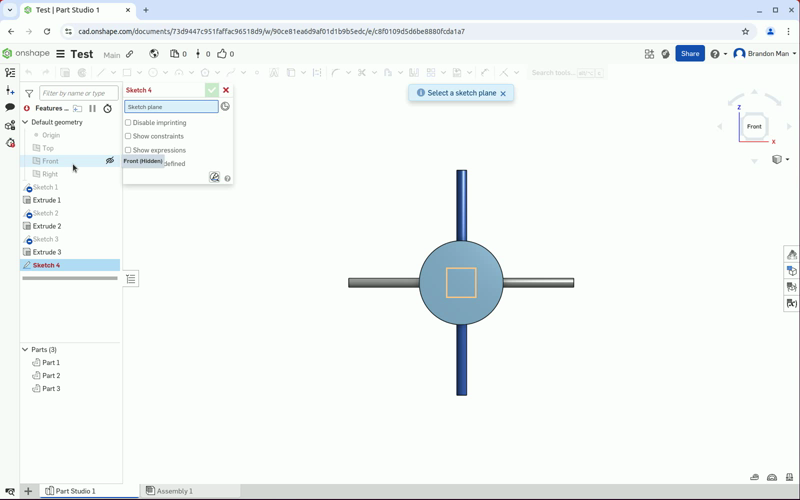
click(73, 163)
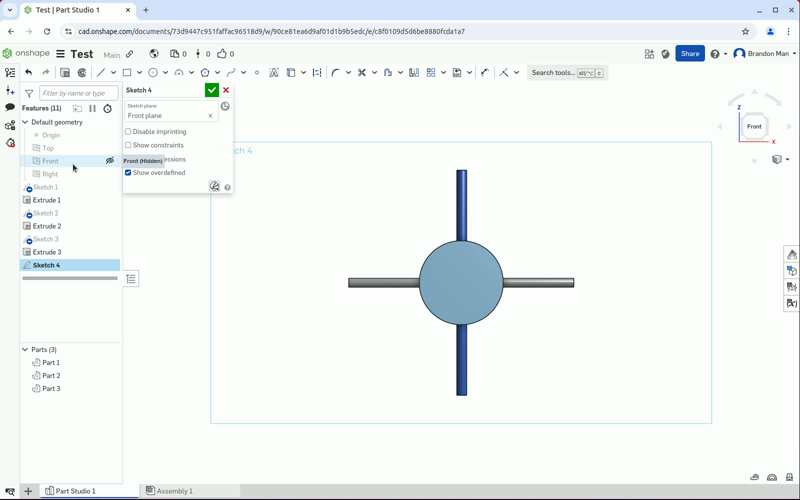
mouse_move(73, 352)
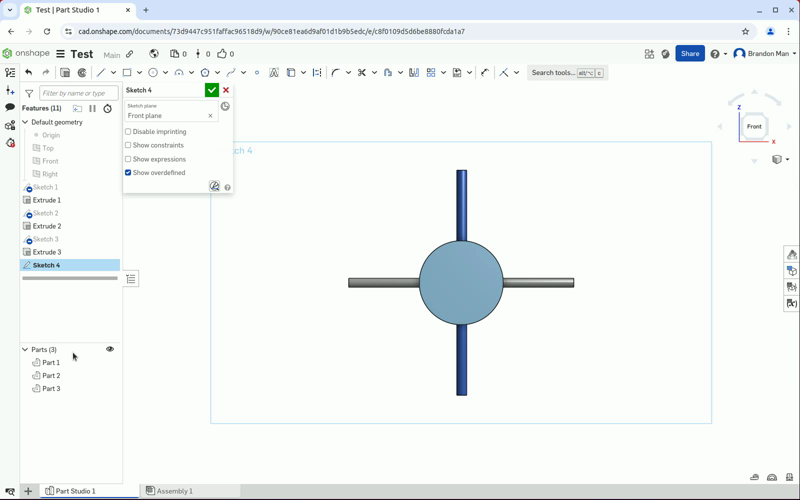
key(y)
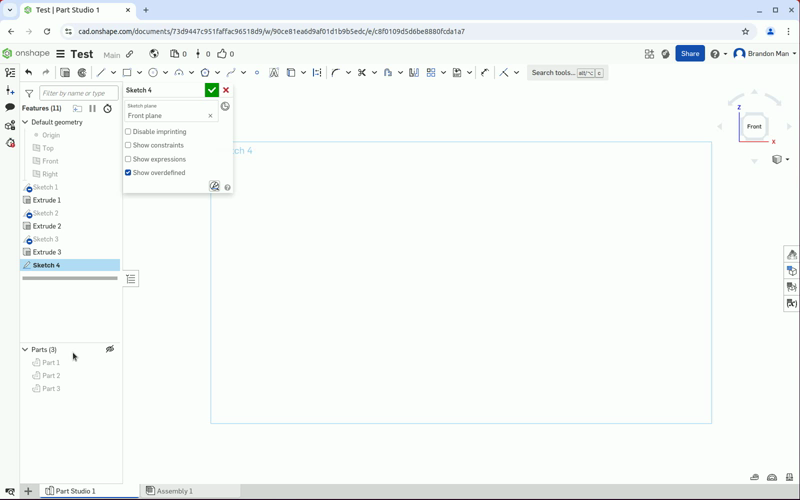
key(c)
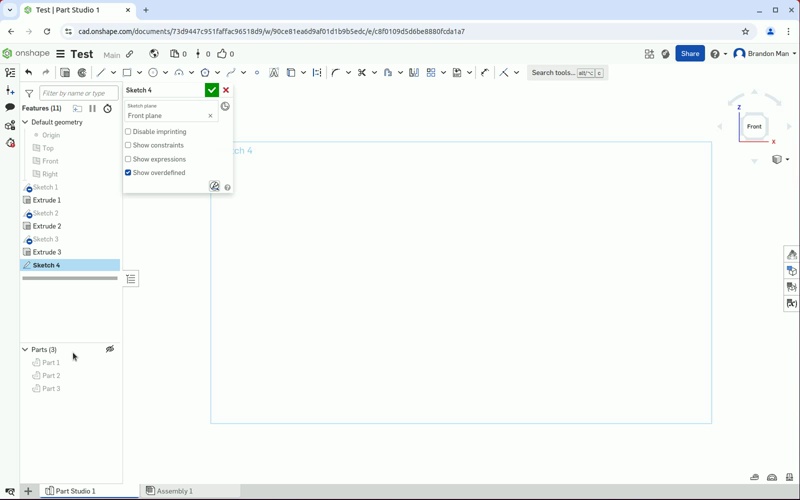
key_down(shift)
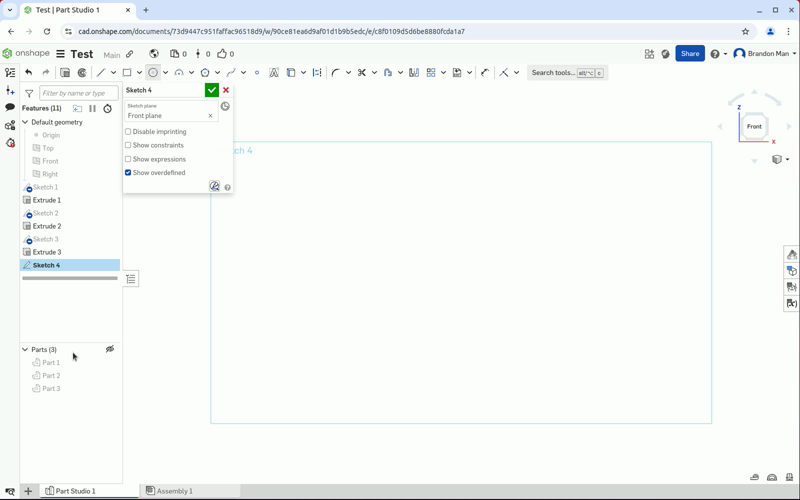
mouse_move(461, 282)
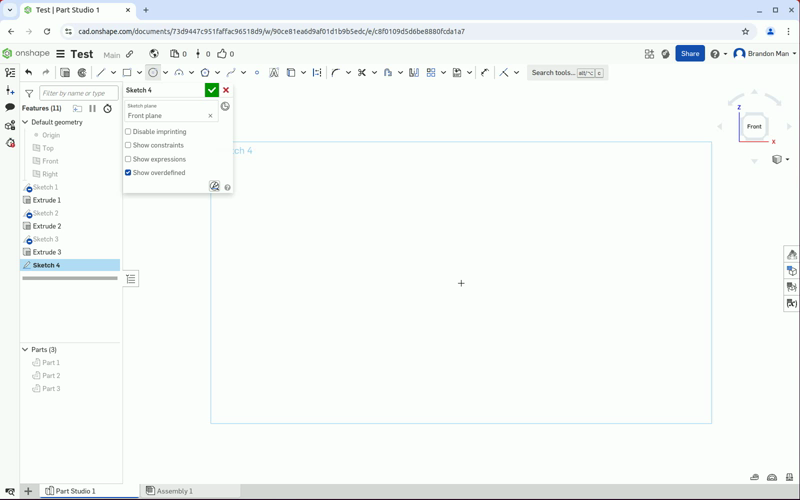
click(461, 282)
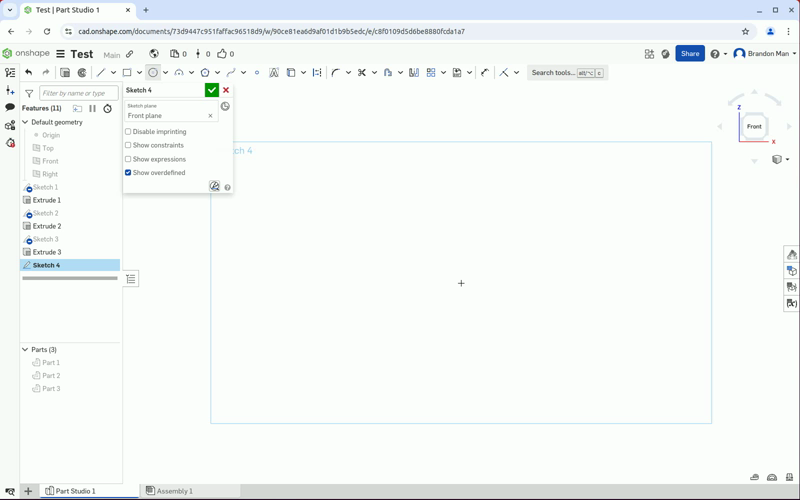
key_up(shift)
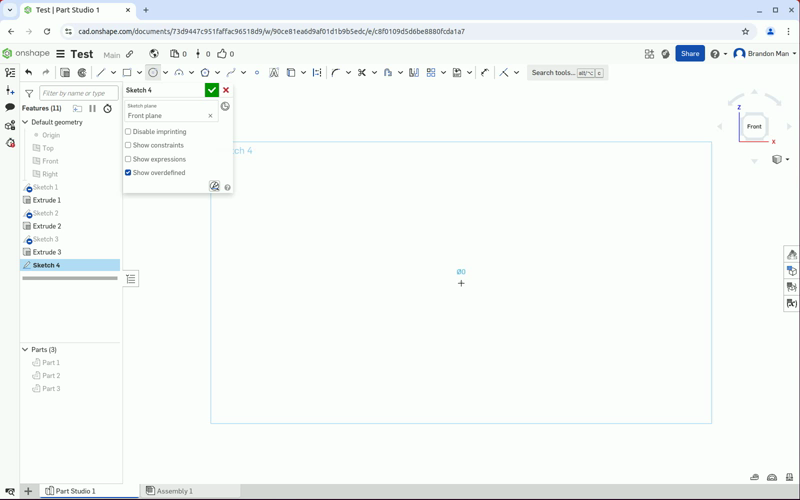
mouse_move(471, 282)
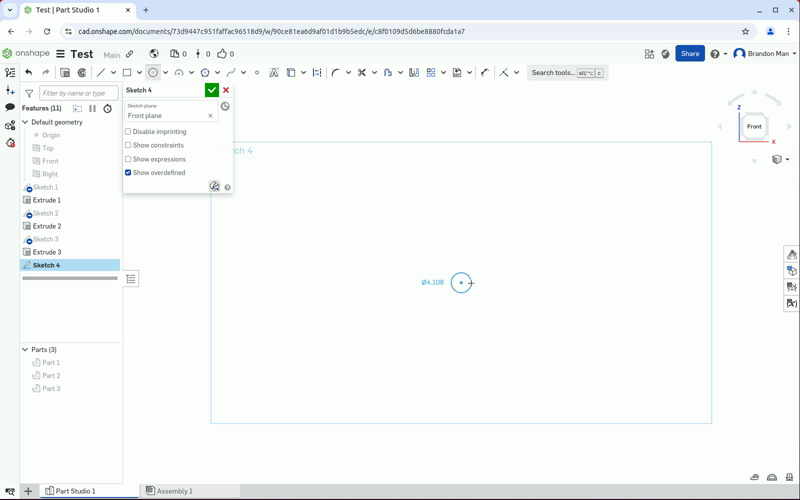
click(471, 282)
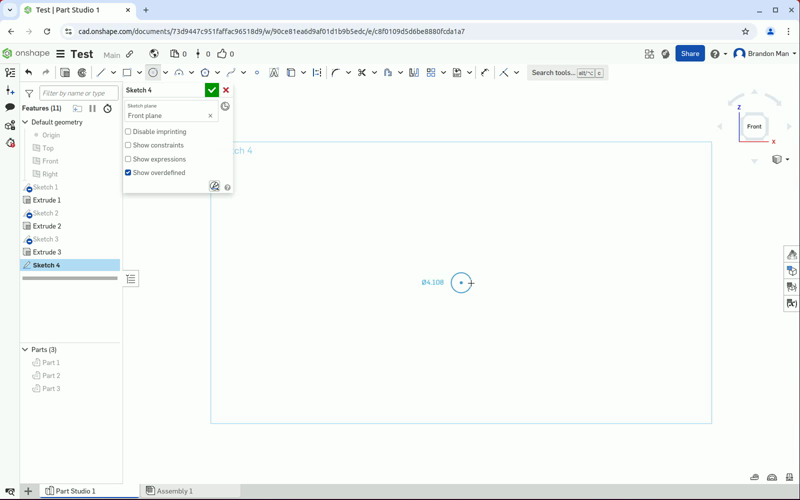
key(esc)
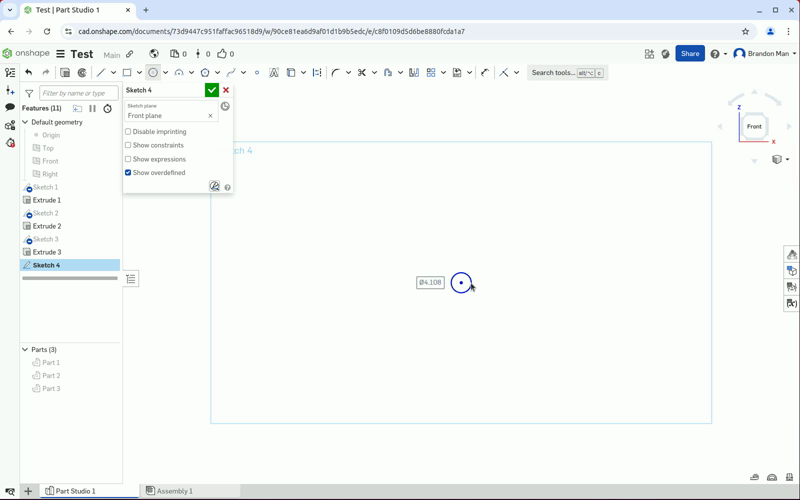
mouse_move(468, 279)
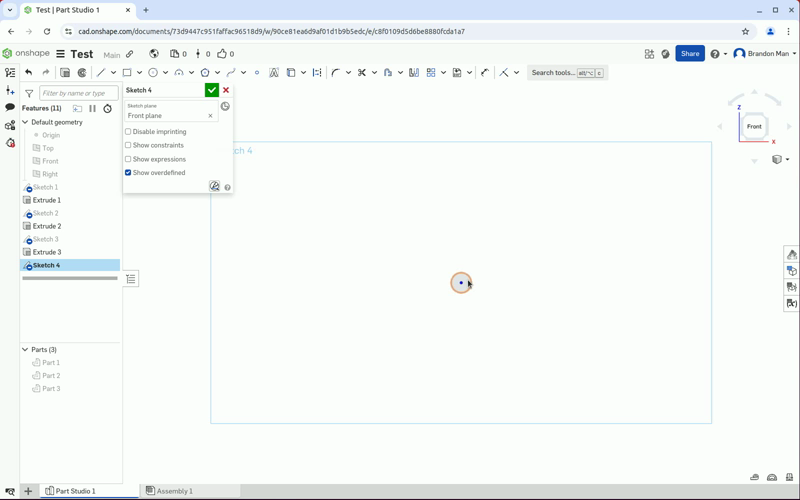
scroll(6)
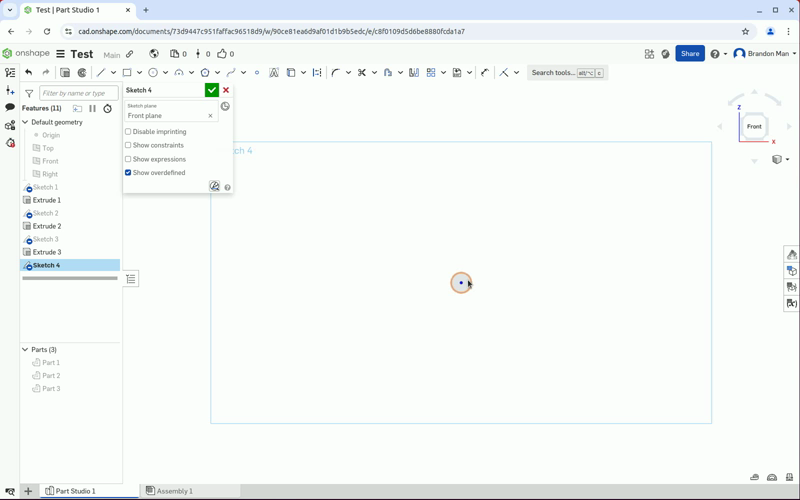
scroll(6)
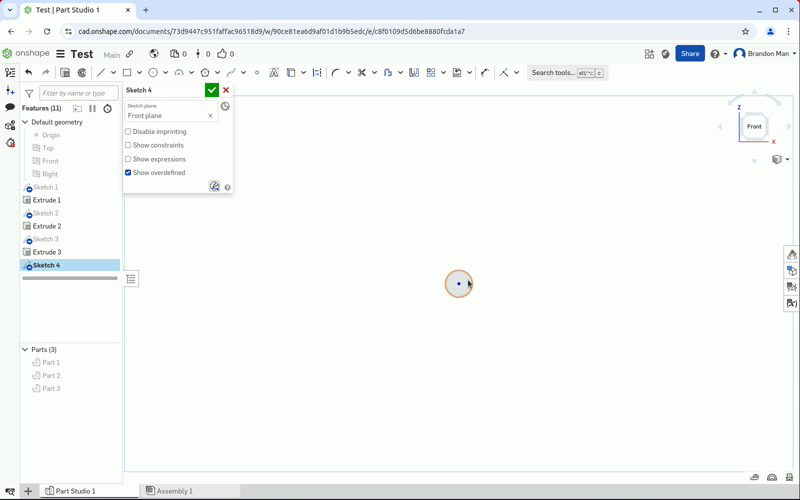
scroll(6)
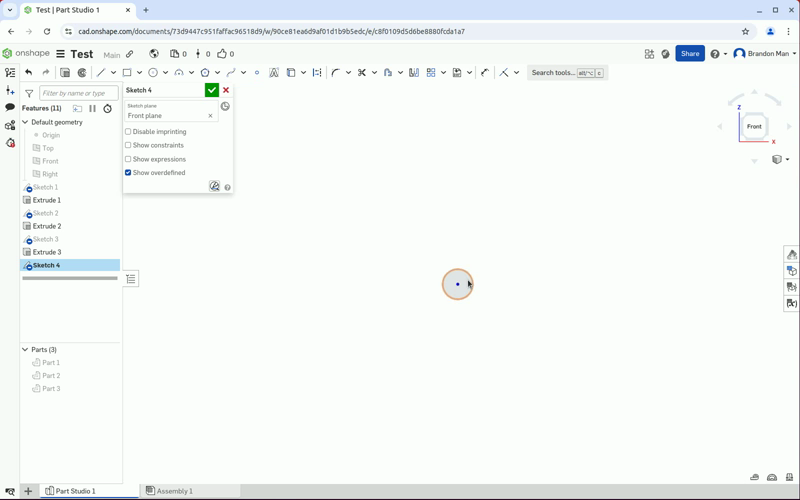
scroll(6)
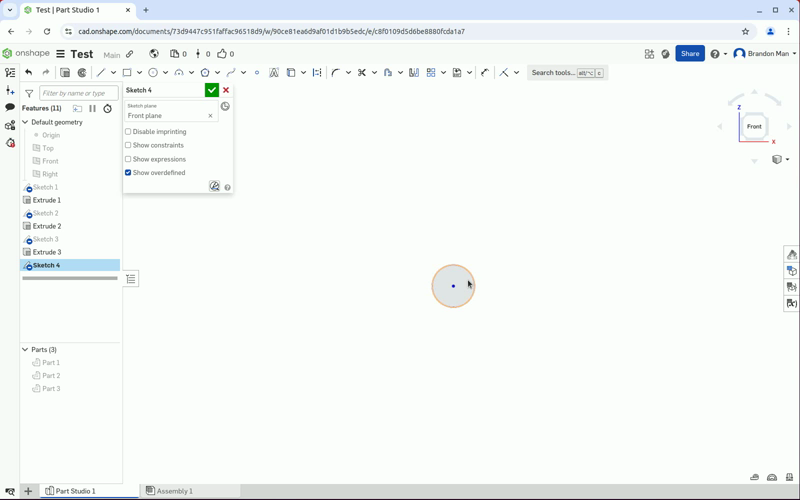
scroll(6)
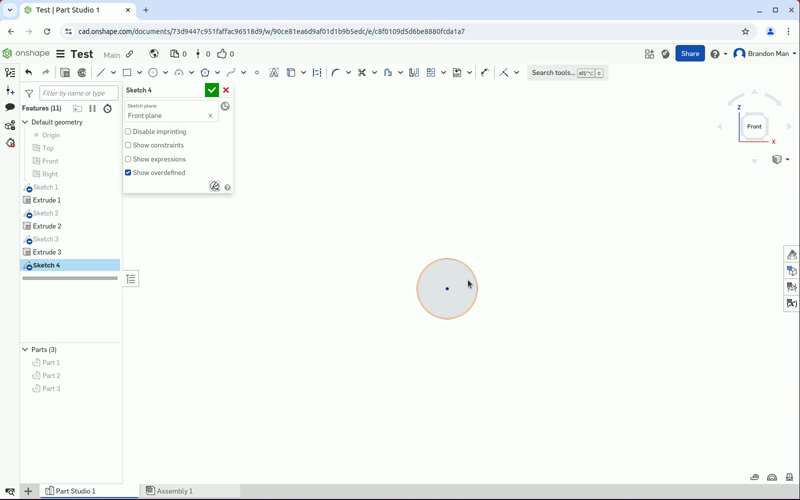
scroll(6)
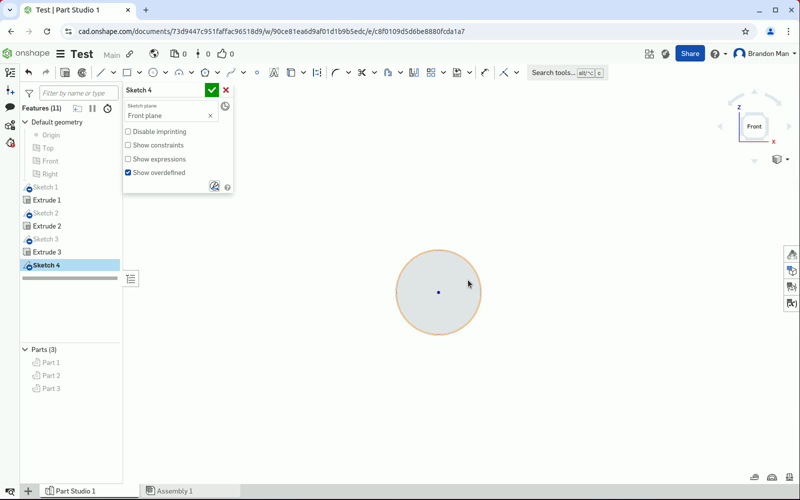
scroll(6)
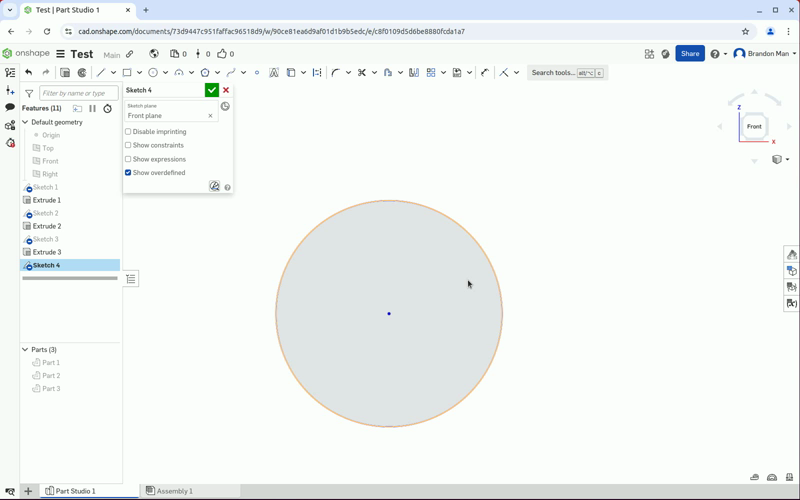
click(468, 279)
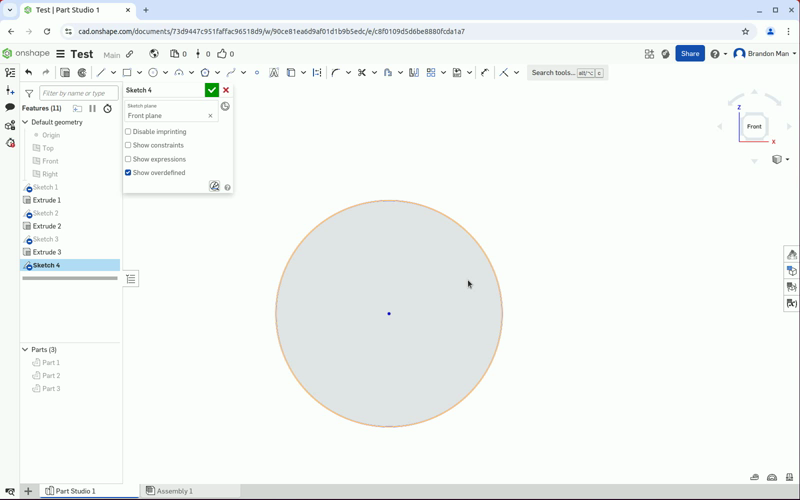
scroll(-6)
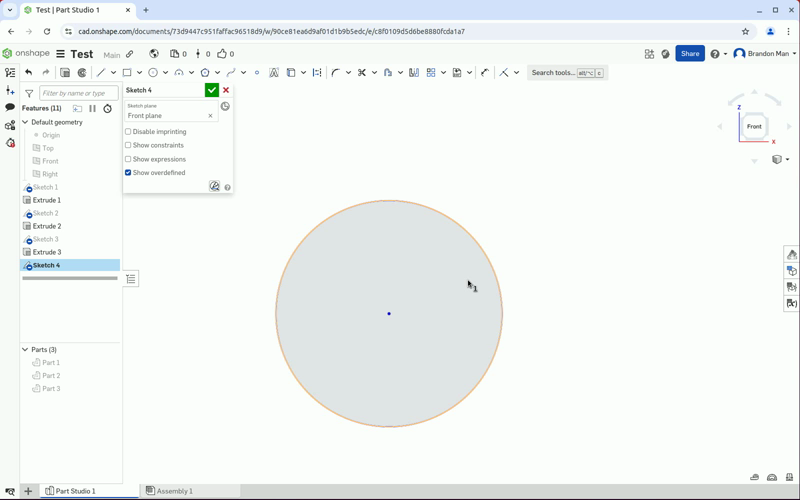
scroll(-6)
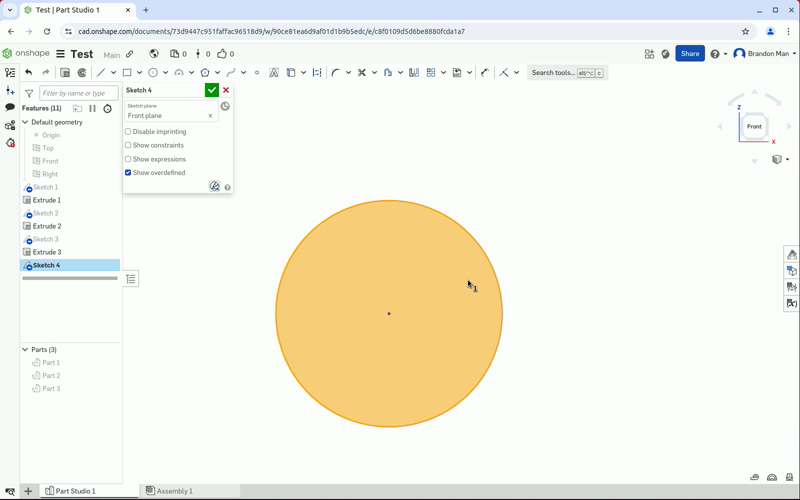
scroll(-6)
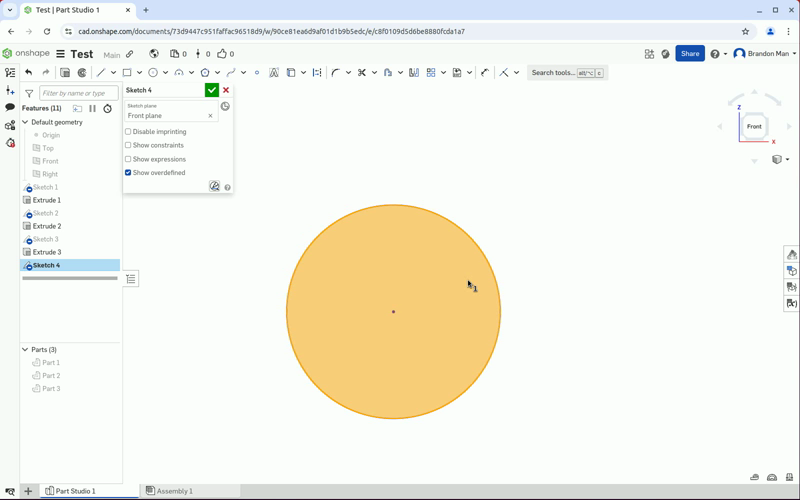
scroll(-6)
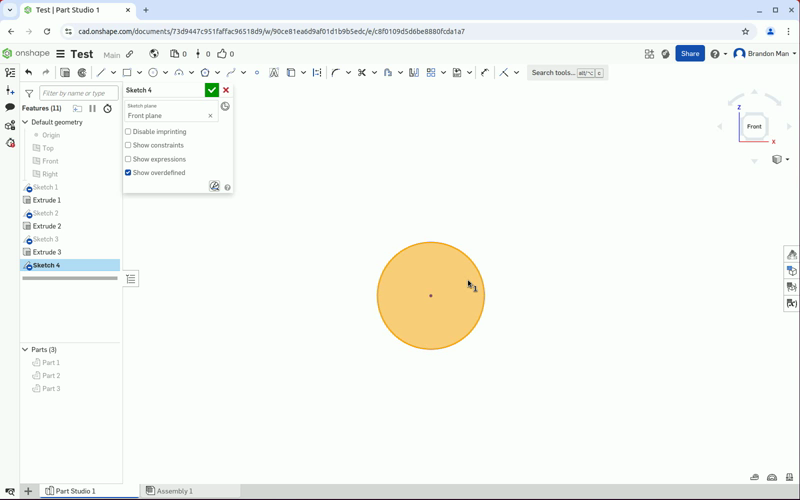
scroll(-6)
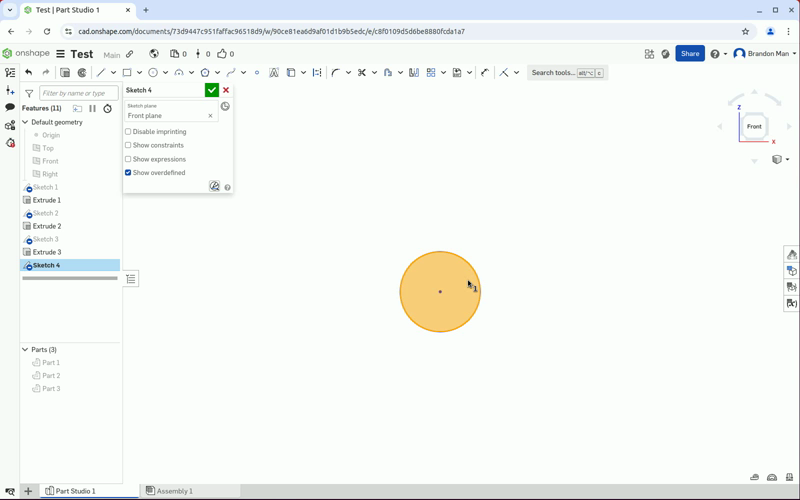
scroll(-6)
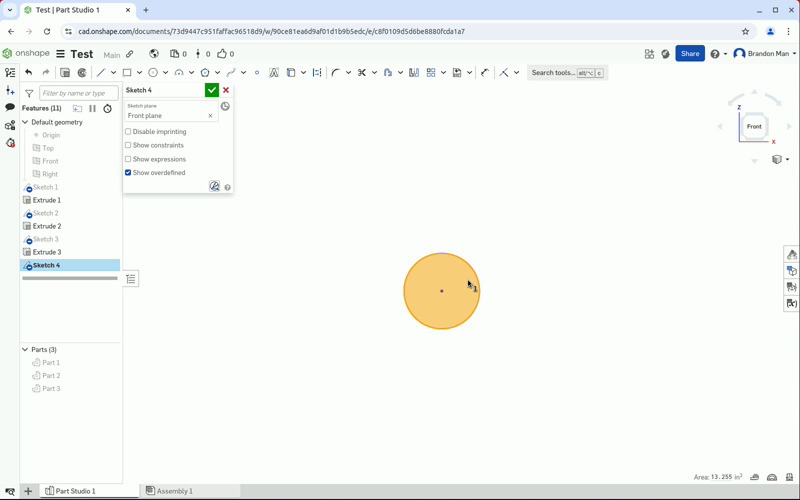
scroll(-6)
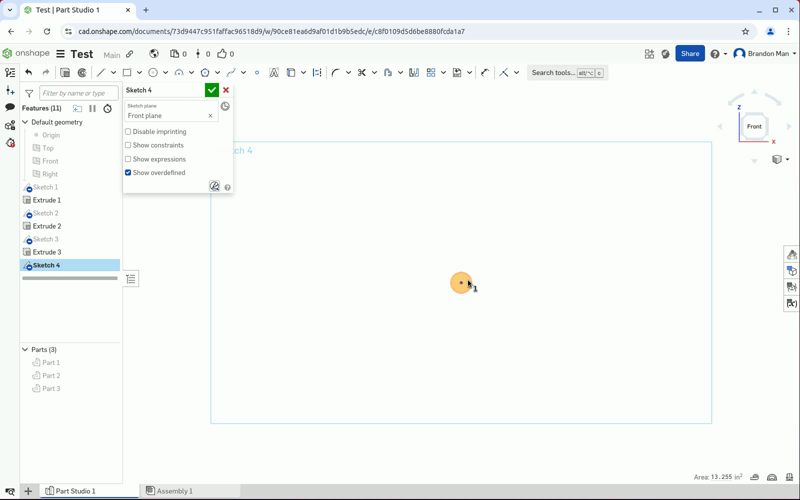
mouse_move(73, 352)
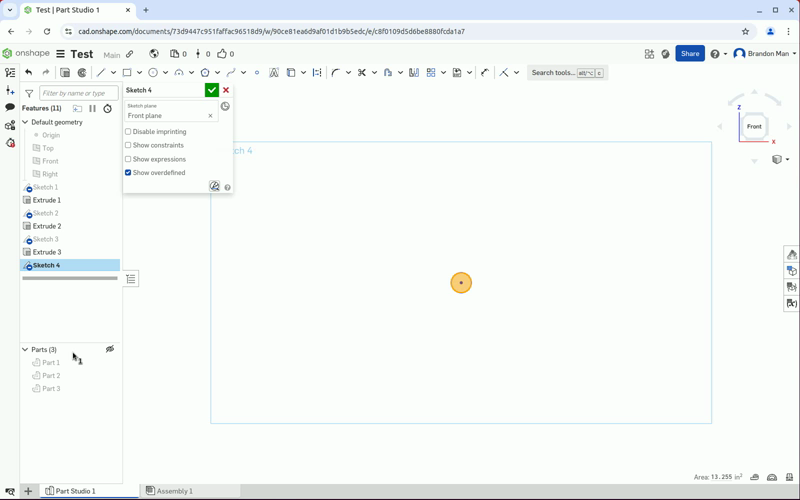
key(shift+y)
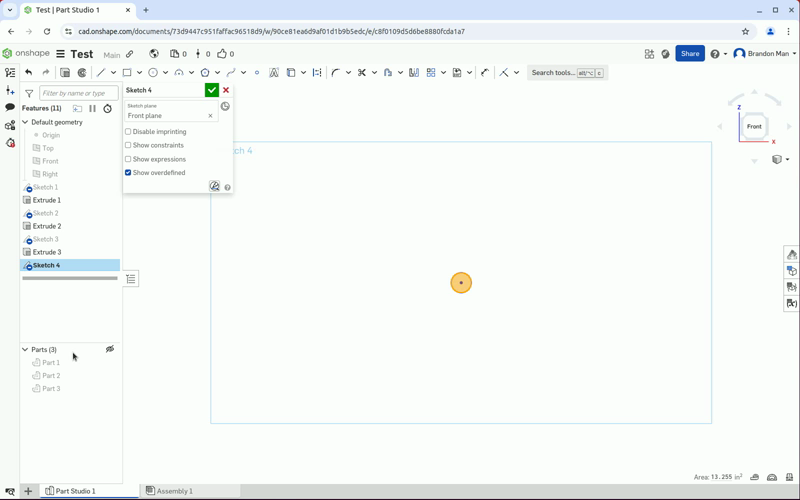
key(shift+e)
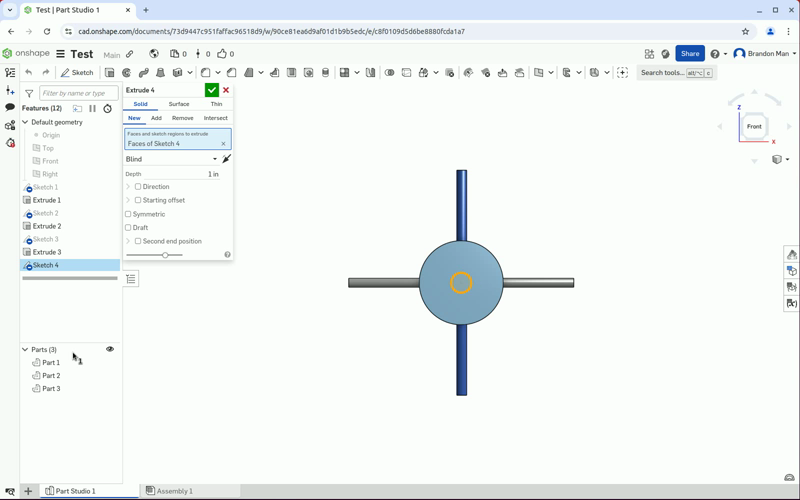
mouse_move(143, 106)
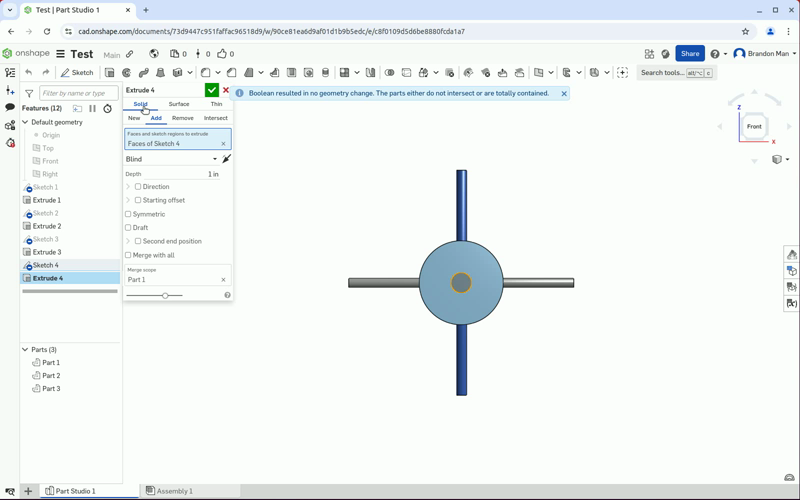
click(143, 106)
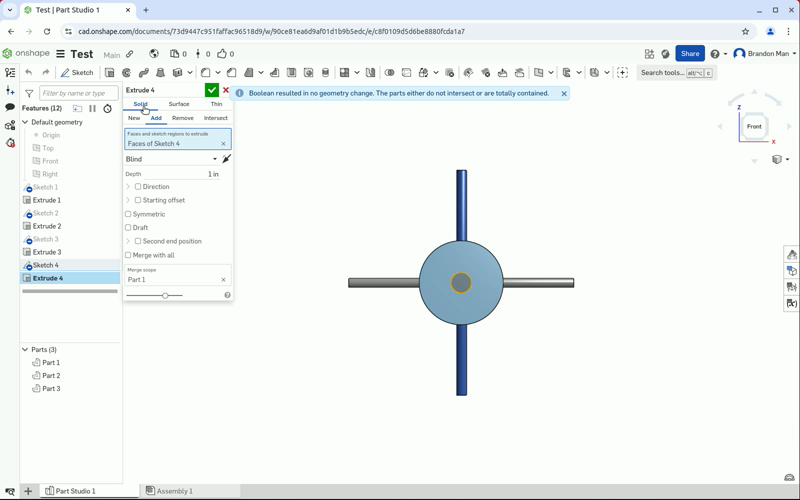
mouse_move(186, 120)
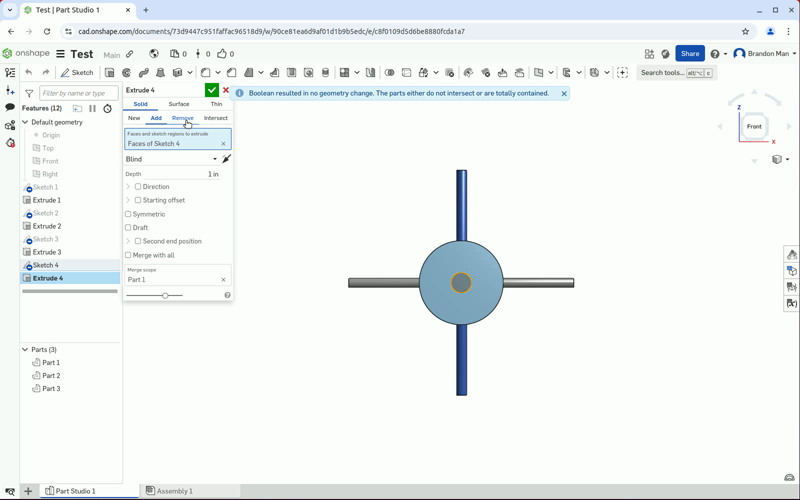
click(186, 120)
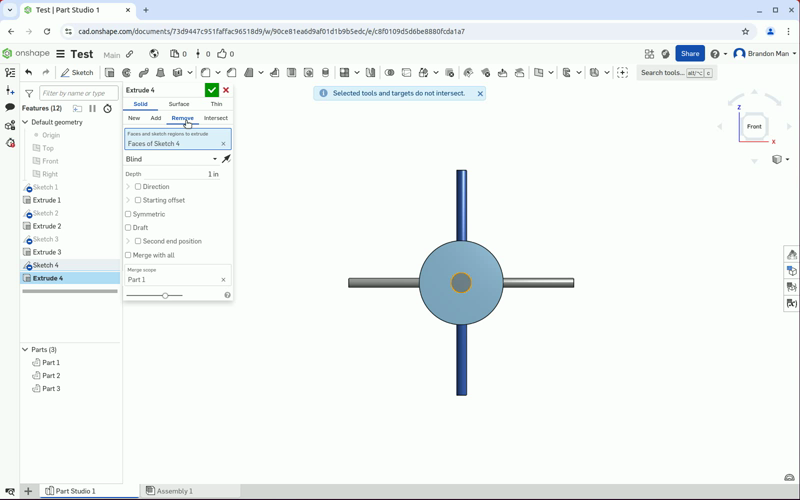
key(tab, 4)
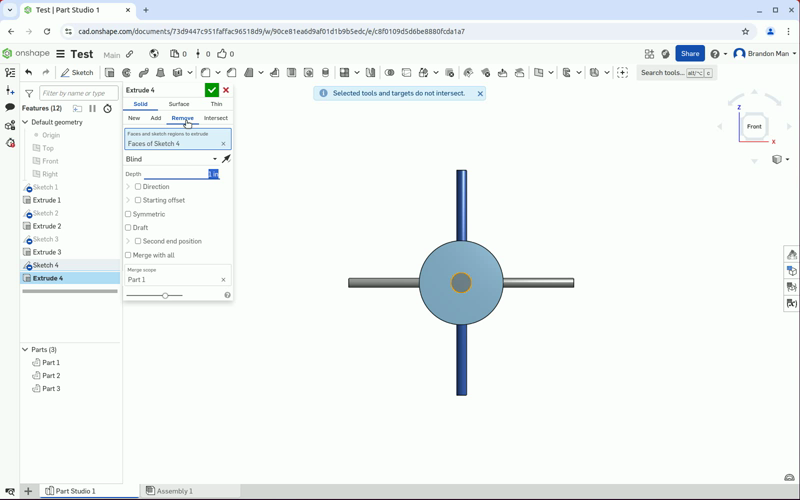
text(-4.574)
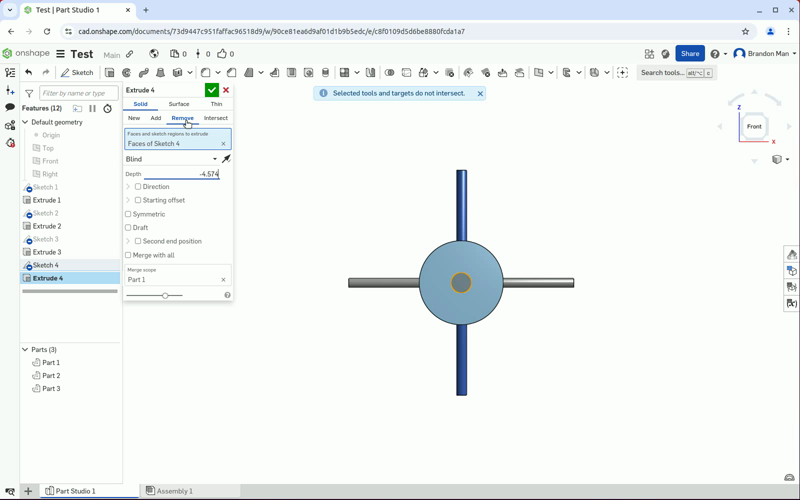
key(tab, 6)
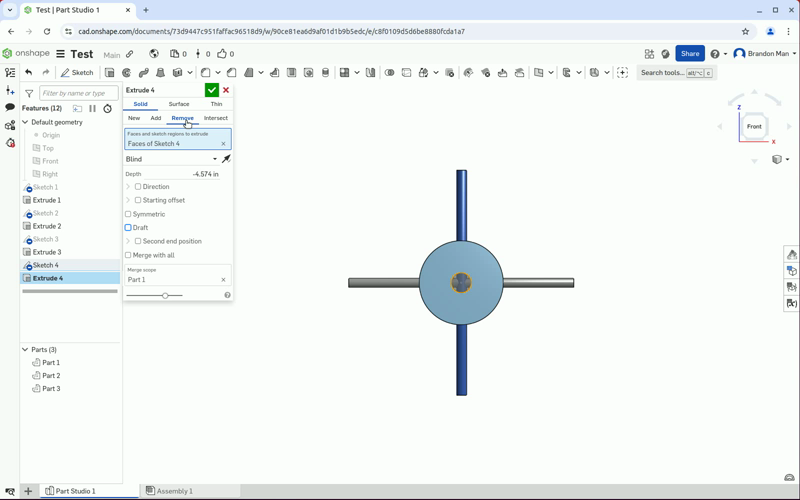
key(space)
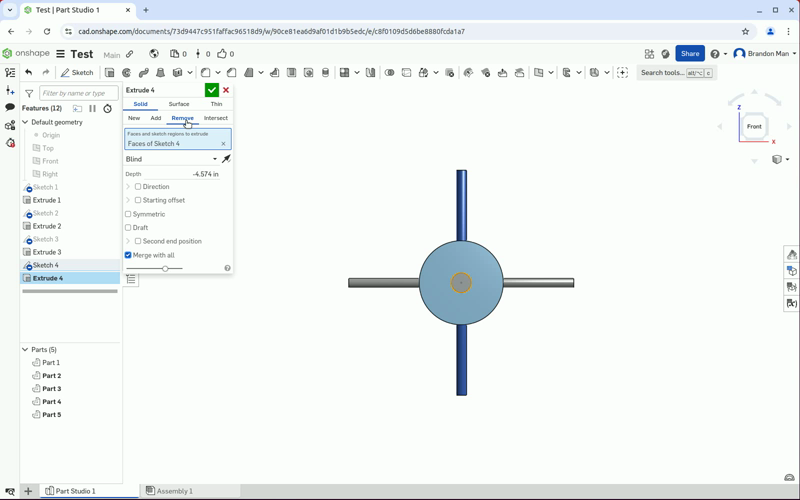
key(enter)
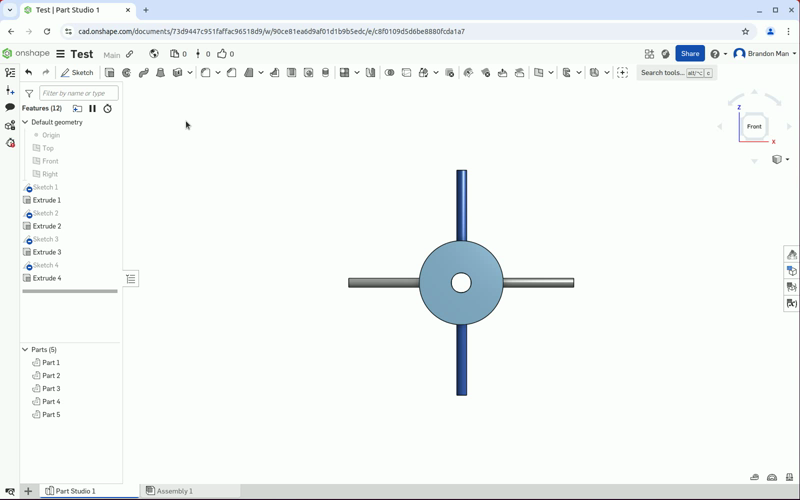
key(shift+h)
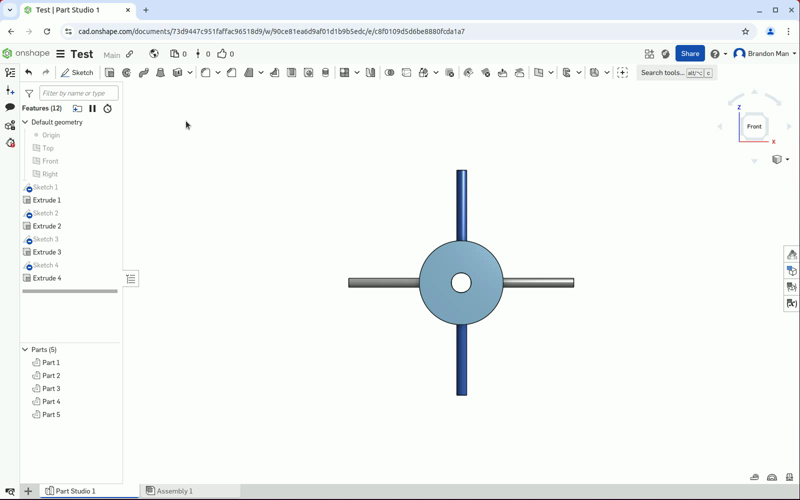
key(shift+h)
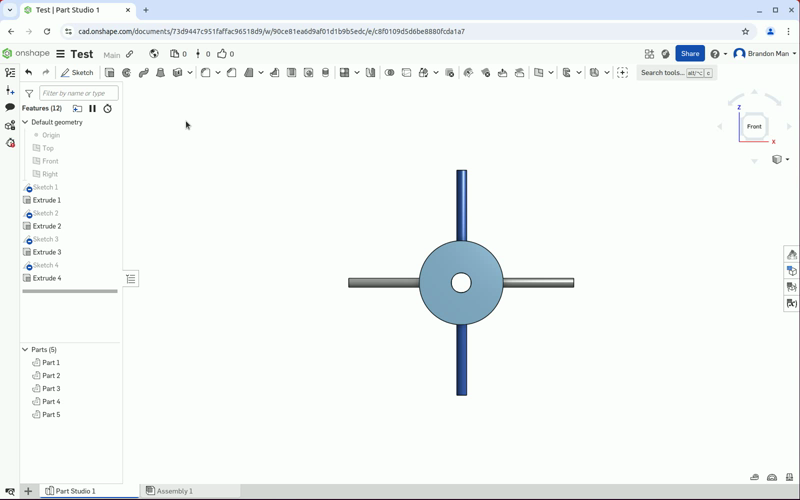
key(shift+7)
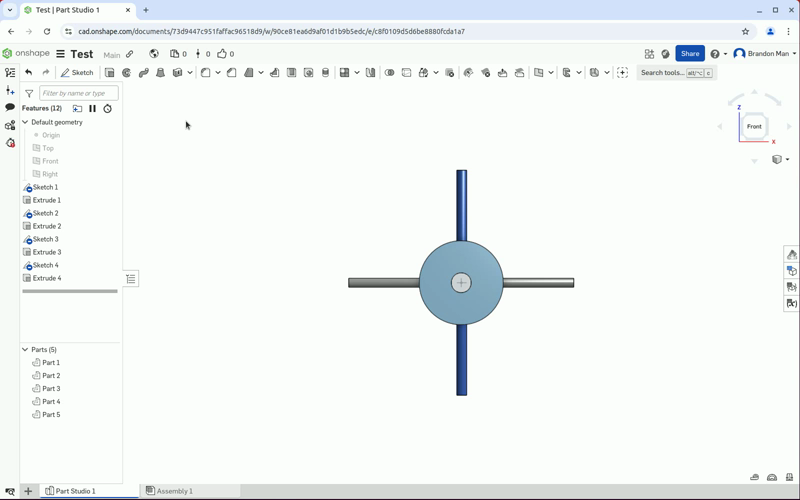
key(left, 2)
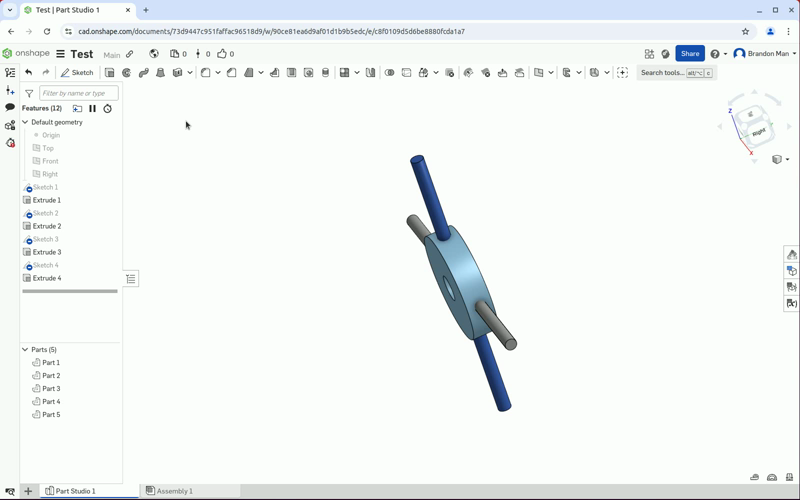
key(down, 2)
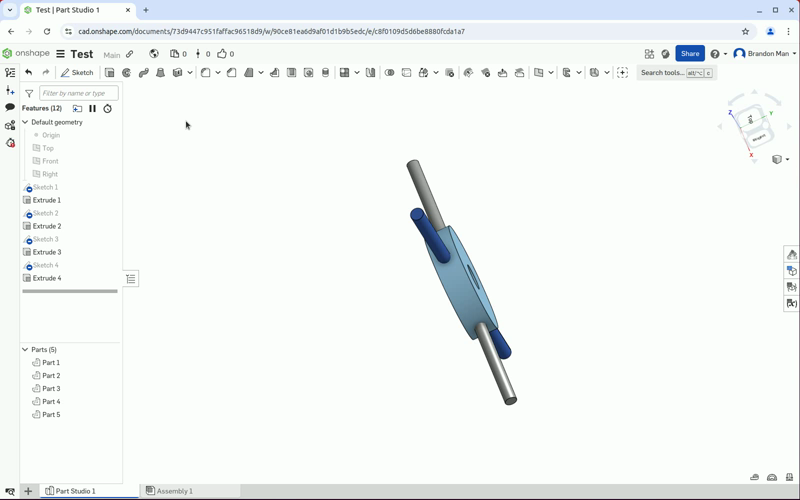
key(up, 2)
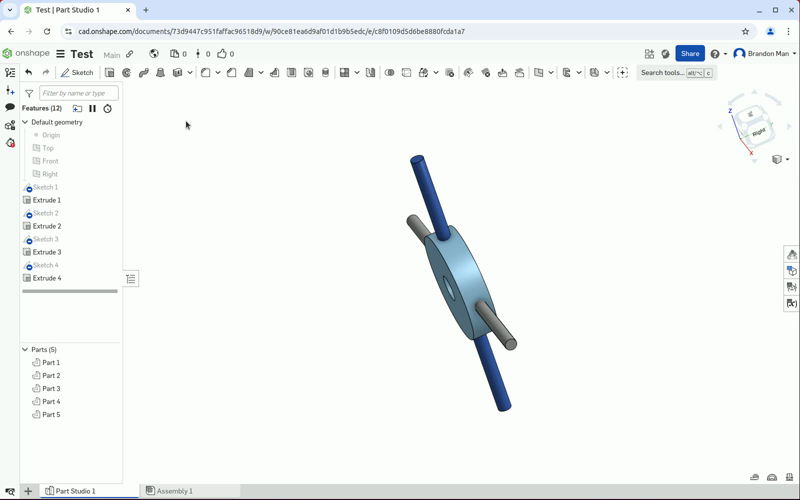
key(right, 2)
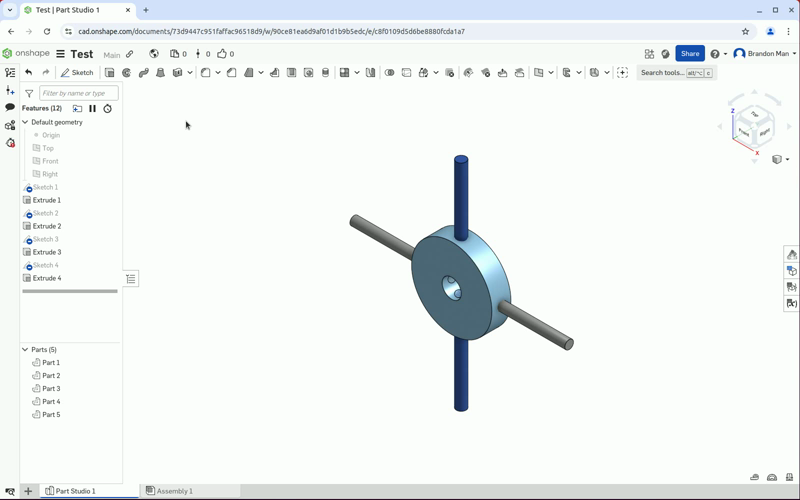
mouse_move(73, 189)
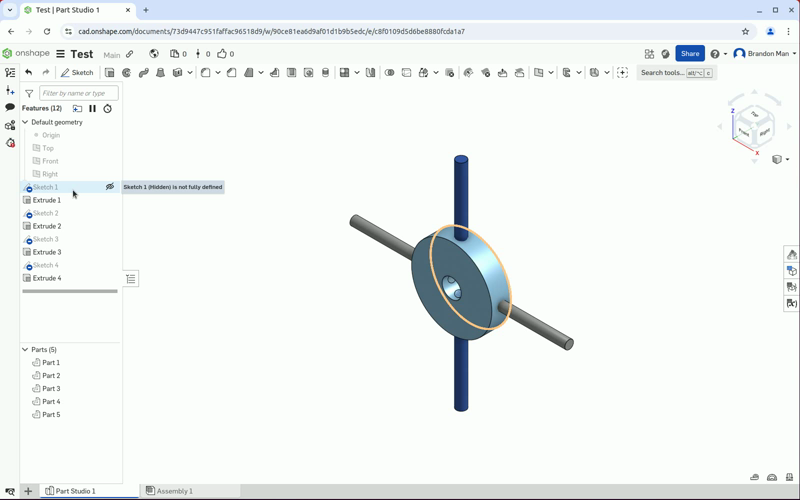
click(73, 189)